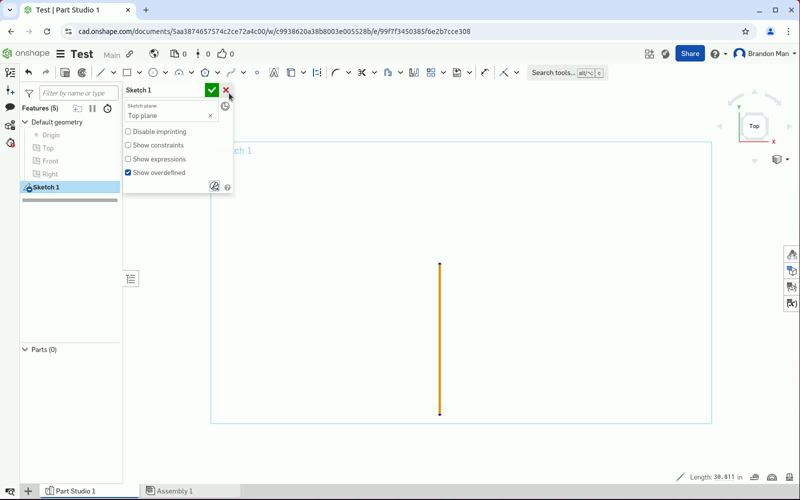
key(shift+h)
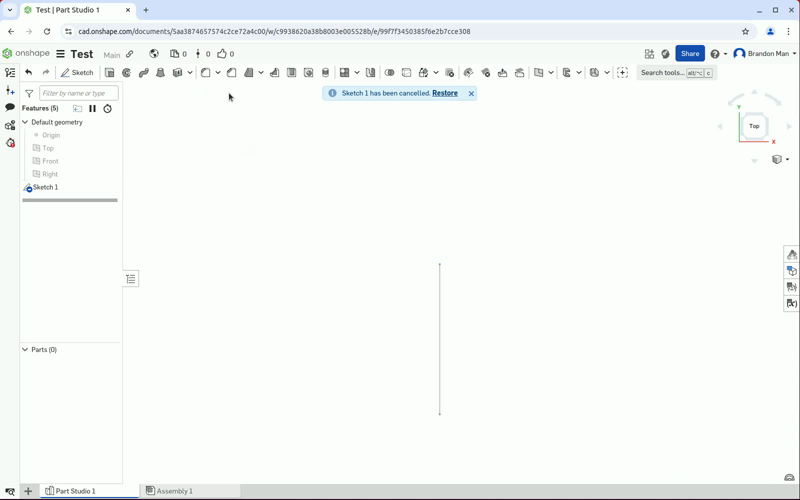
key(shift+s)
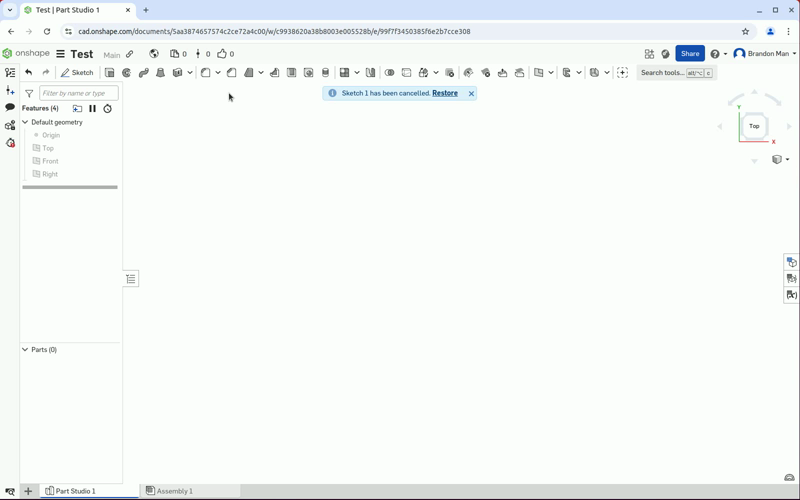
mouse_move(73, 150)
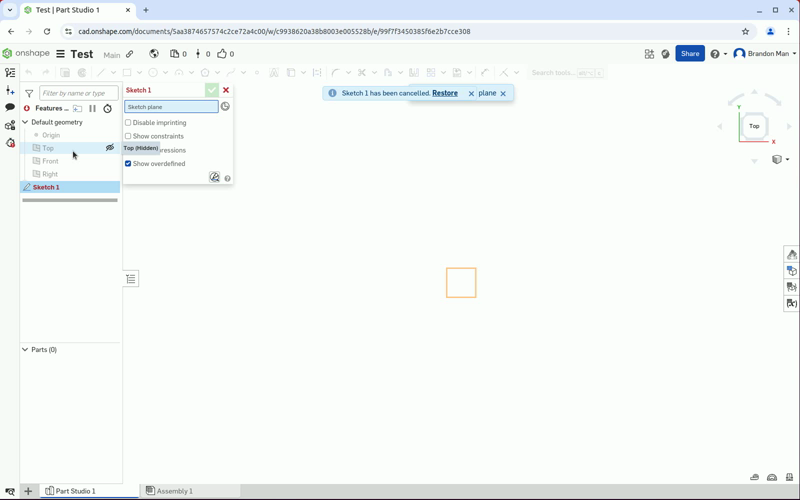
click(73, 150)
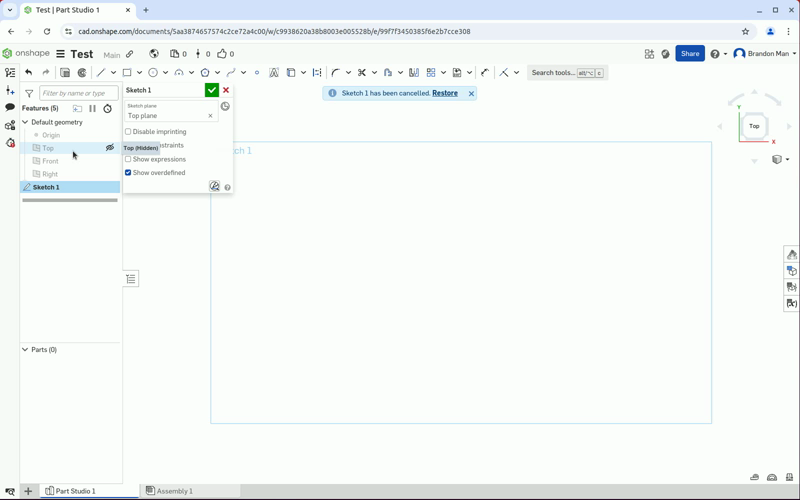
mouse_move(73, 352)
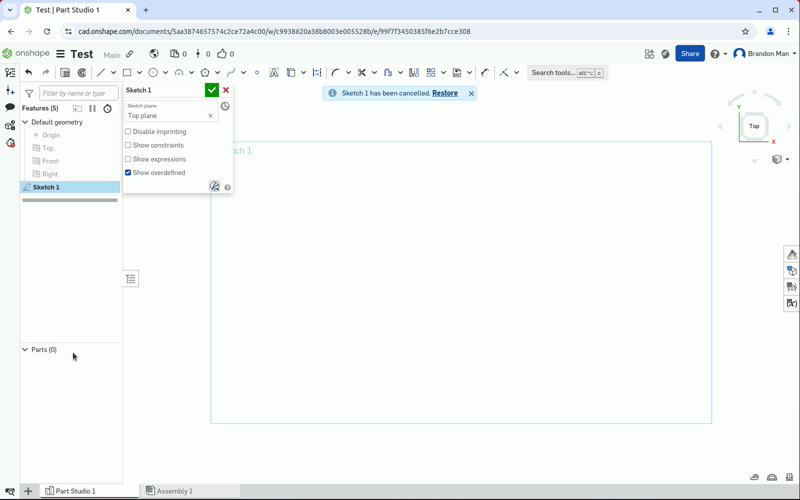
key(y)
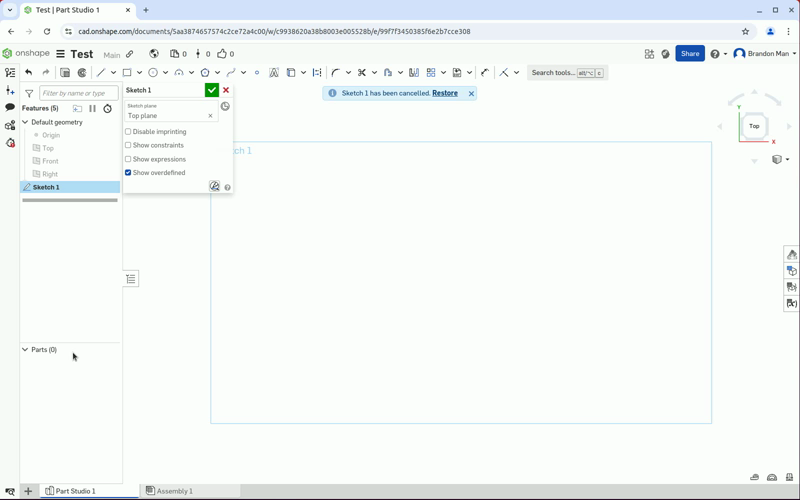
key(a)
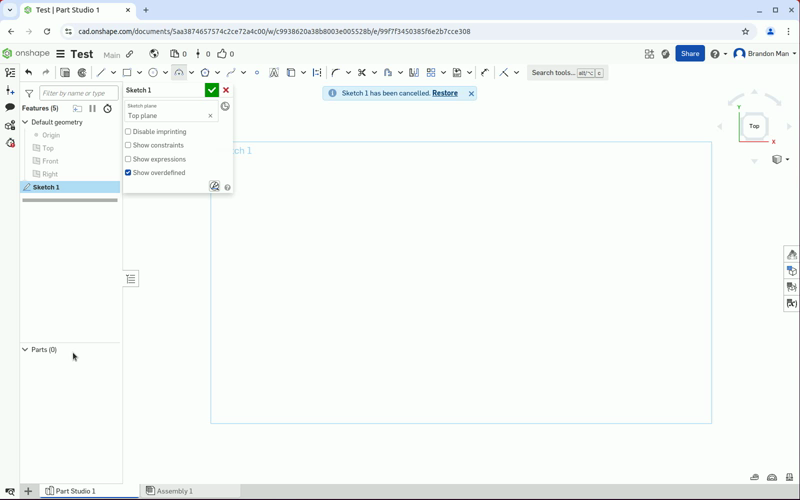
key_down(shift)
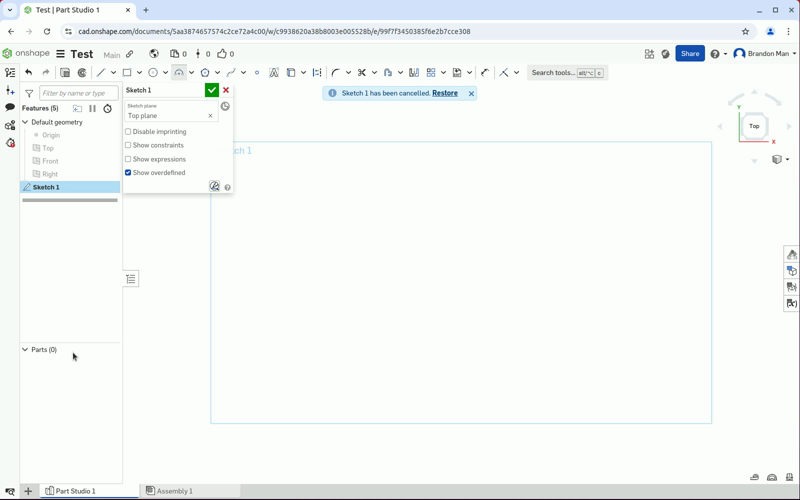
mouse_move(348, 327)
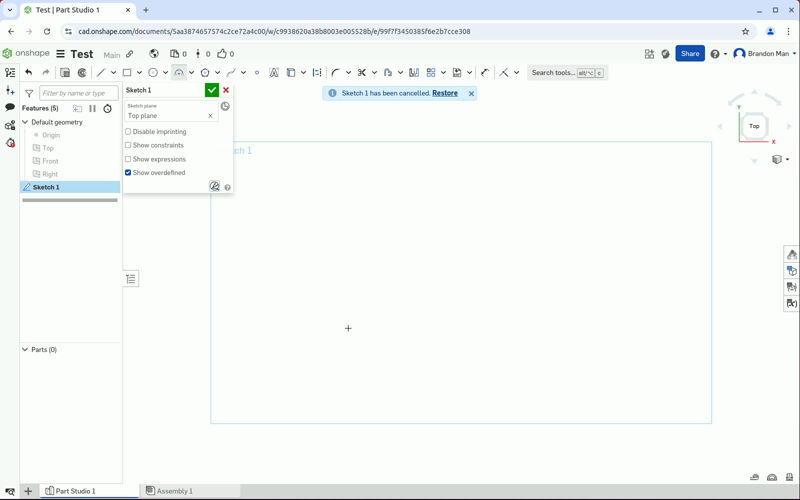
click(348, 327)
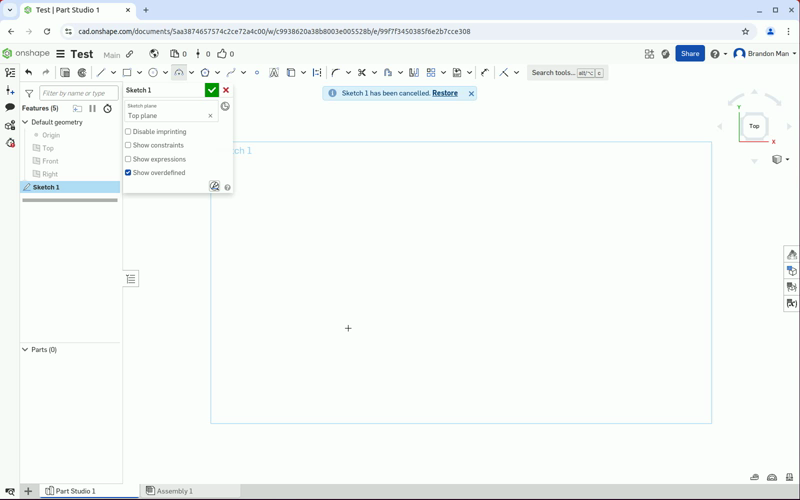
key_up(shift)
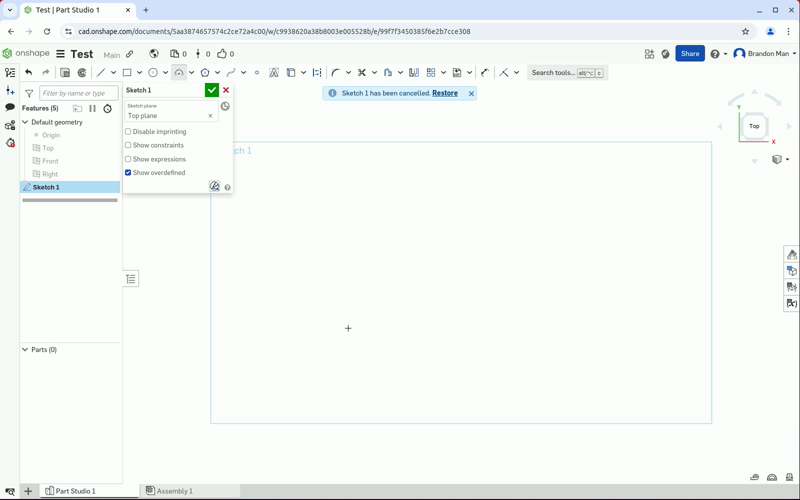
key_down(shift)
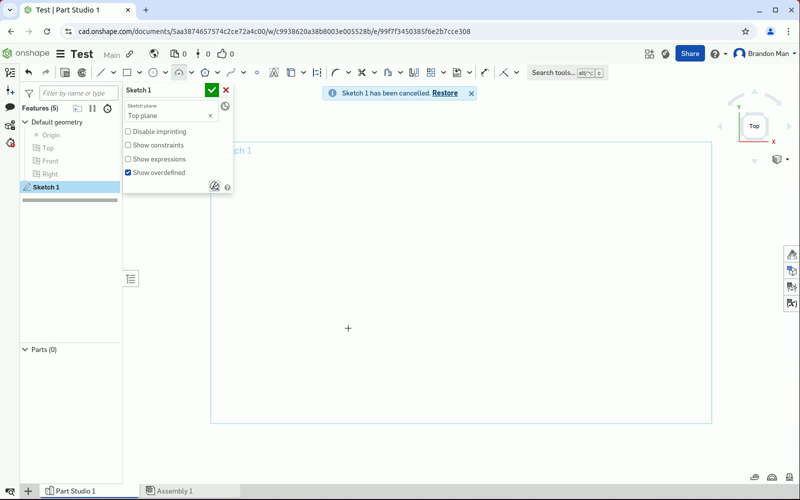
mouse_move(392, 372)
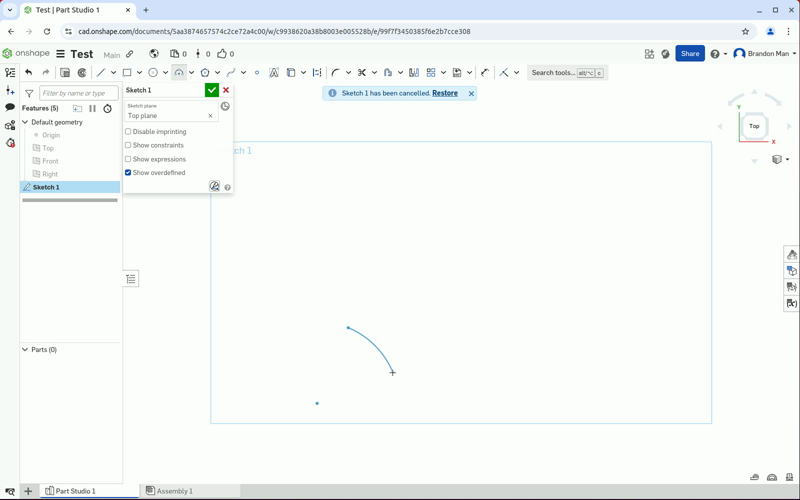
click(392, 372)
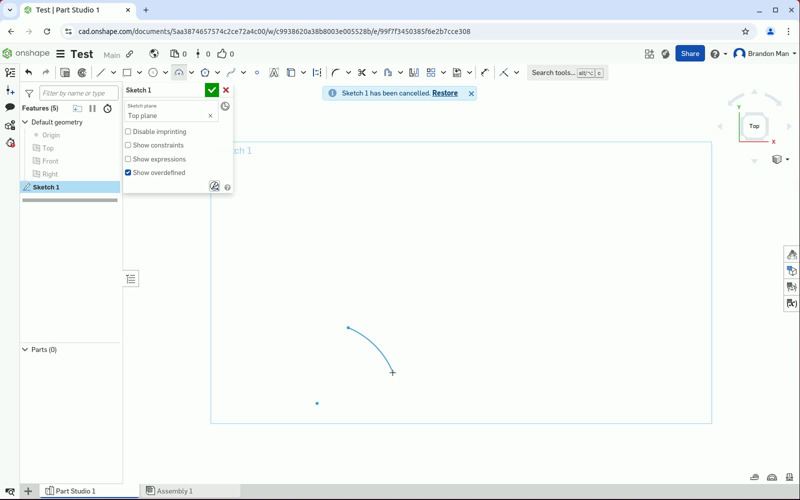
mouse_move(361, 359)
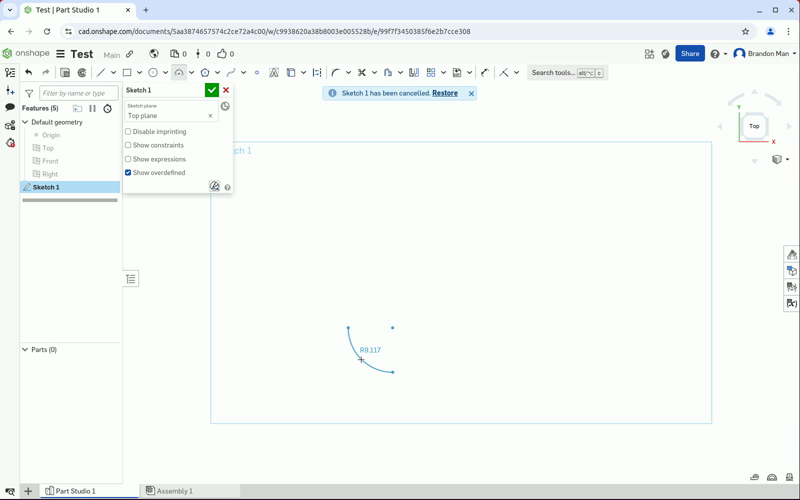
click(361, 359)
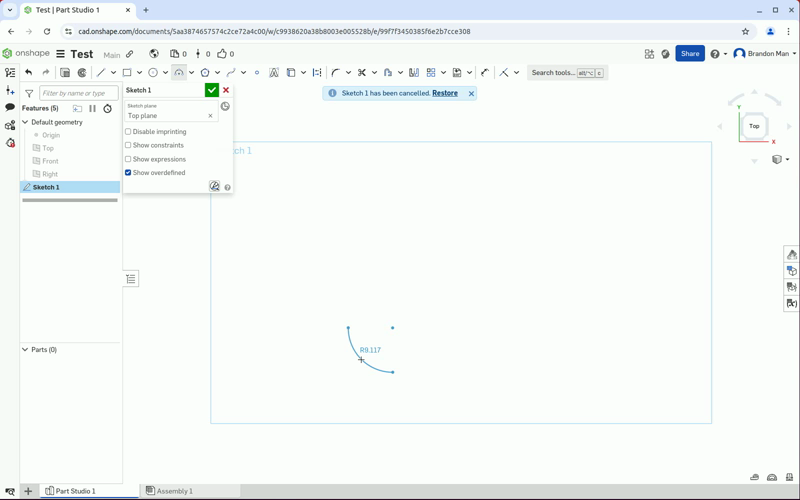
key_up(shift)
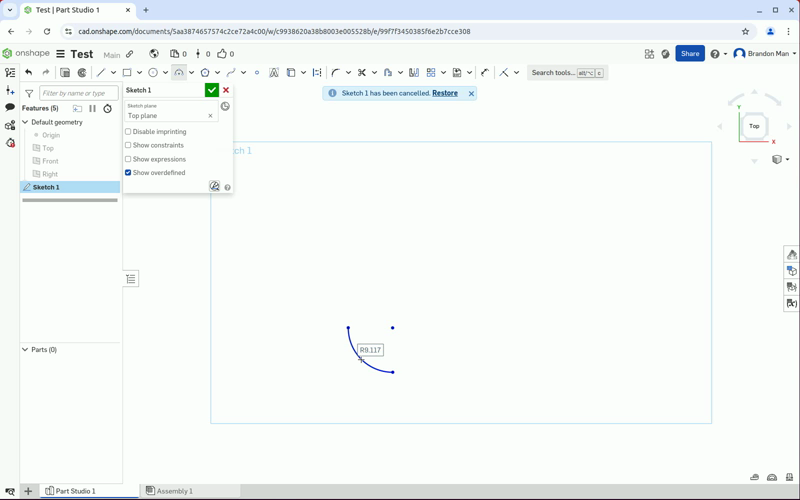
key(esc)
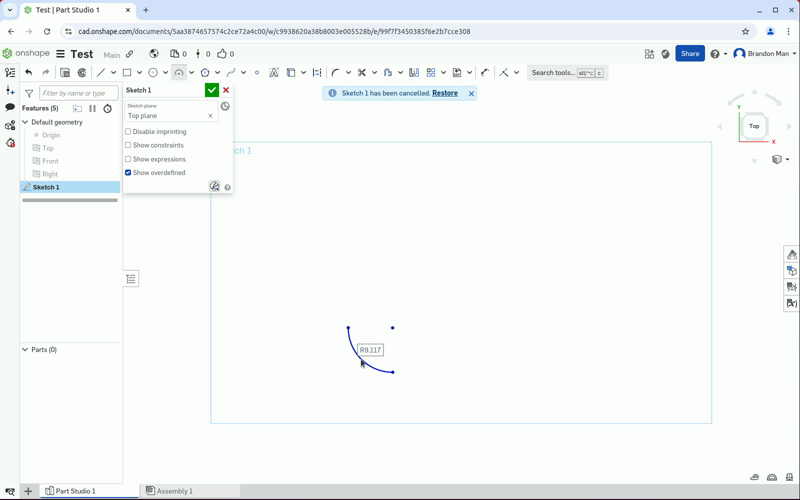
key(l)
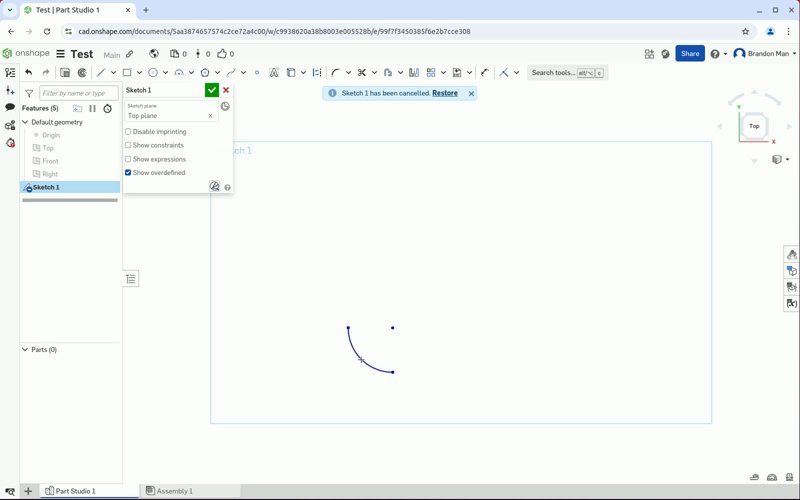
mouse_move(392, 372)
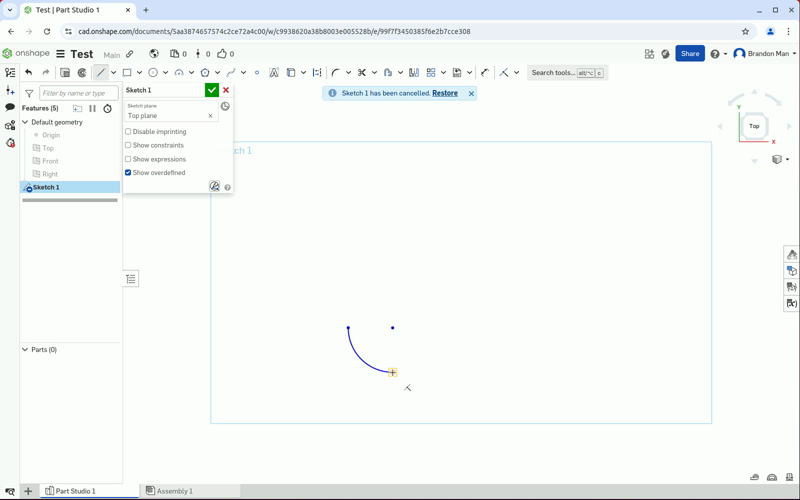
click(392, 372)
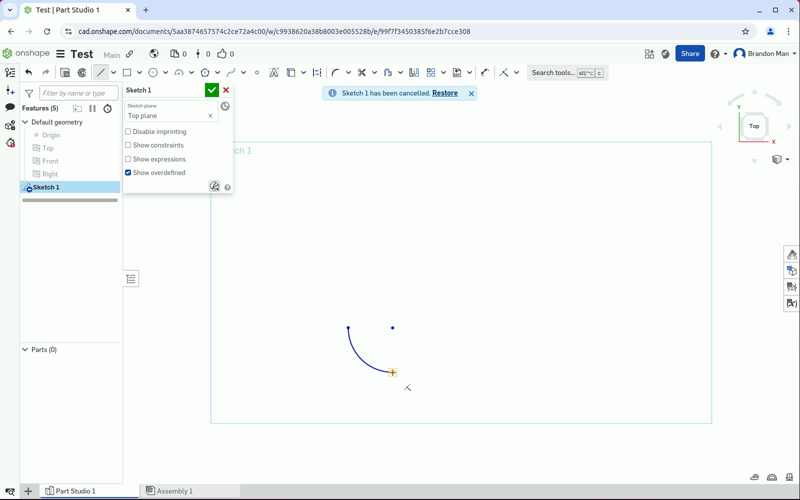
key_down(shift)
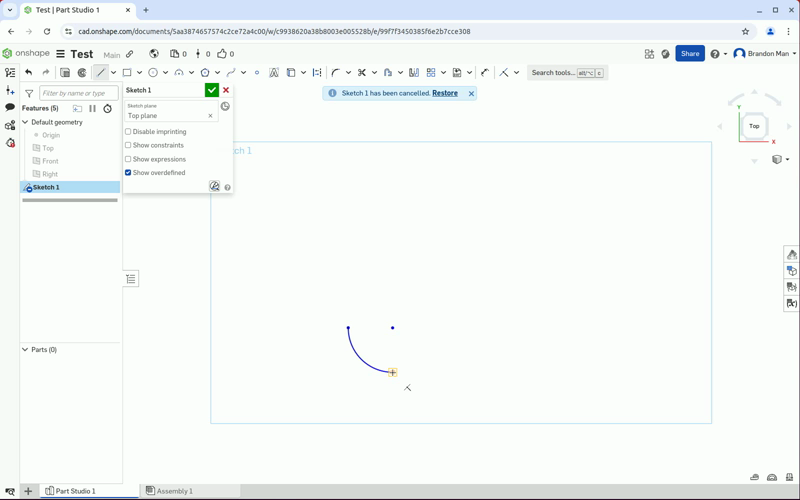
mouse_move(527, 372)
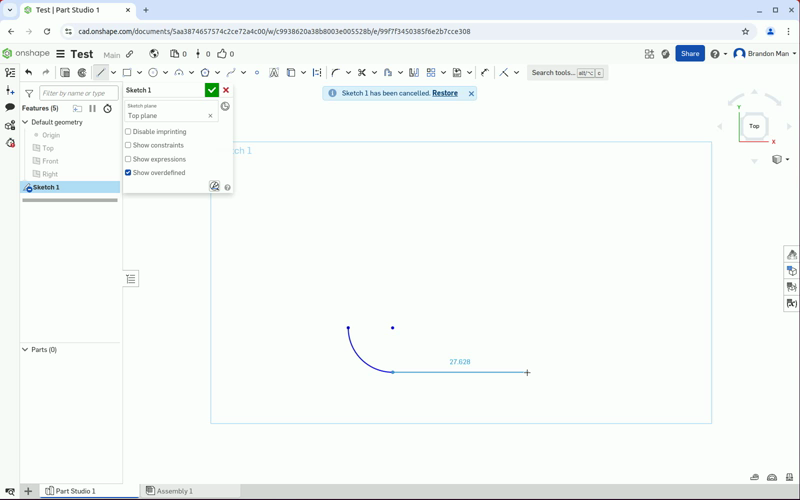
click(527, 372)
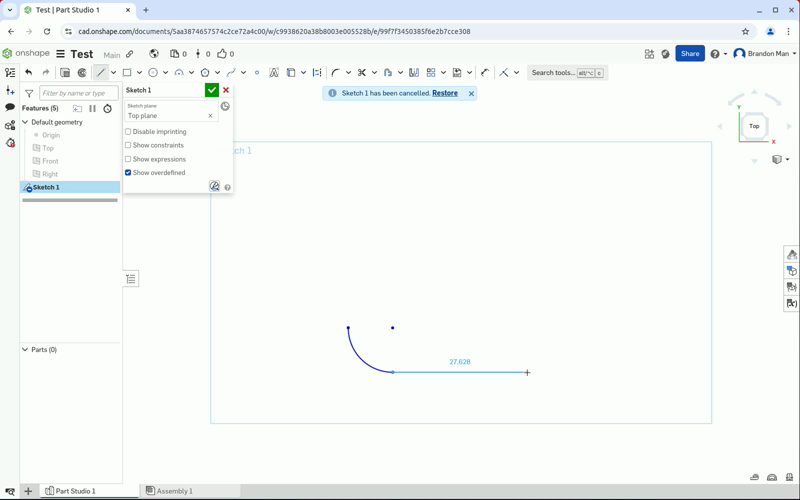
key_up(shift)
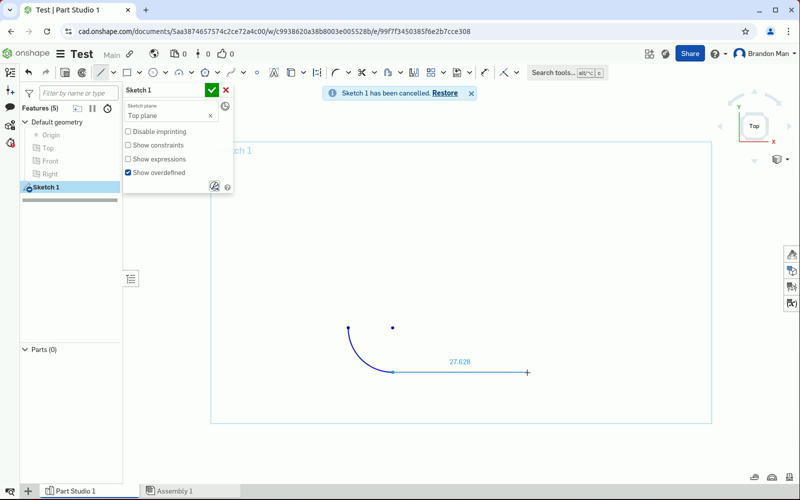
key(esc)
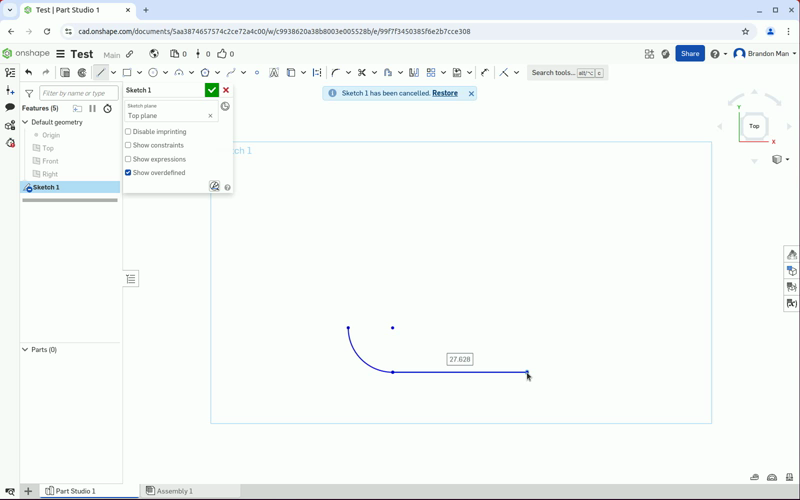
key(a)
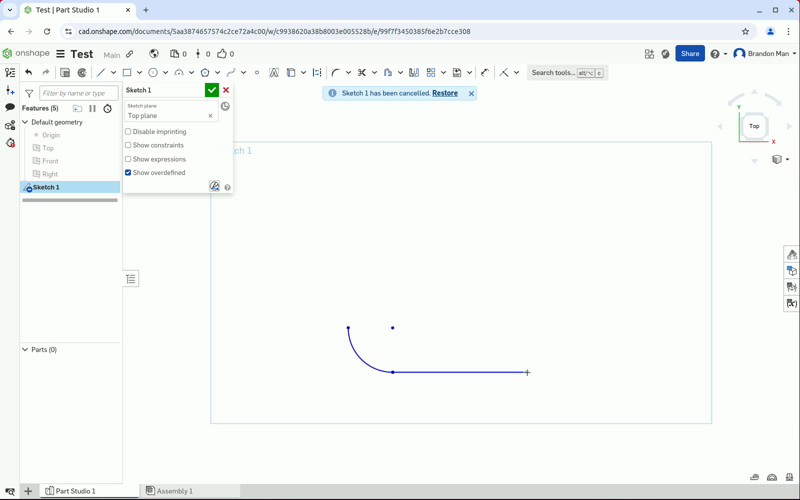
mouse_move(527, 372)
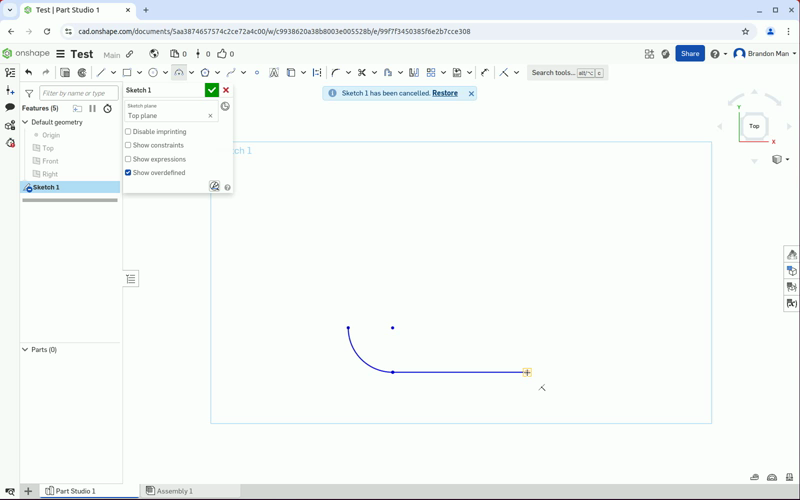
click(527, 372)
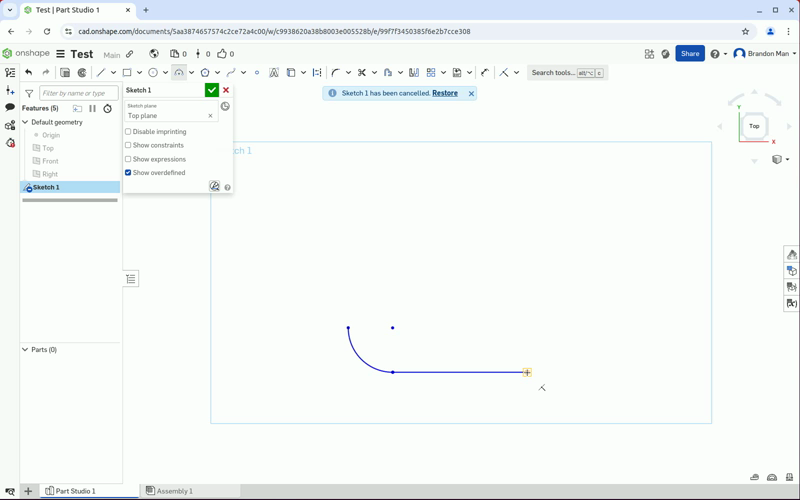
key_down(shift)
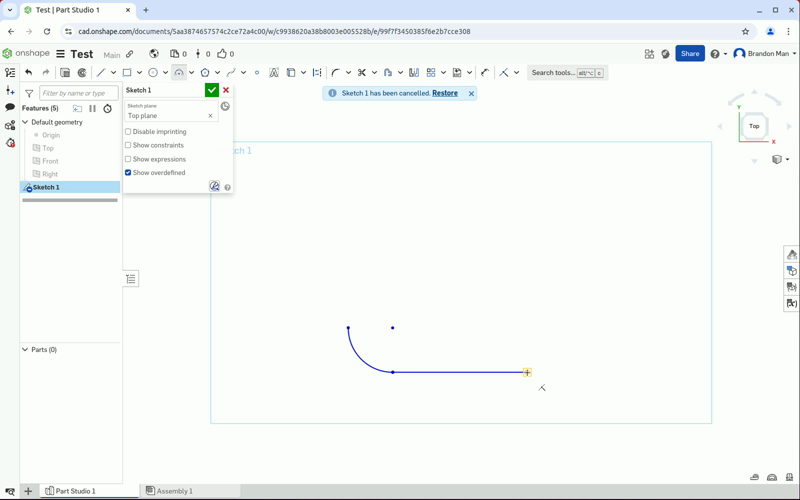
mouse_move(572, 327)
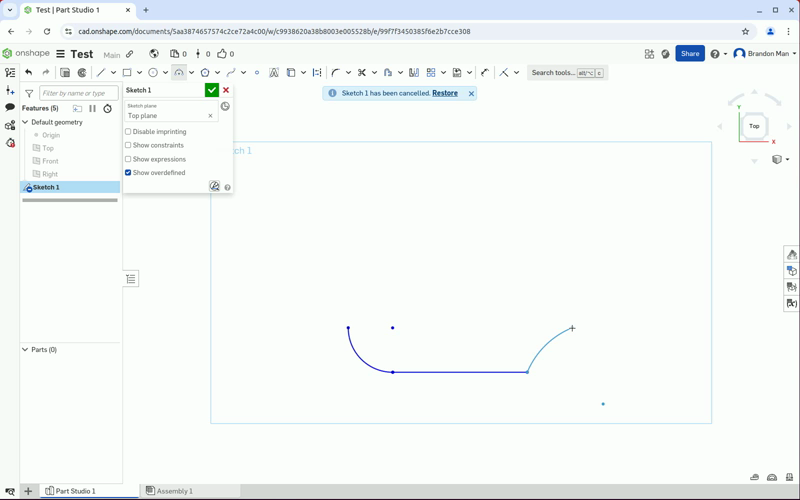
click(572, 327)
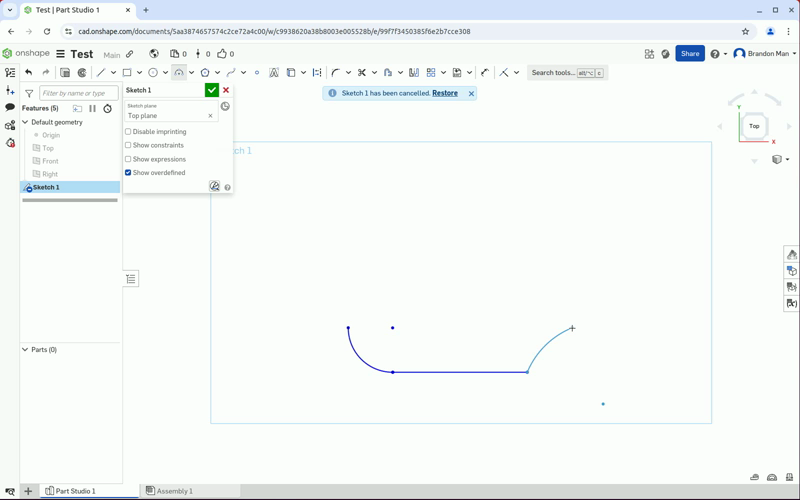
mouse_move(558, 359)
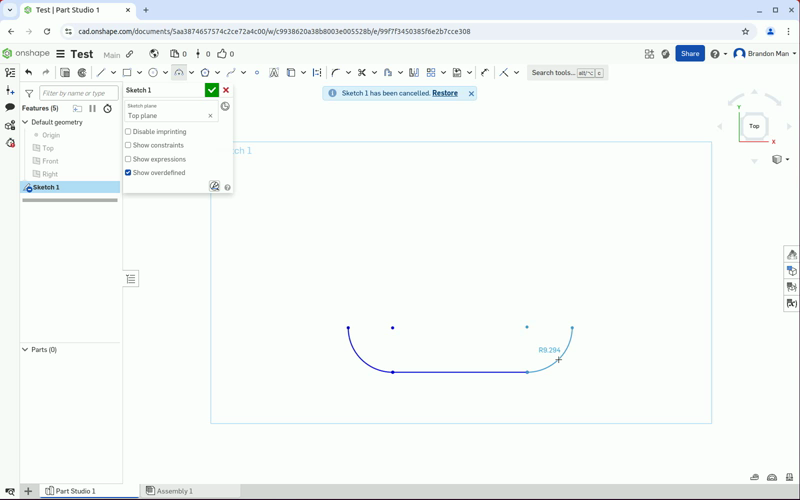
click(558, 359)
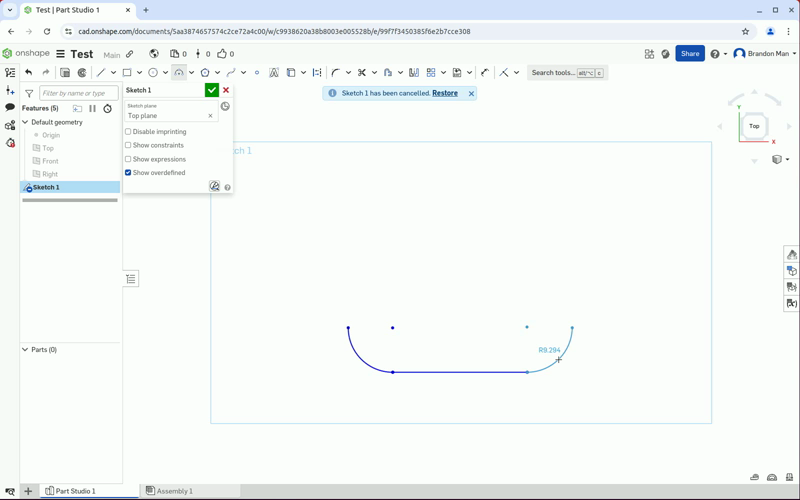
key_up(shift)
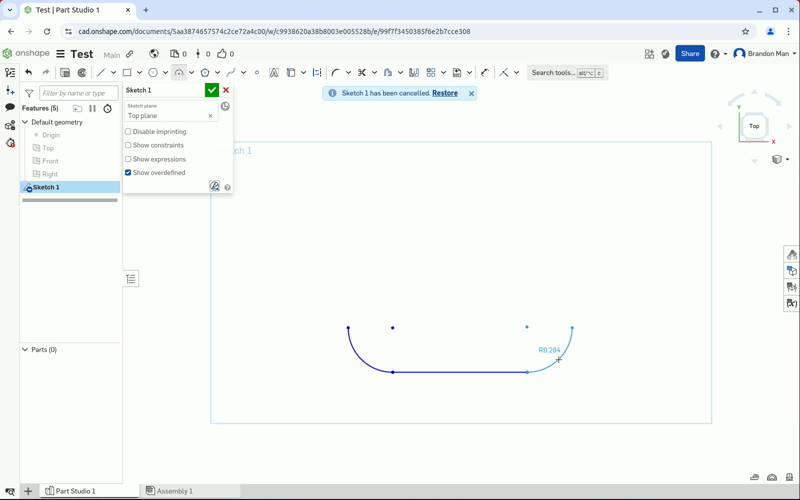
key(esc)
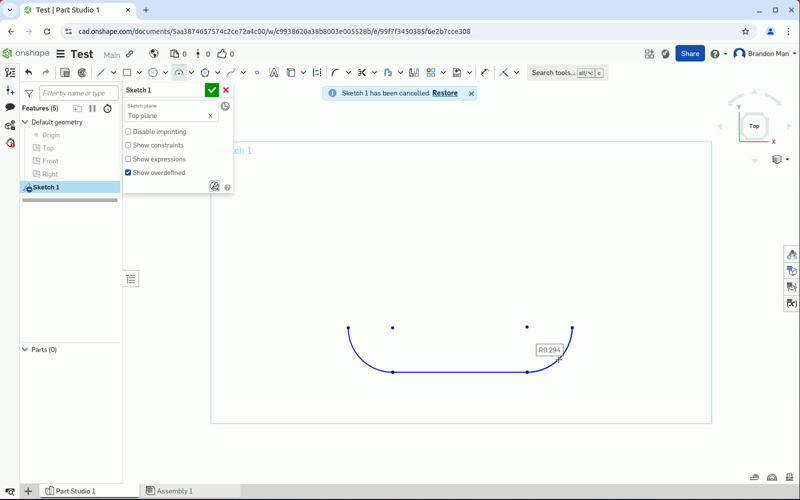
key(l)
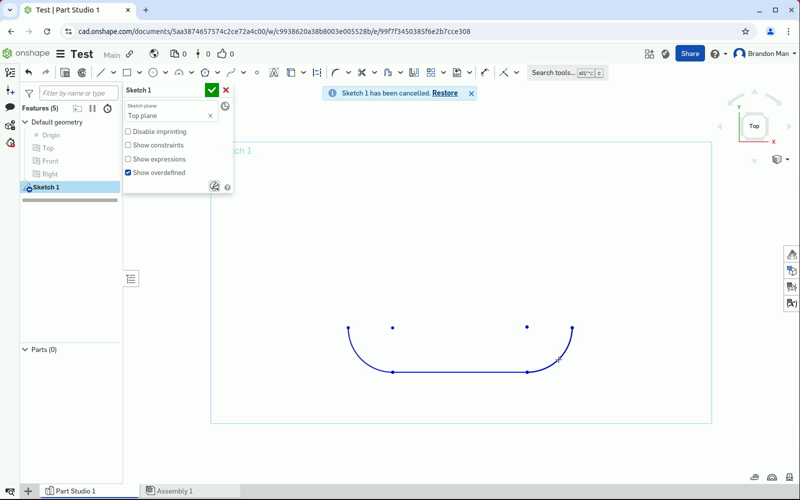
mouse_move(572, 327)
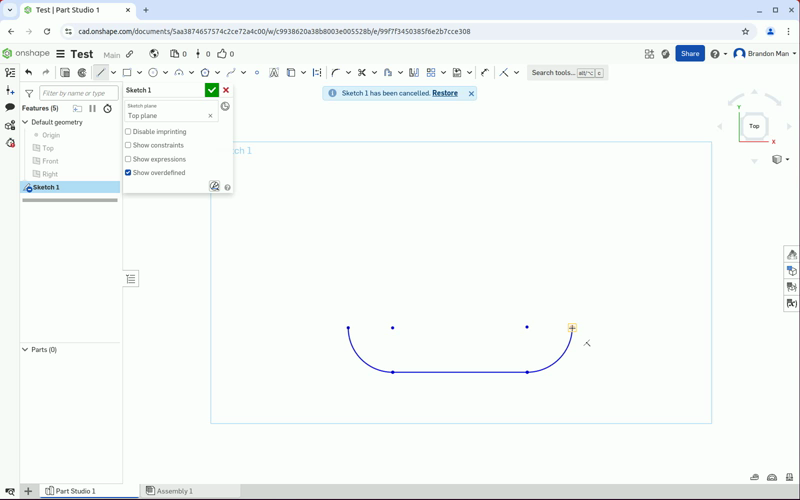
click(572, 327)
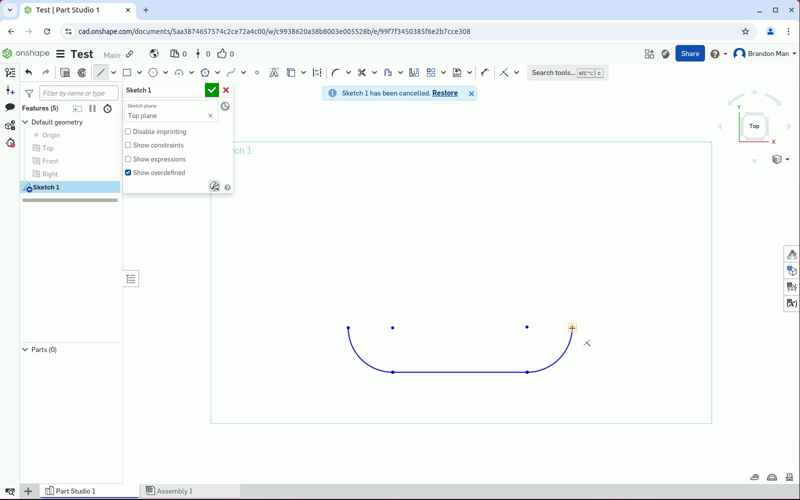
key_down(shift)
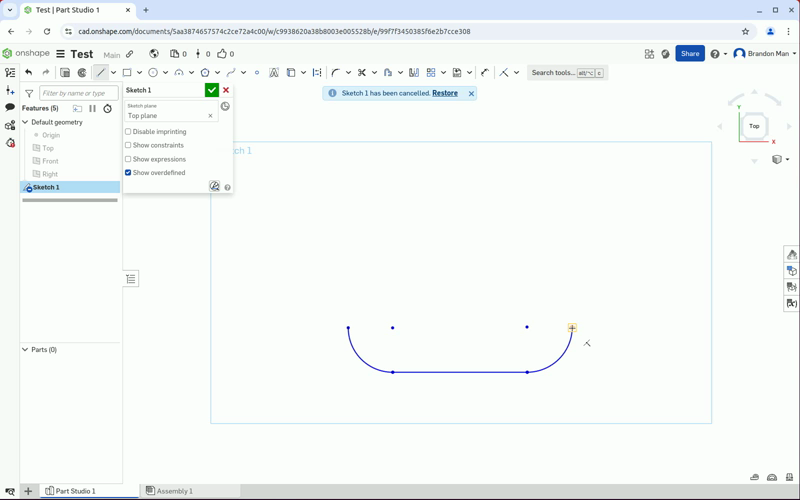
mouse_move(572, 237)
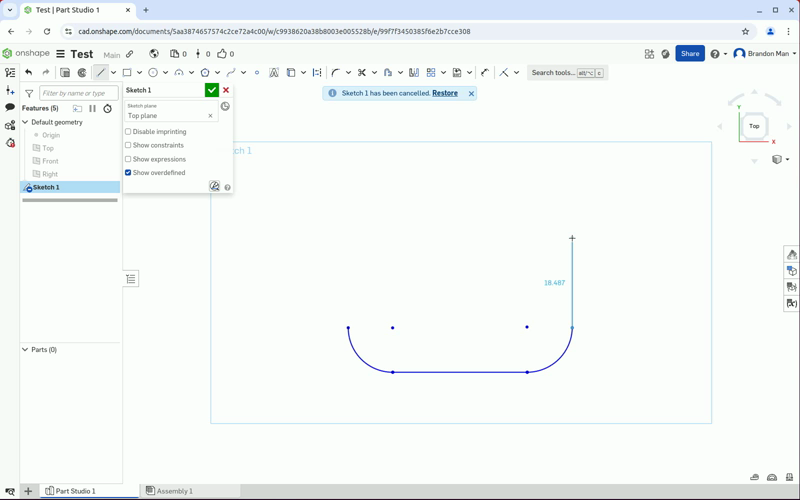
click(572, 237)
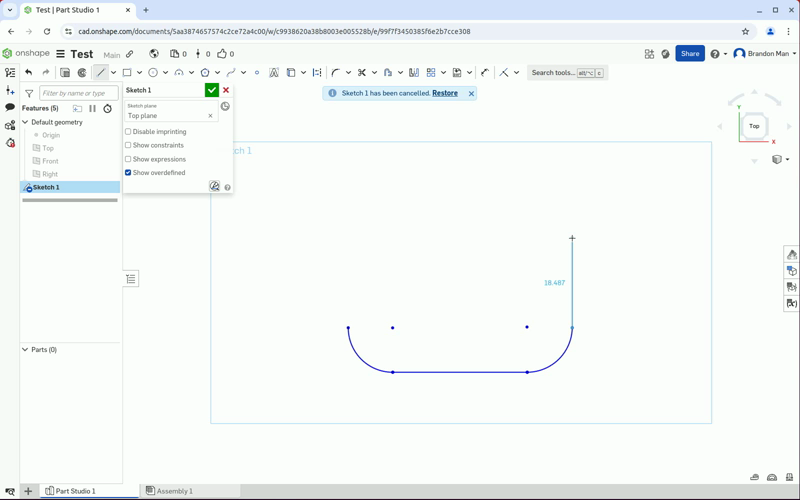
key_up(shift)
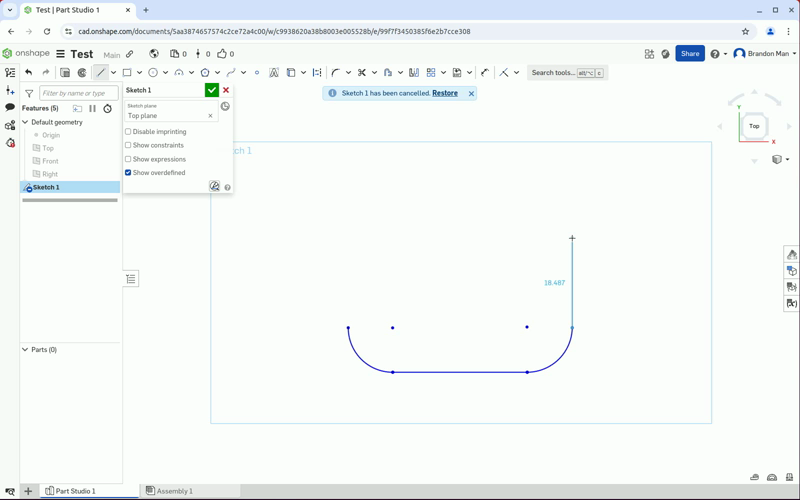
key(esc)
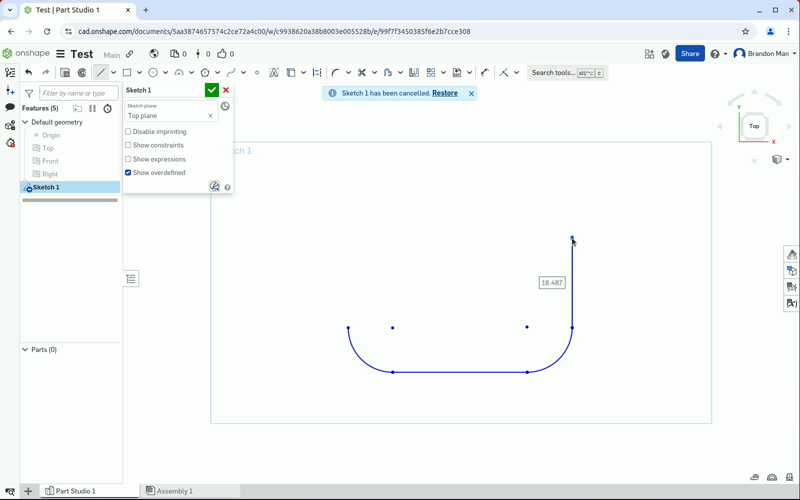
key(a)
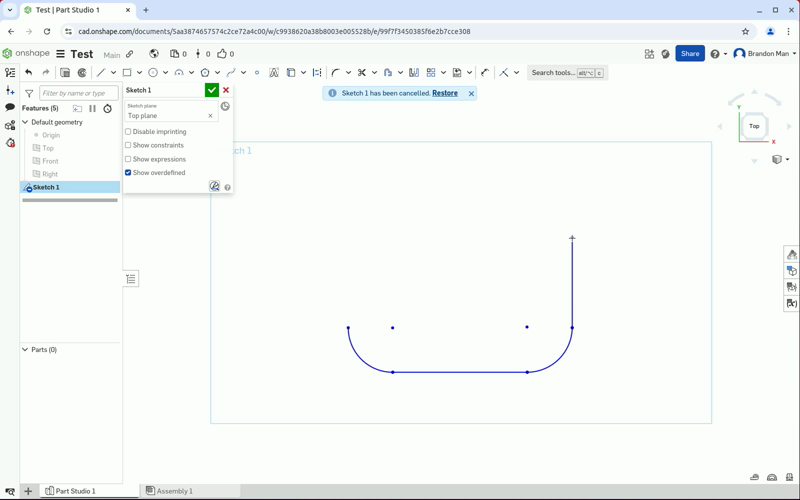
mouse_move(572, 237)
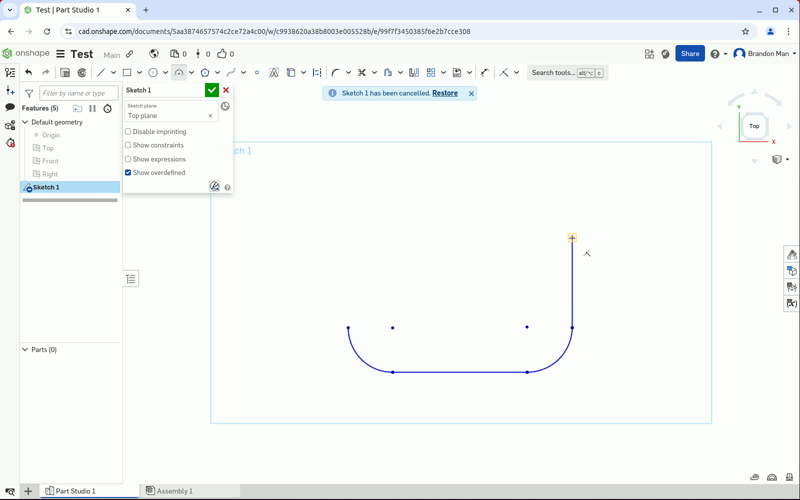
click(572, 237)
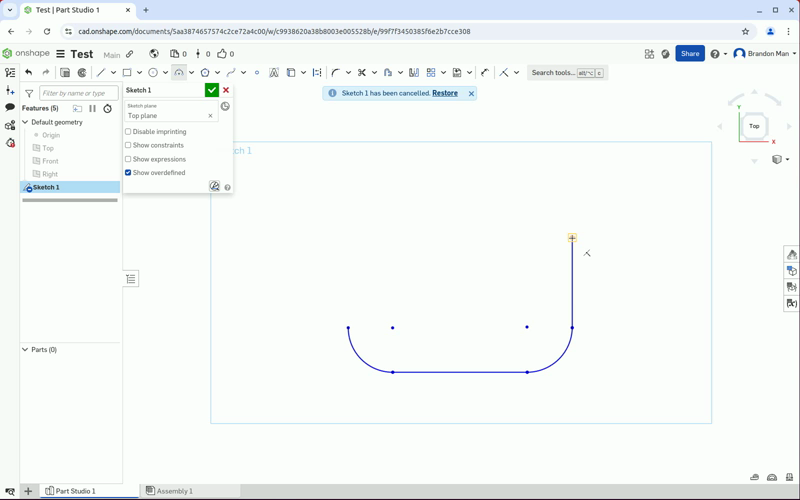
key_down(shift)
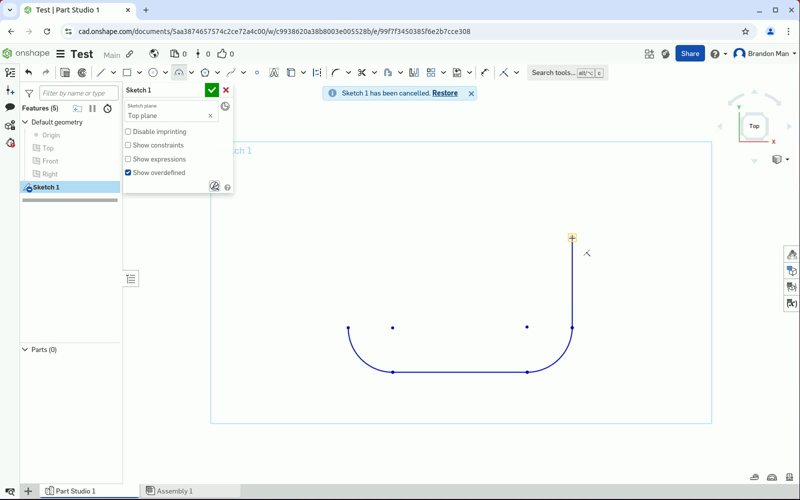
mouse_move(527, 193)
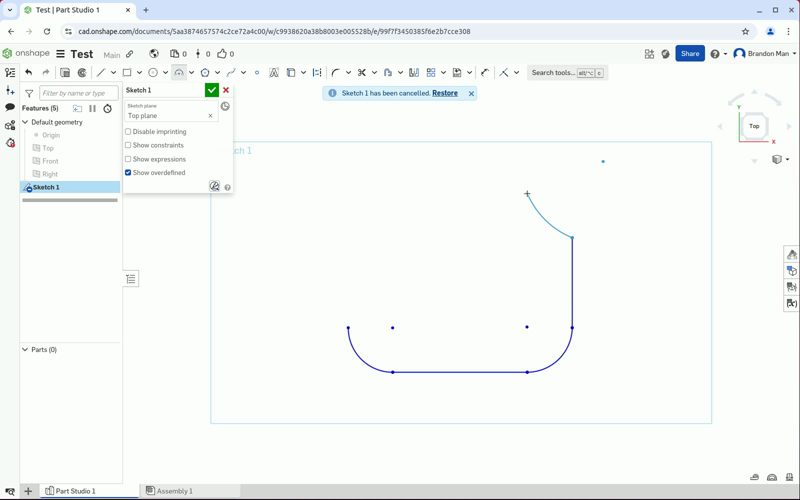
click(527, 193)
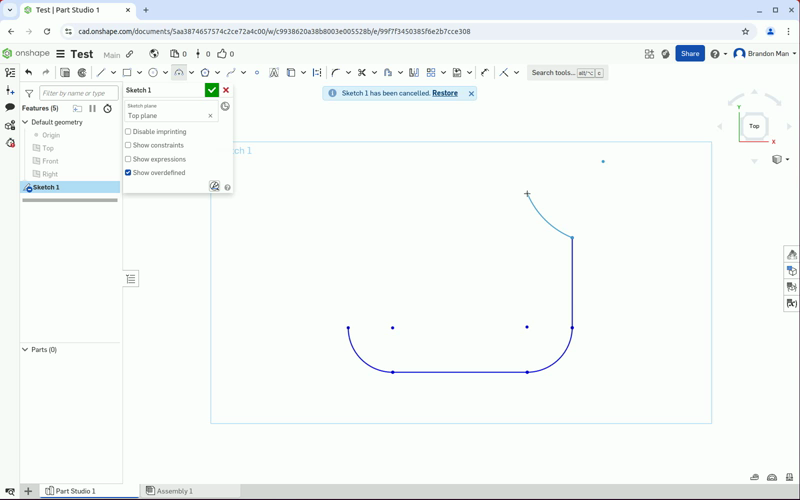
mouse_move(558, 206)
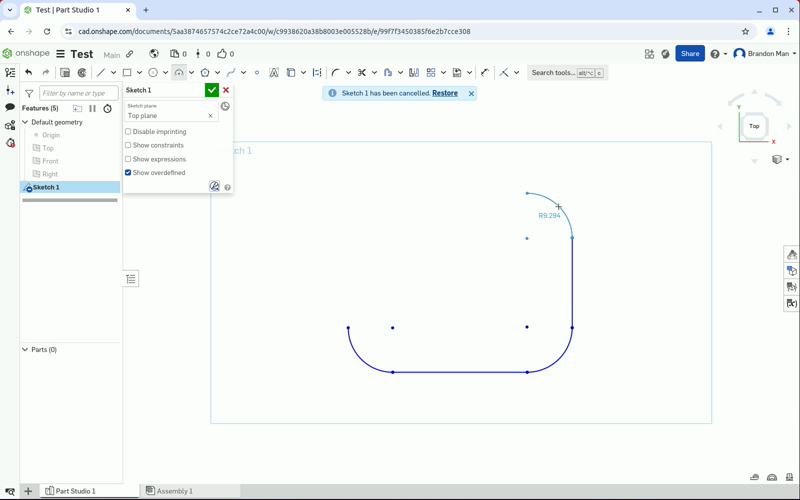
click(558, 206)
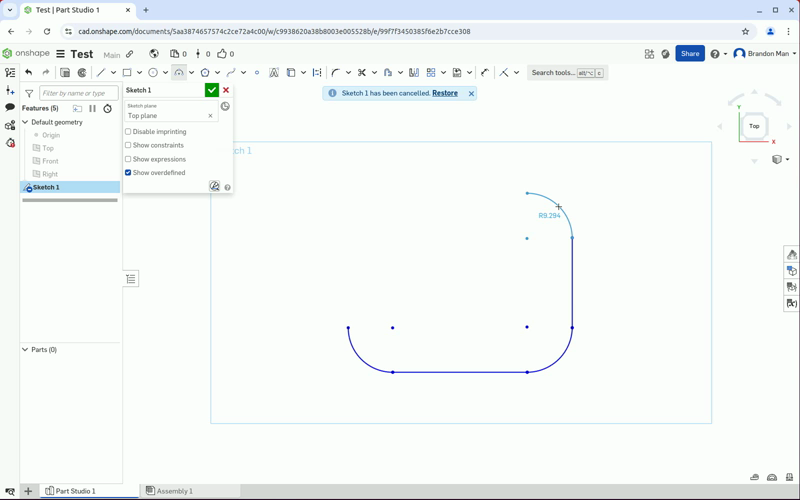
key_up(shift)
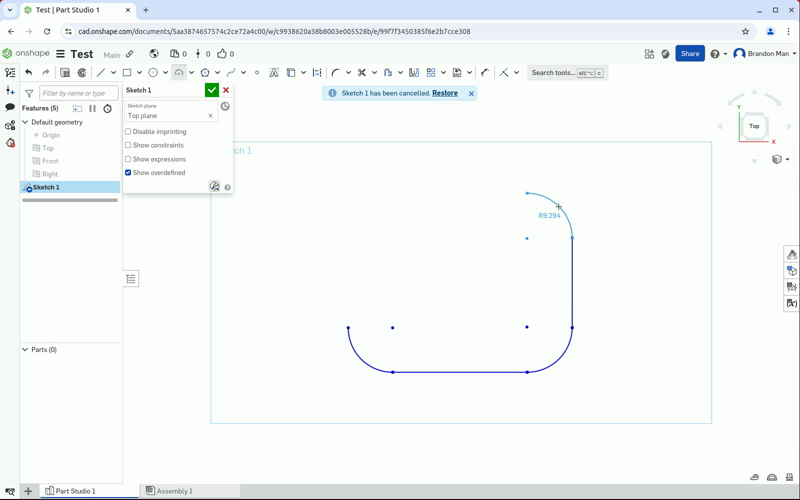
key(esc)
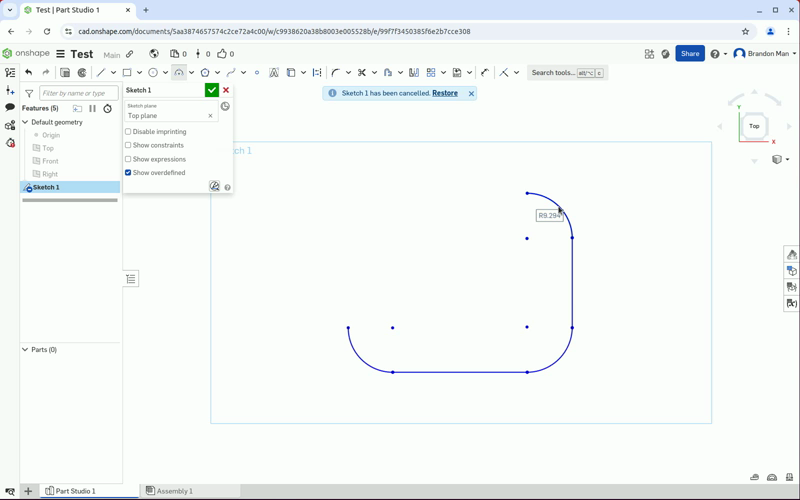
key(l)
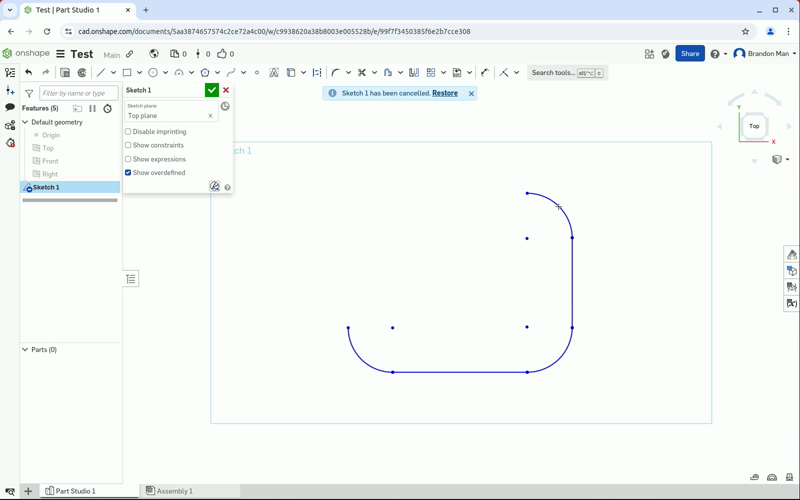
mouse_move(527, 193)
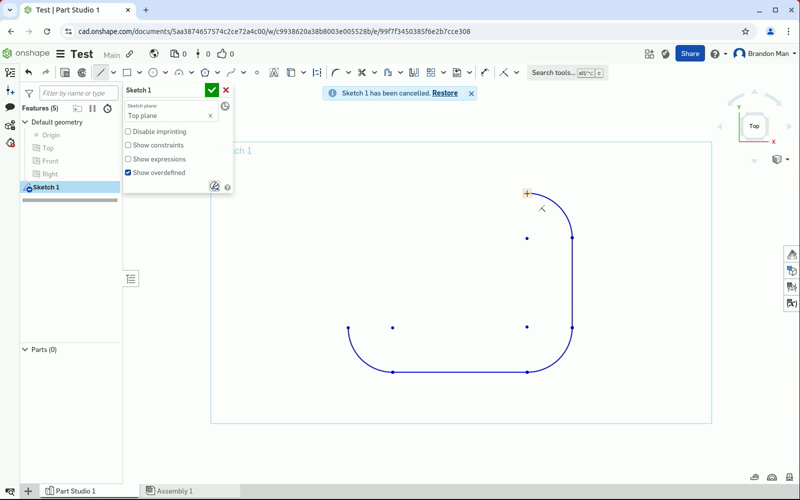
click(527, 193)
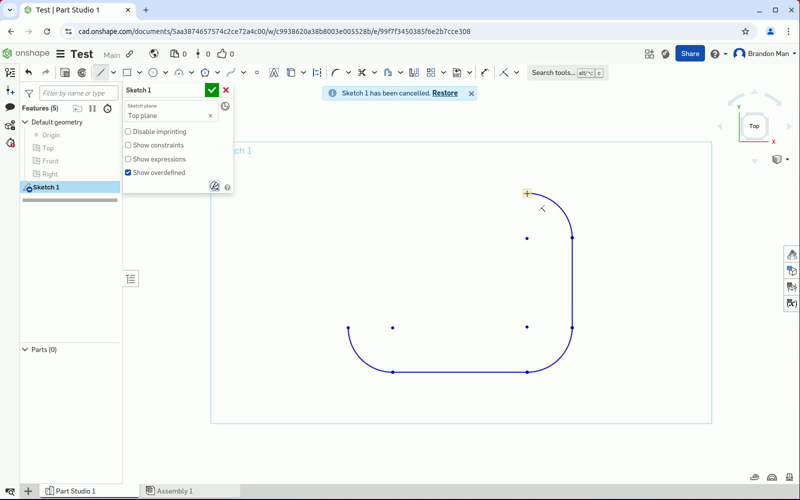
key_down(shift)
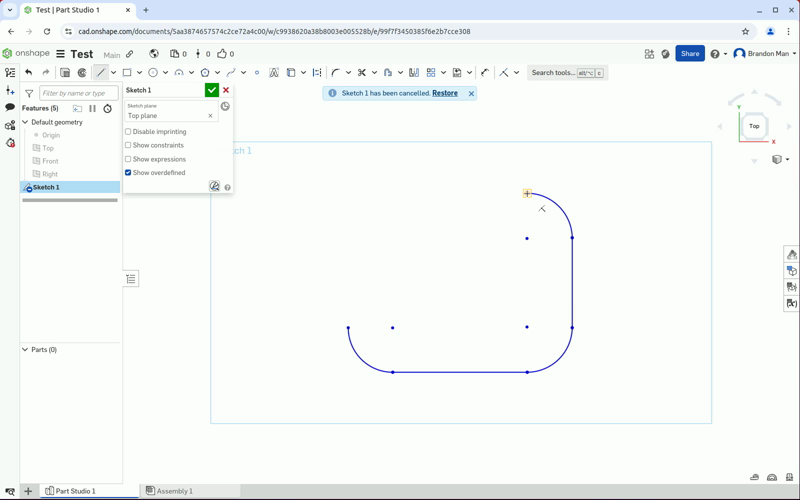
mouse_move(392, 193)
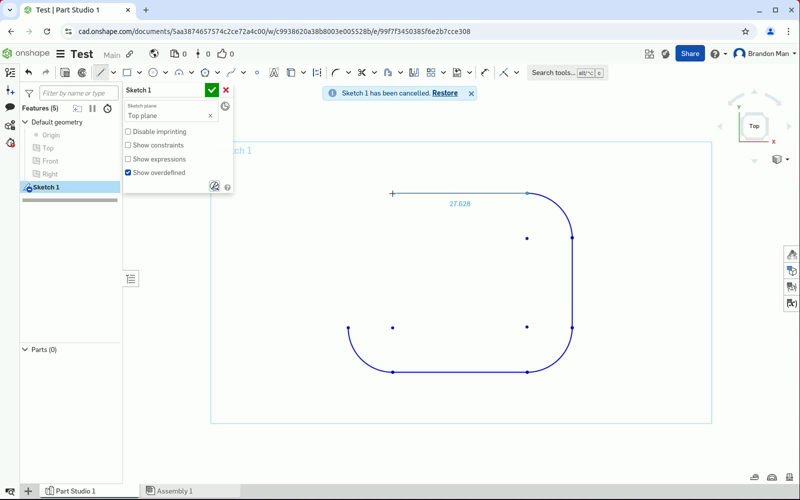
click(392, 193)
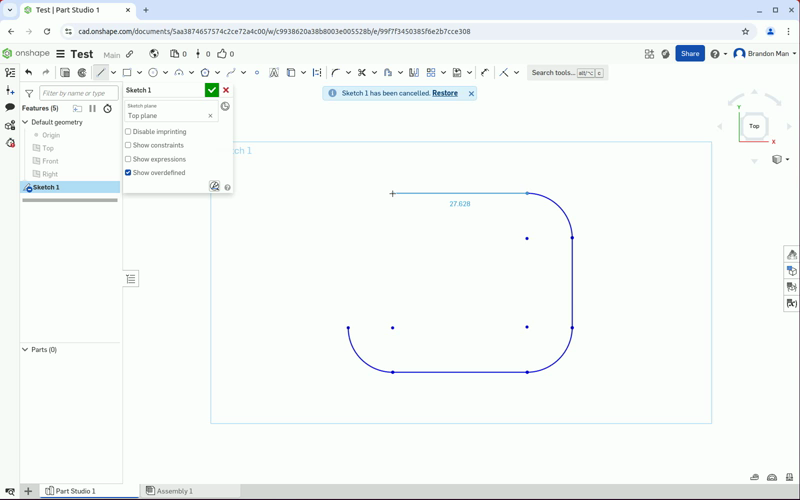
key_up(shift)
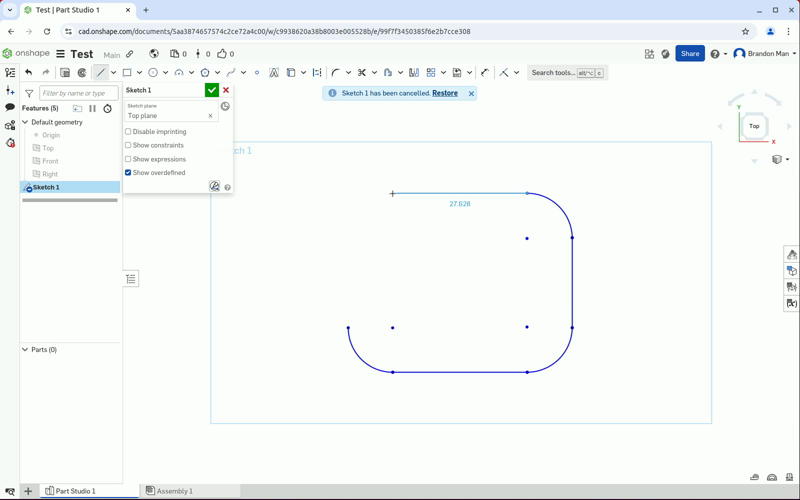
key(esc)
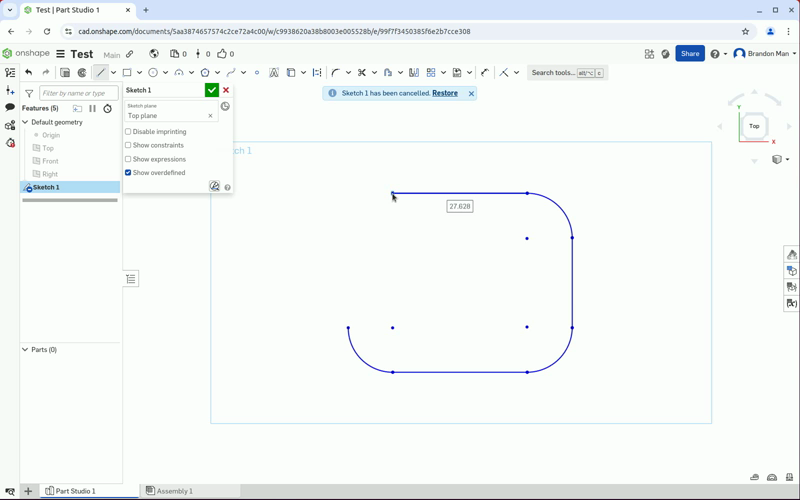
key(a)
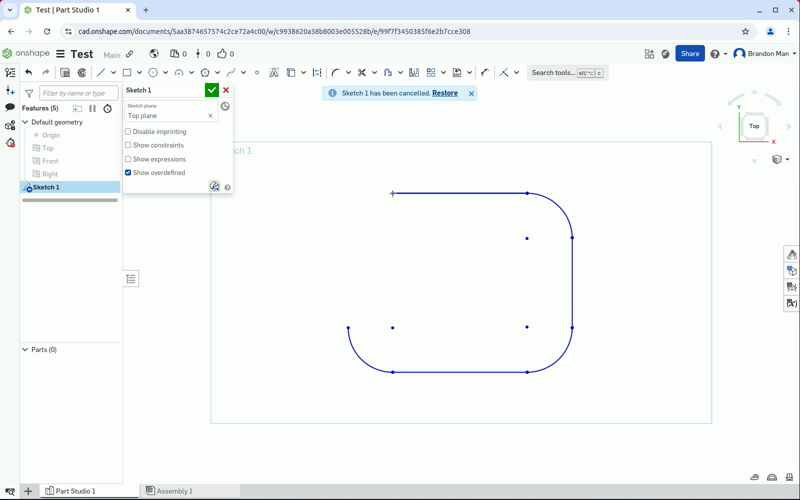
mouse_move(392, 193)
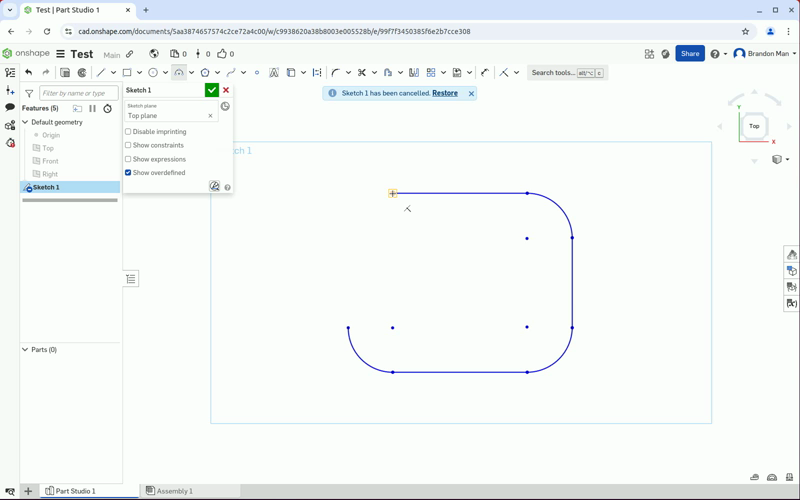
click(392, 193)
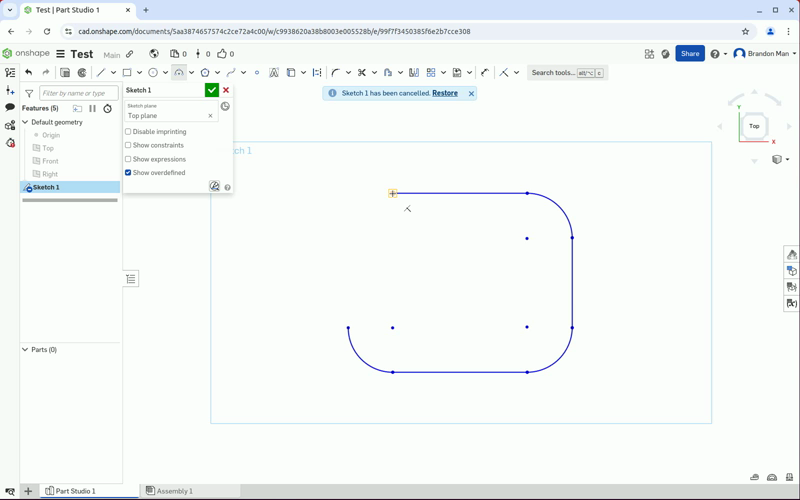
key_down(shift)
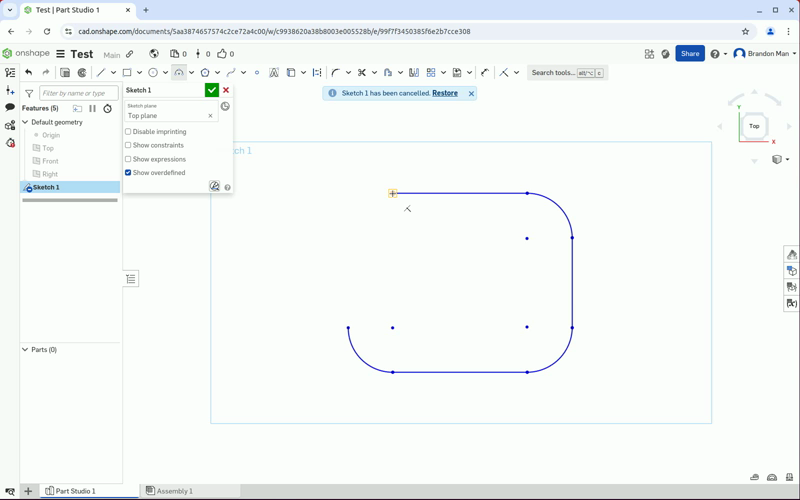
mouse_move(348, 237)
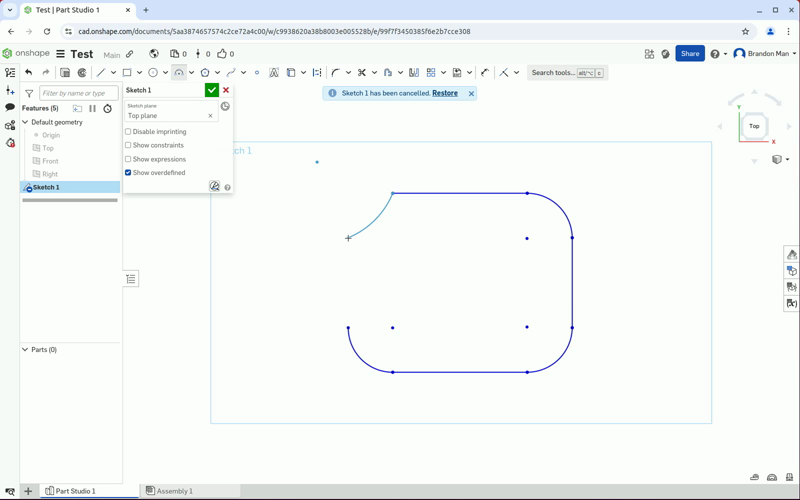
click(348, 237)
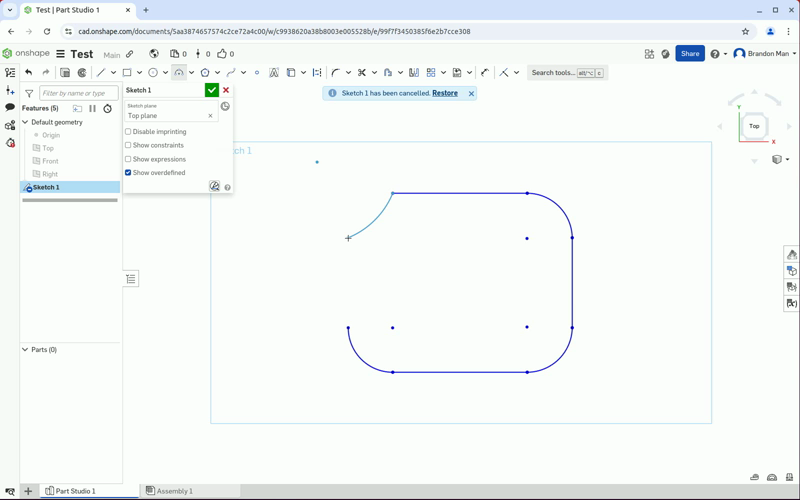
mouse_move(361, 206)
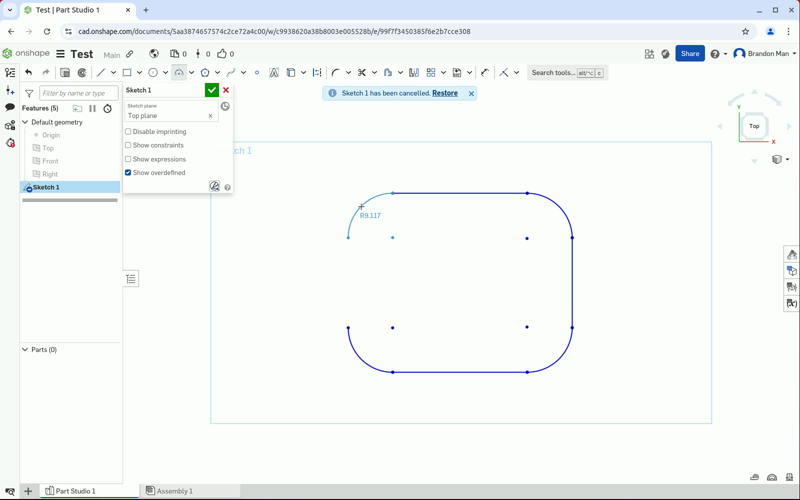
click(361, 206)
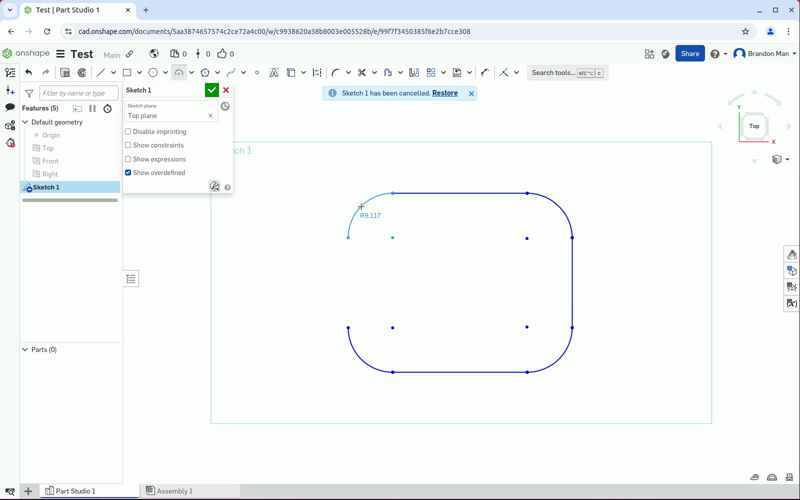
key_up(shift)
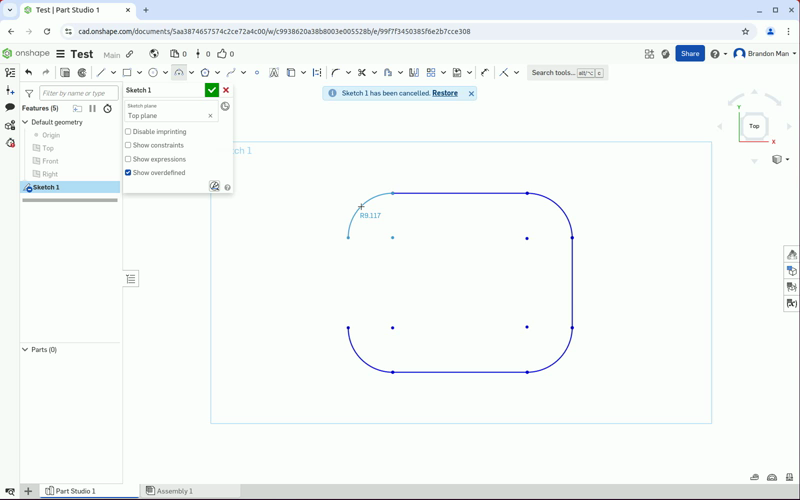
key(esc)
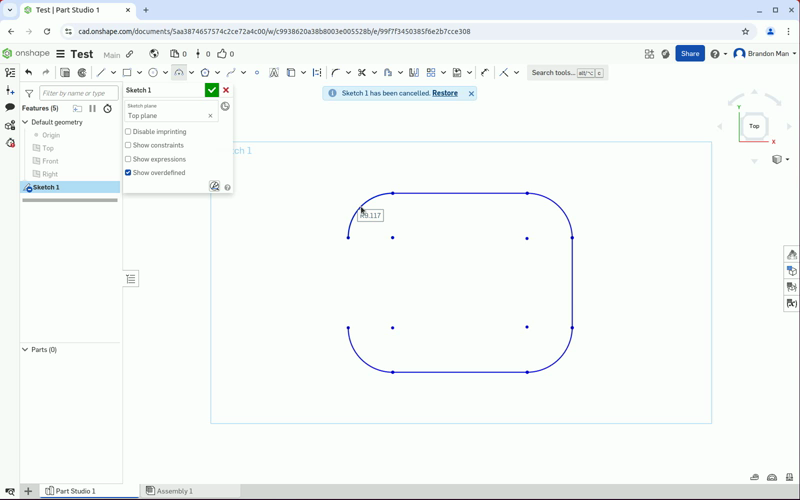
key(l)
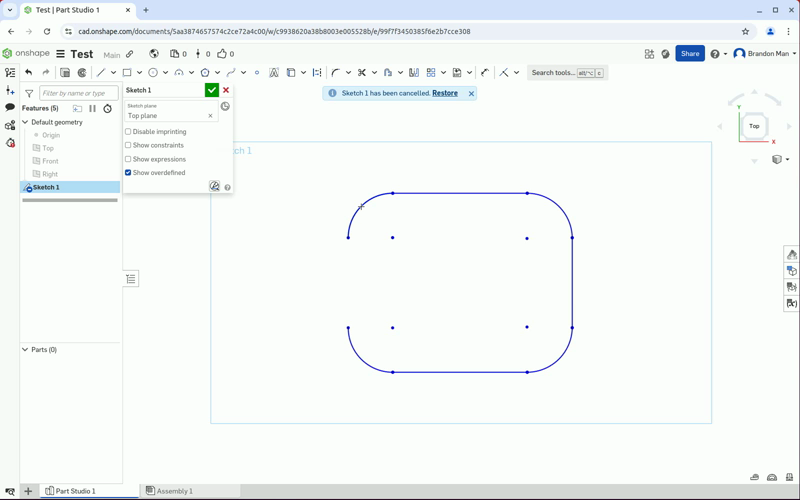
mouse_move(348, 237)
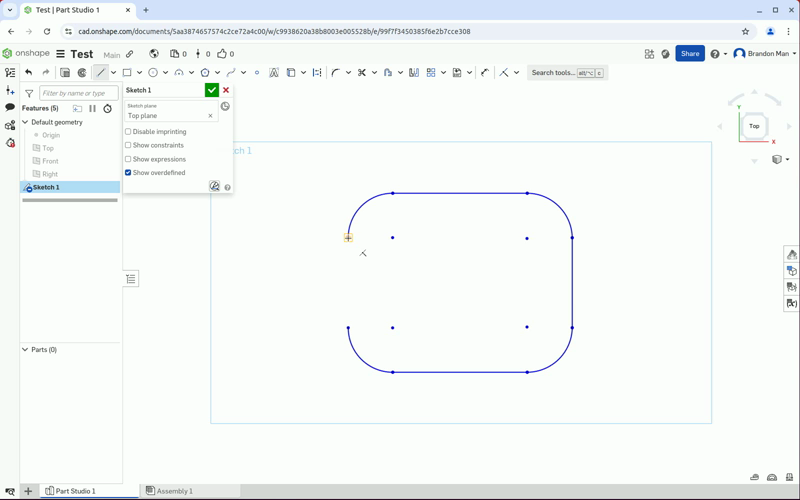
click(348, 237)
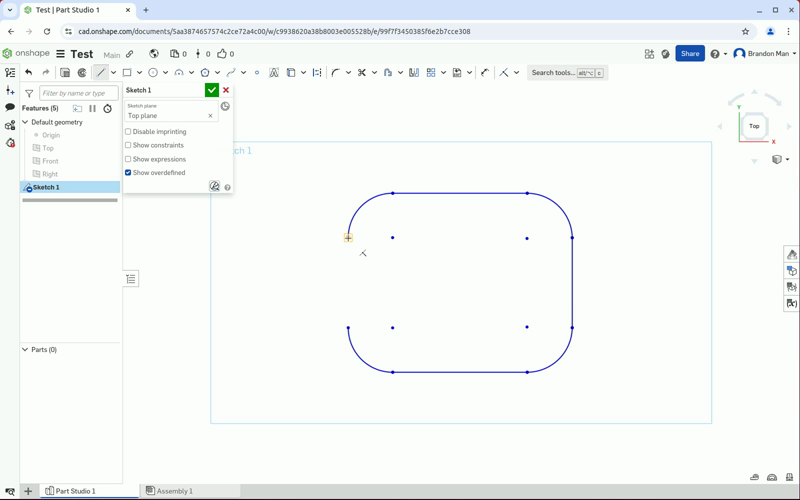
key_down(shift)
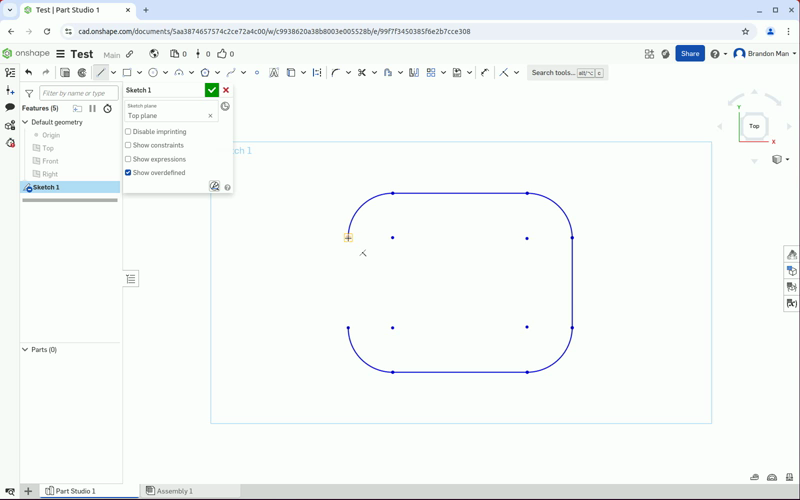
mouse_move(348, 327)
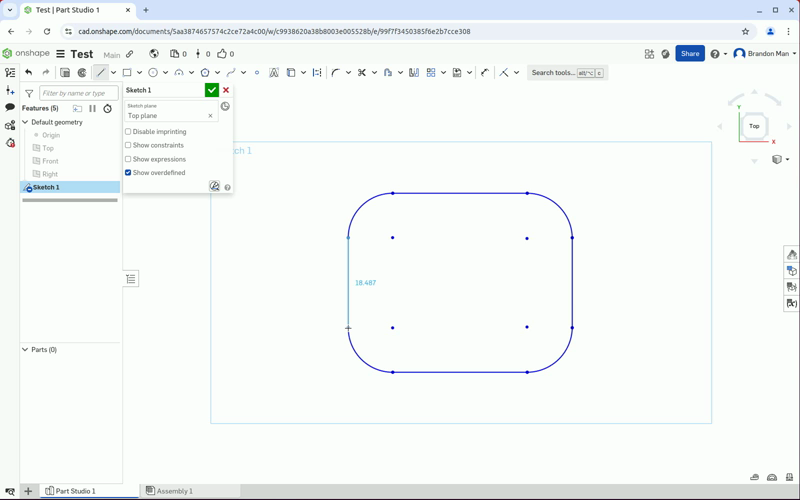
key_up(shift)
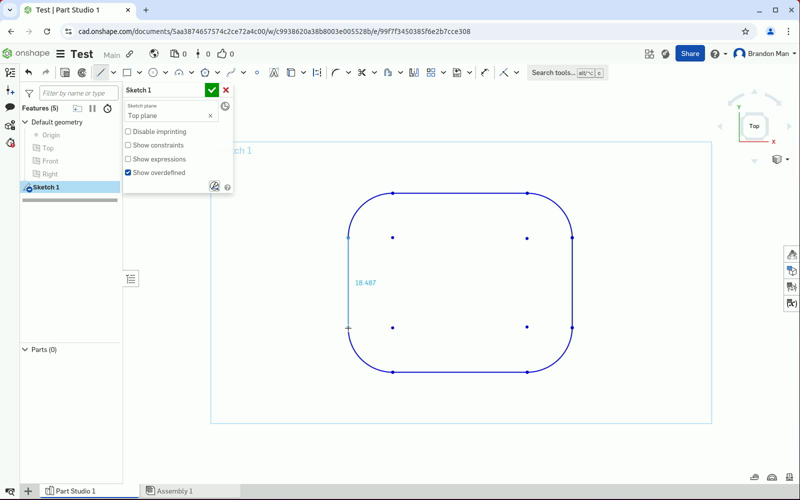
click(348, 327)
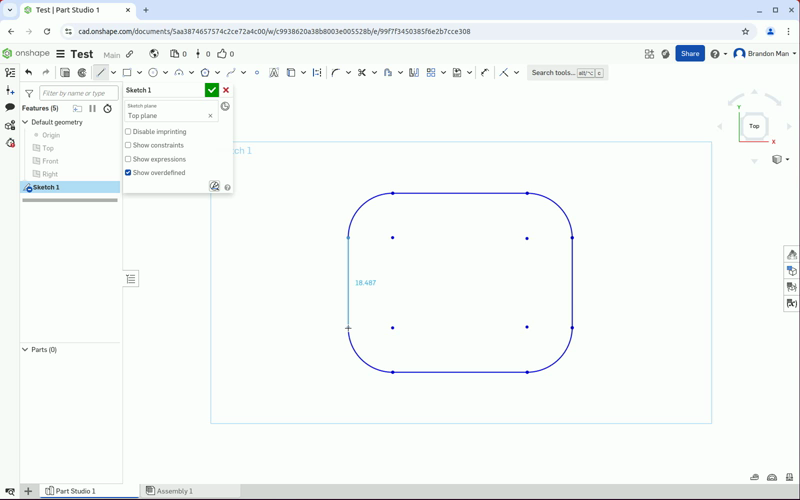
key(esc)
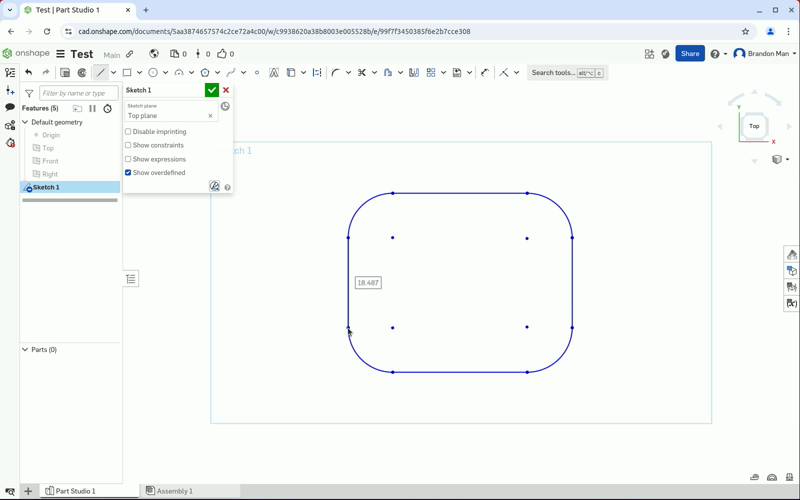
key(c)
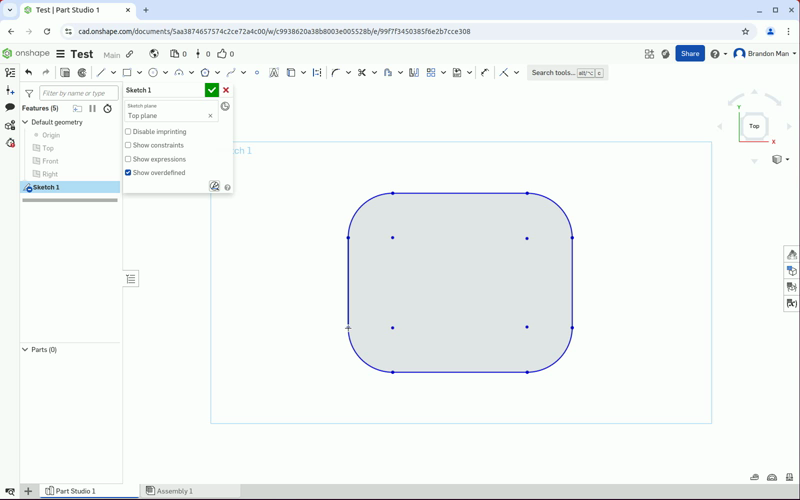
key_down(shift)
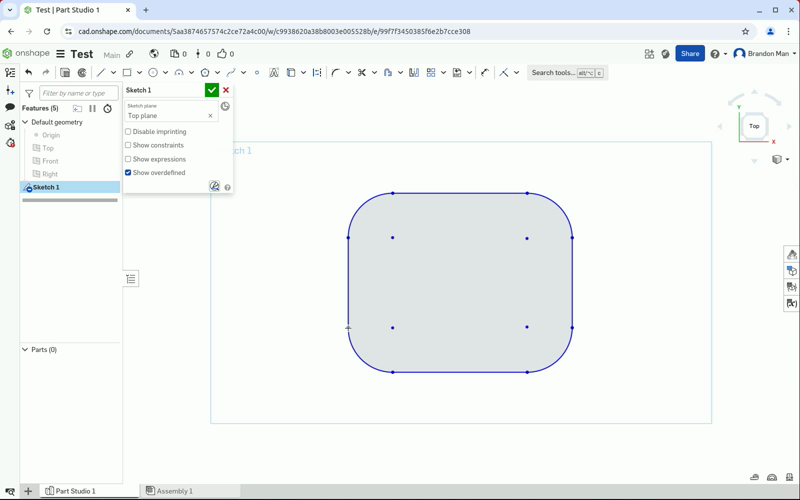
mouse_move(371, 282)
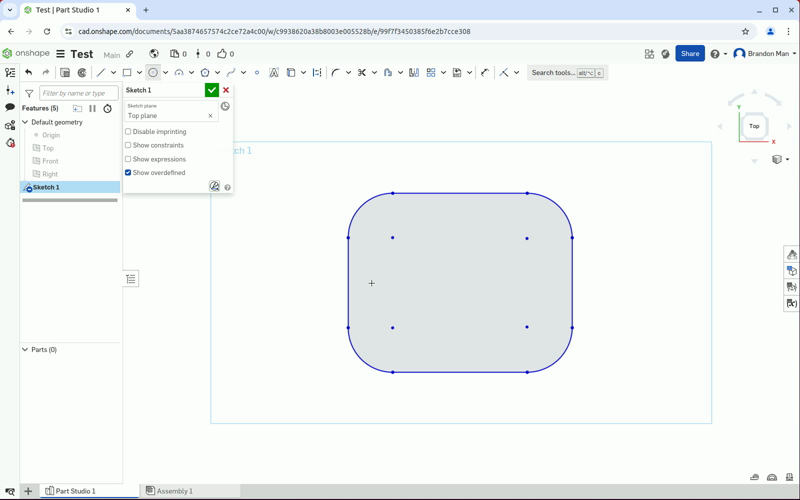
click(371, 282)
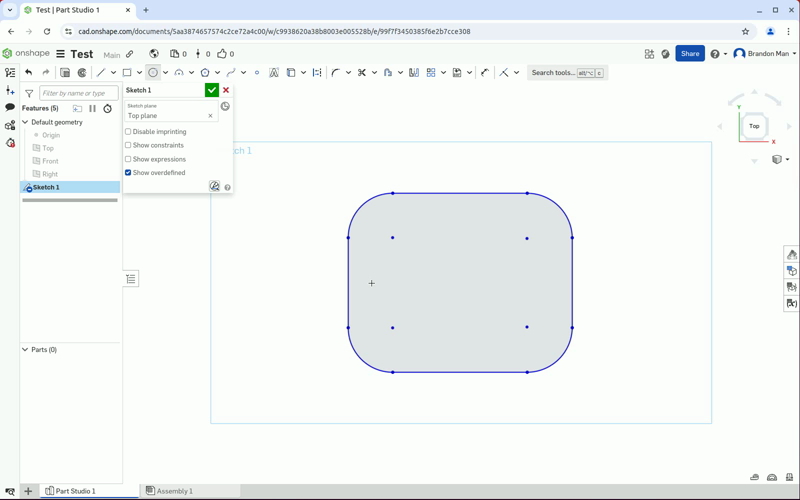
key_up(shift)
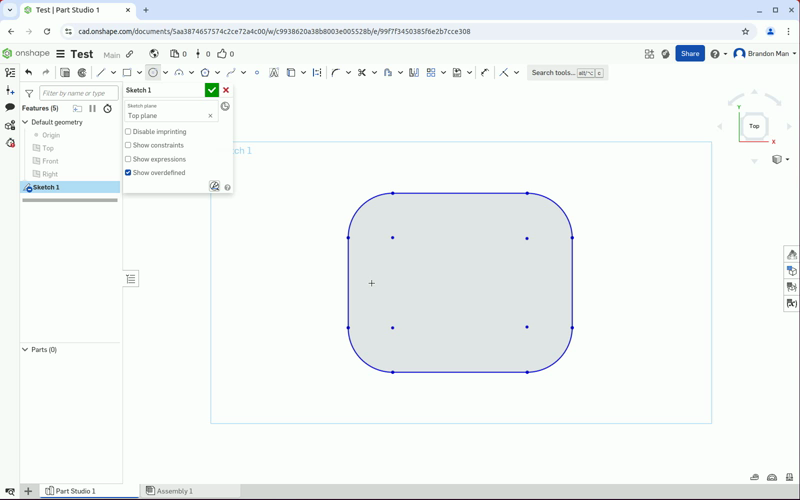
mouse_move(383, 282)
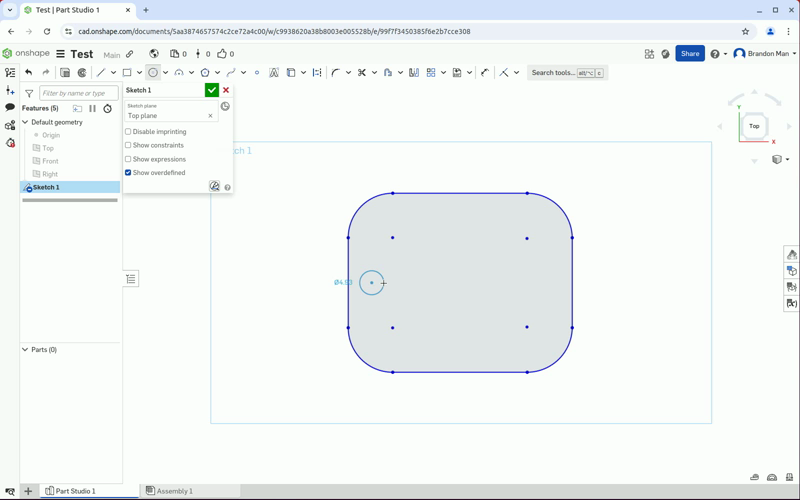
click(383, 282)
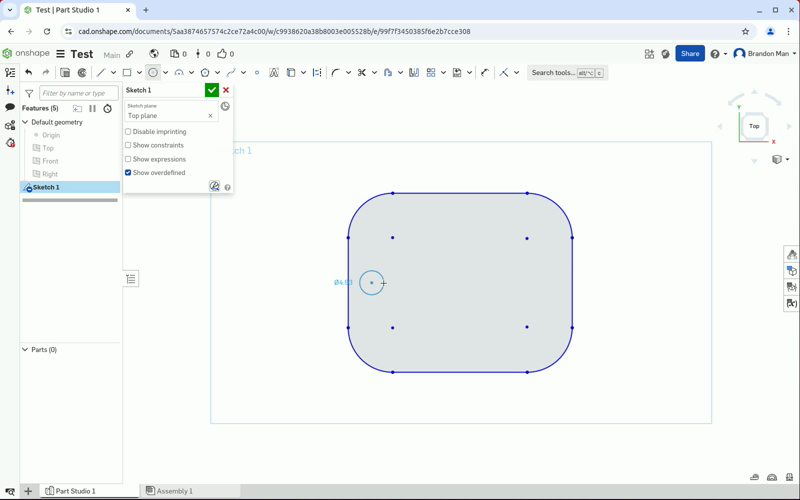
key(esc)
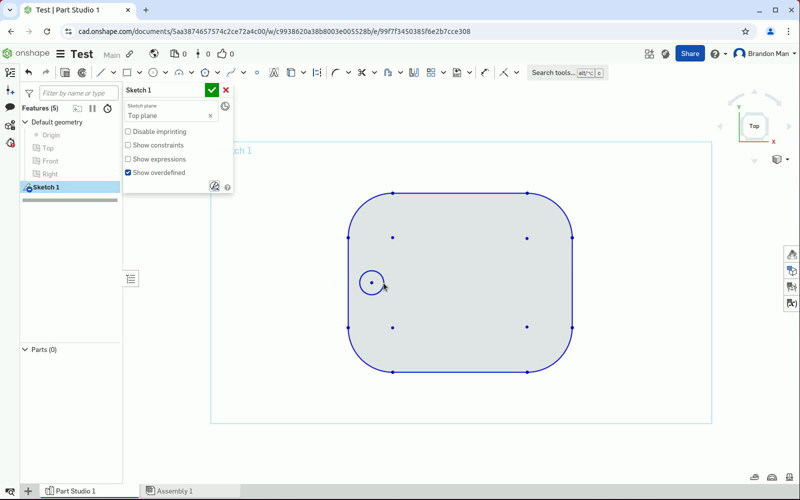
key(c)
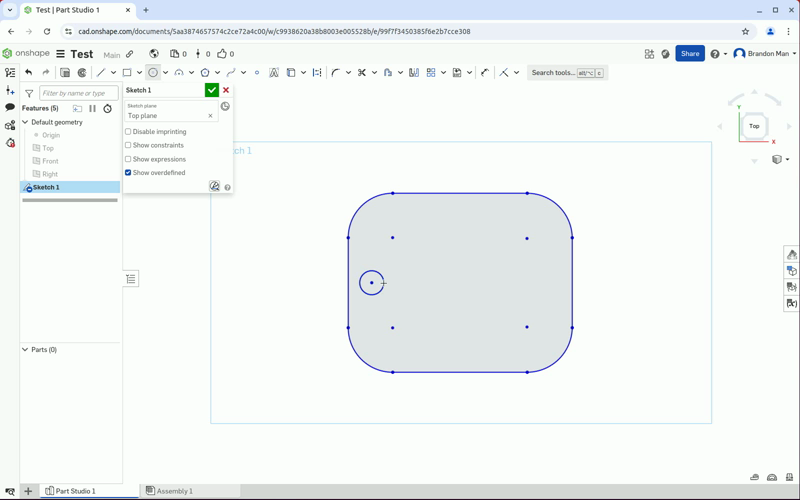
key_down(shift)
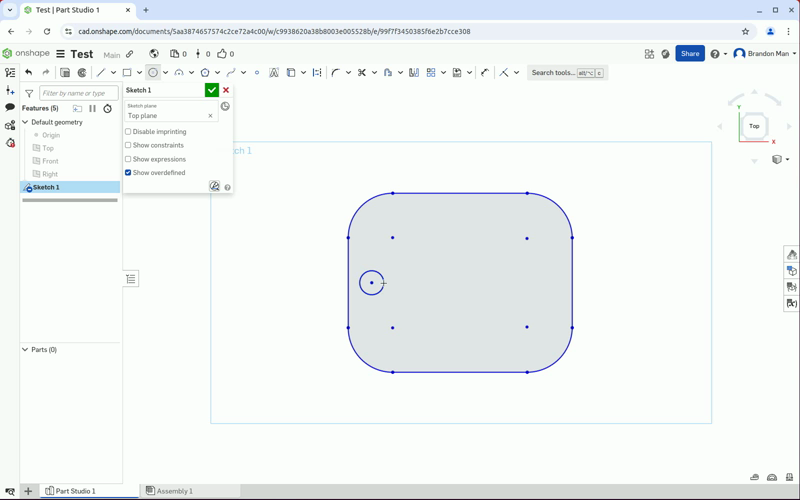
mouse_move(550, 282)
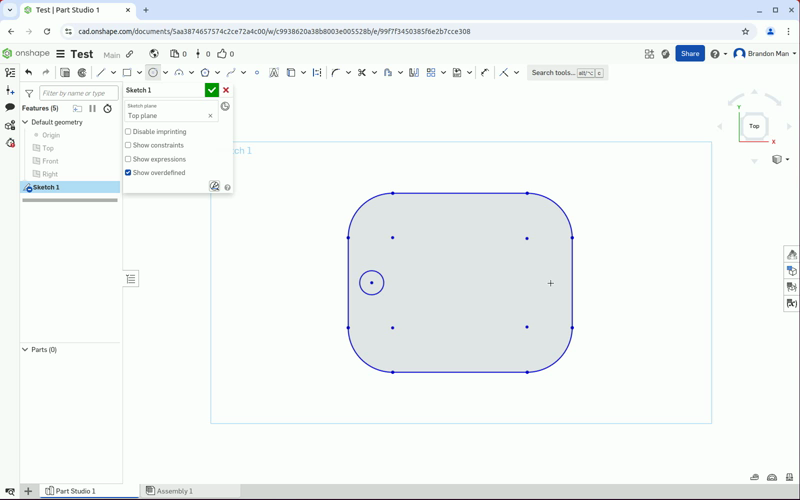
click(550, 282)
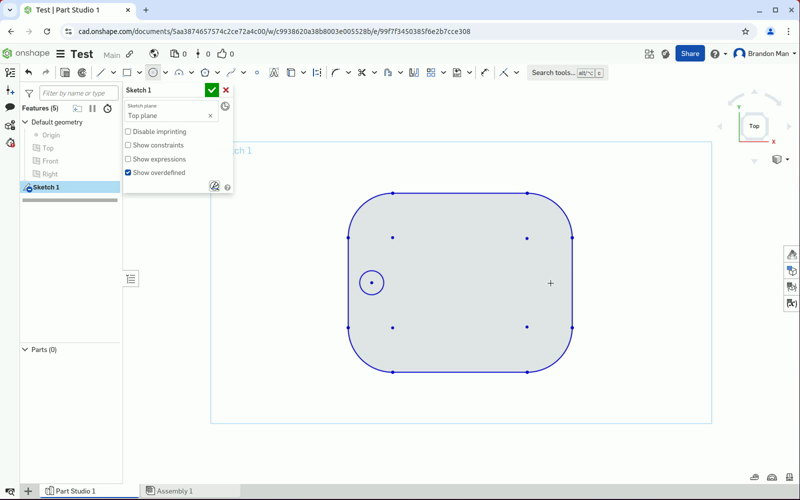
key_up(shift)
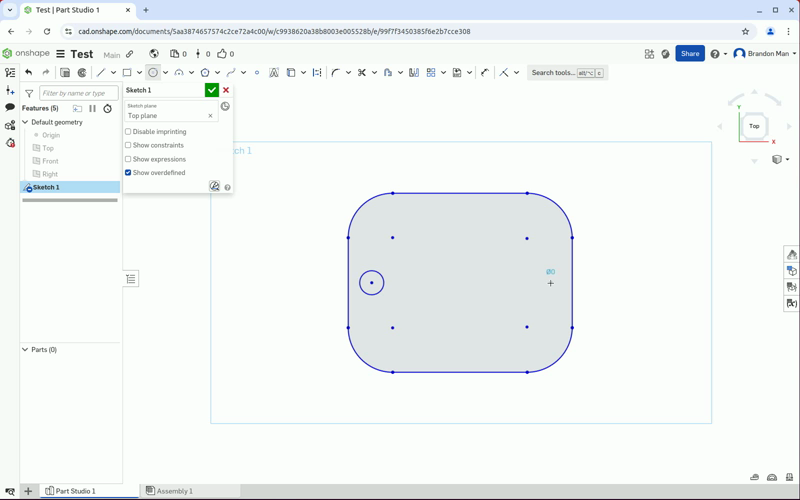
mouse_move(562, 282)
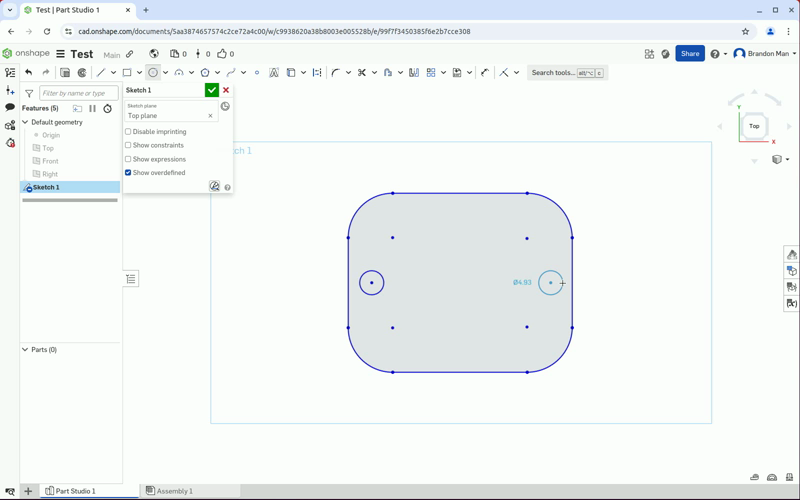
click(562, 282)
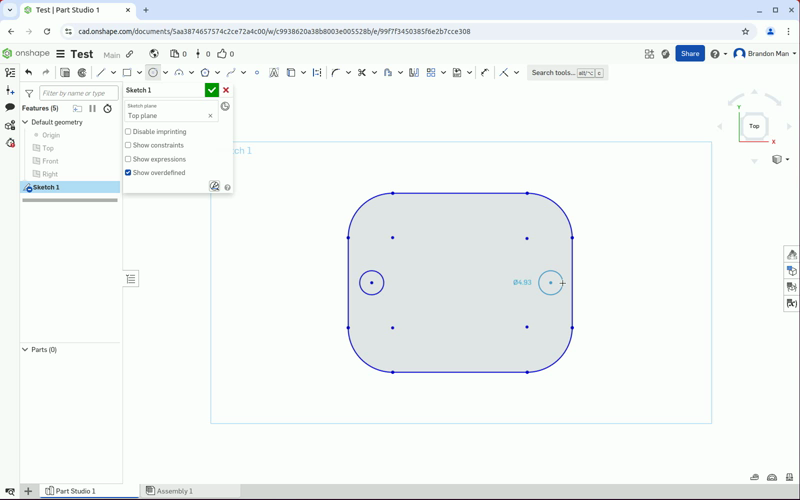
key(esc)
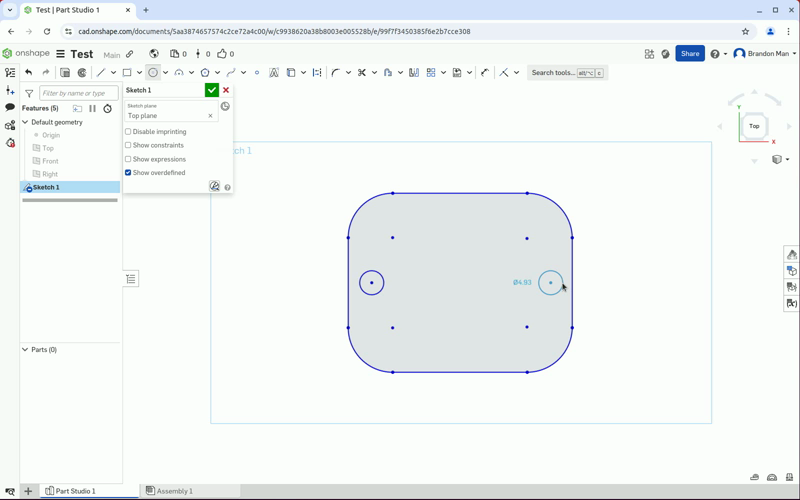
mouse_move(434, 253)
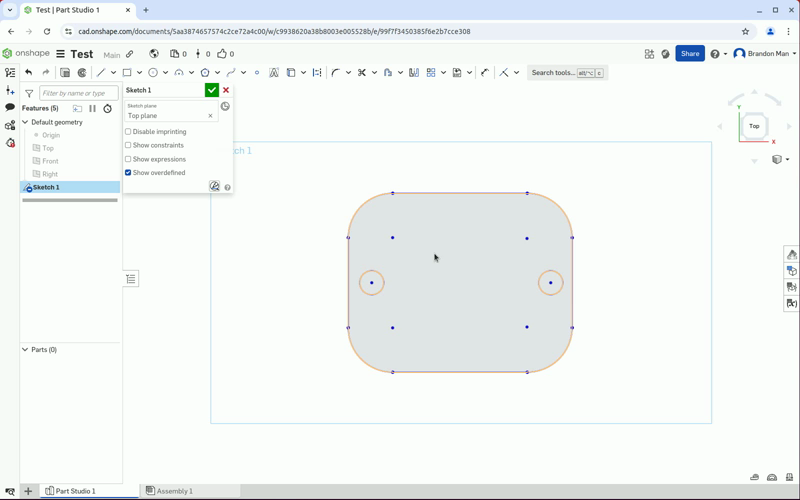
click(434, 253)
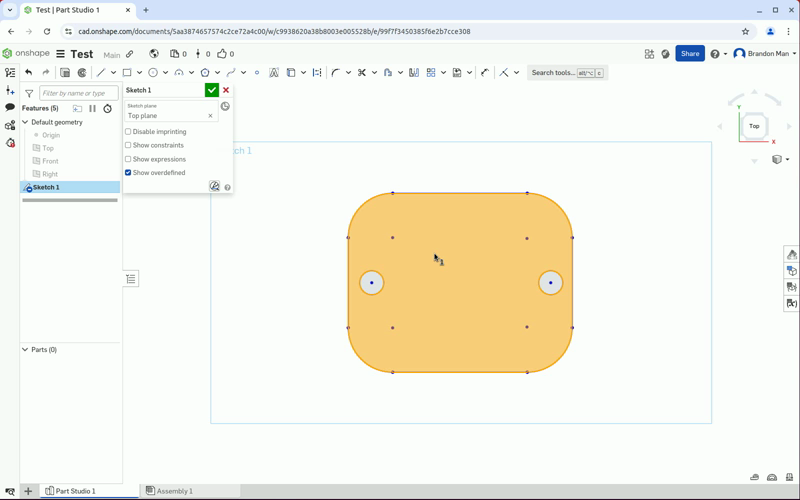
mouse_move(73, 352)
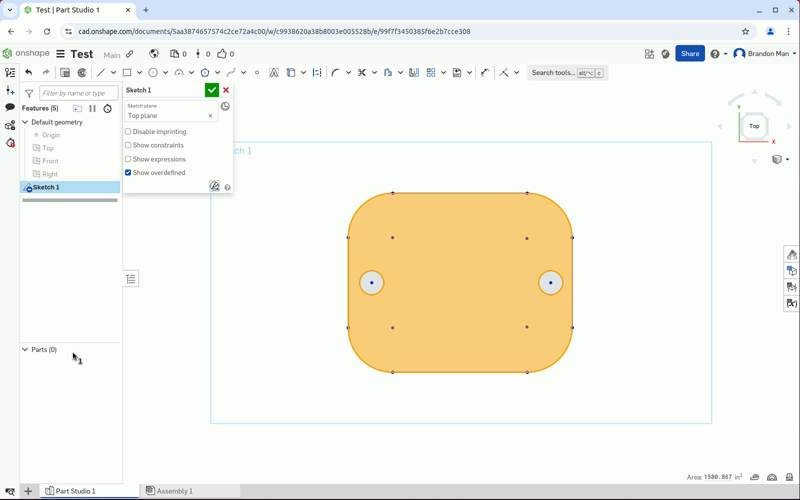
key(shift+y)
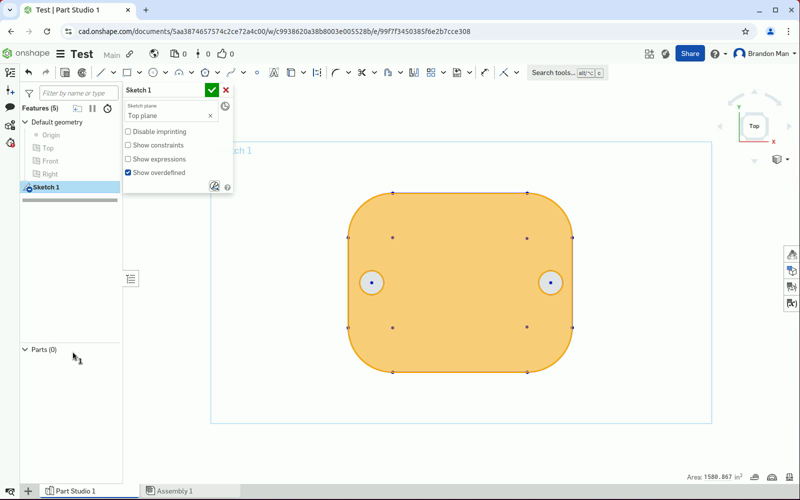
key(shift+e)
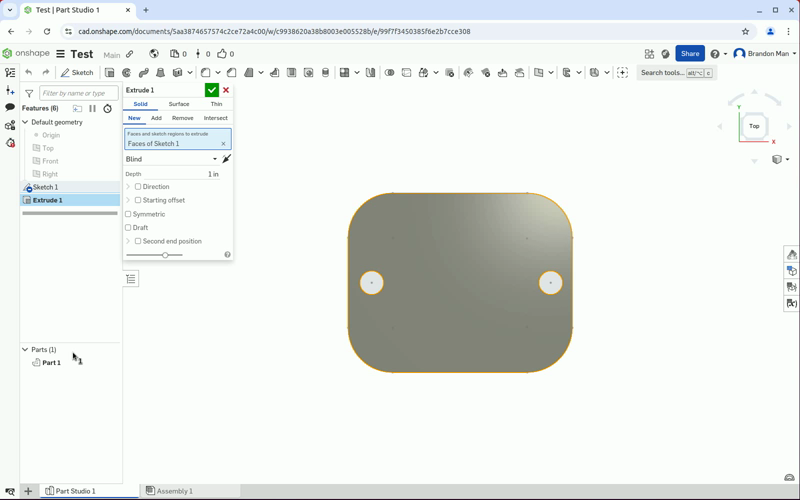
mouse_move(143, 106)
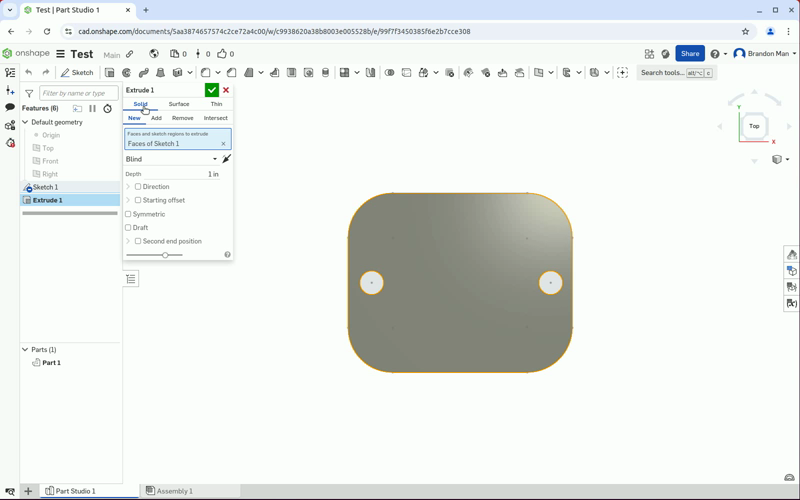
click(143, 106)
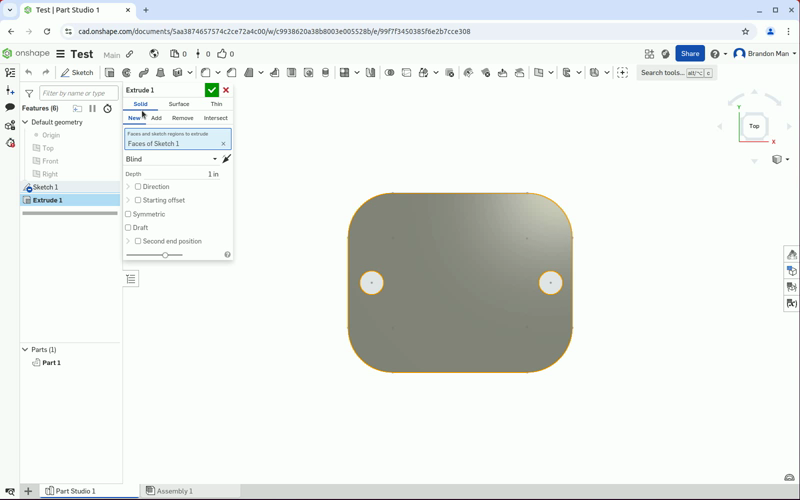
mouse_move(137, 120)
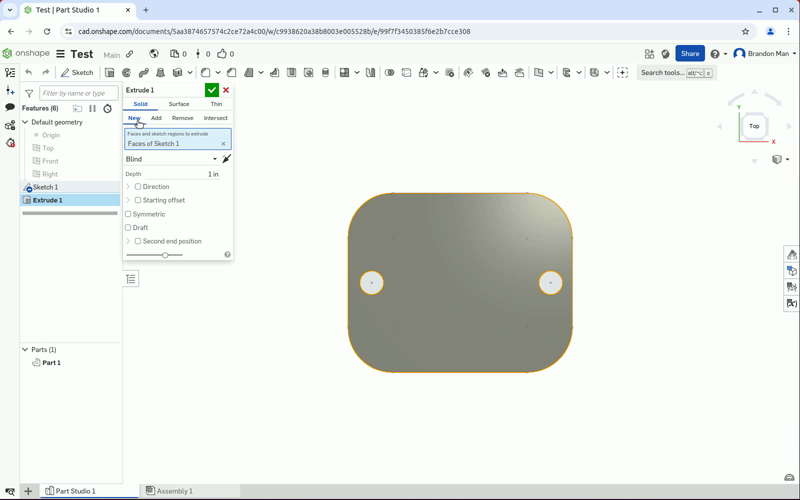
click(137, 120)
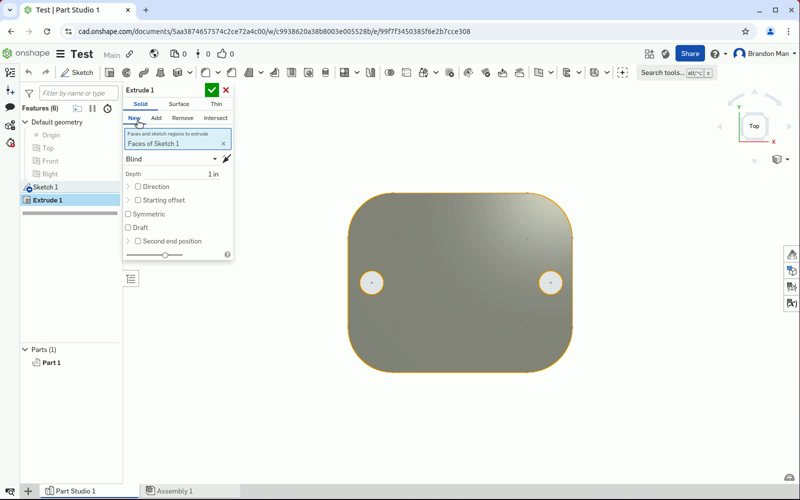
key(tab, 4)
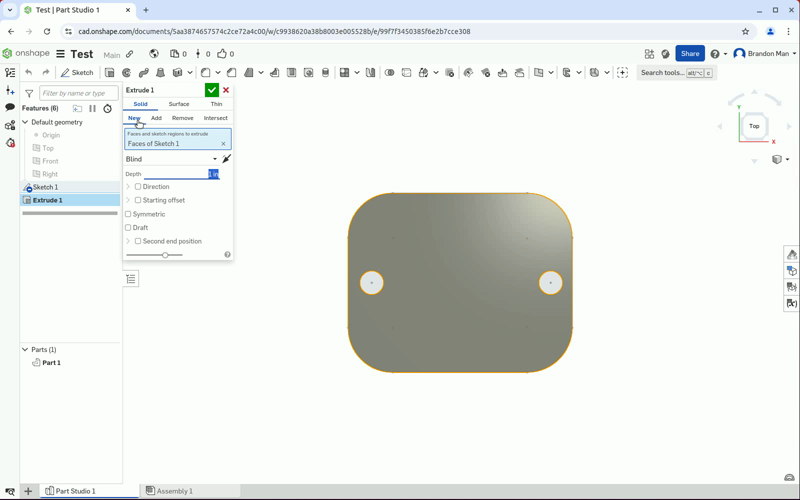
text(2.407)
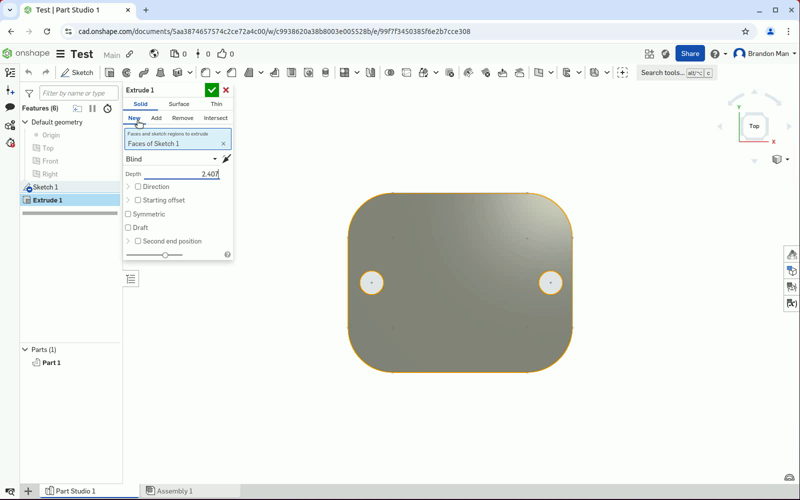
key(enter)
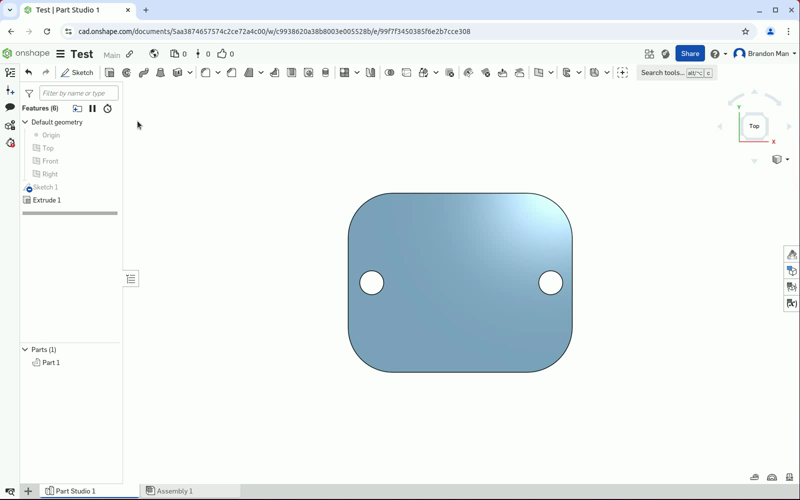
key(shift+h)
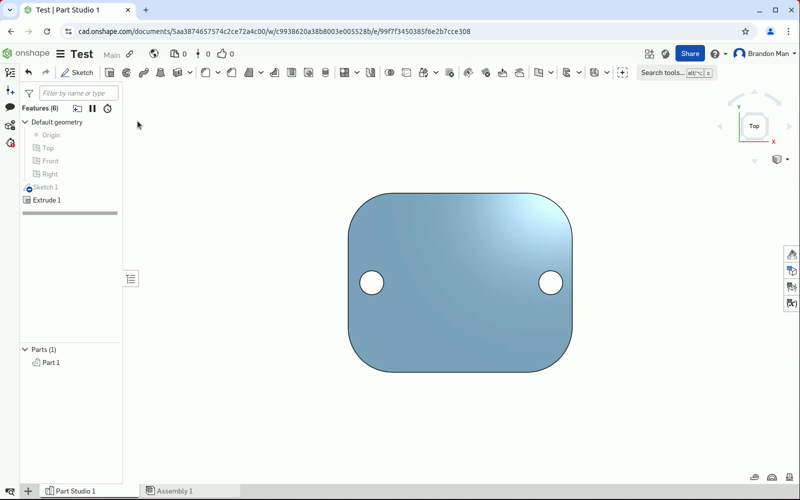
key(shift+h)
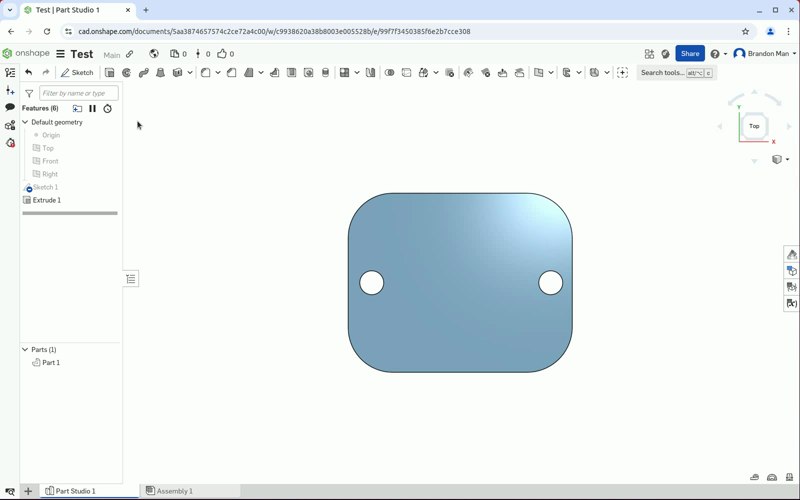
mouse_move(73, 189)
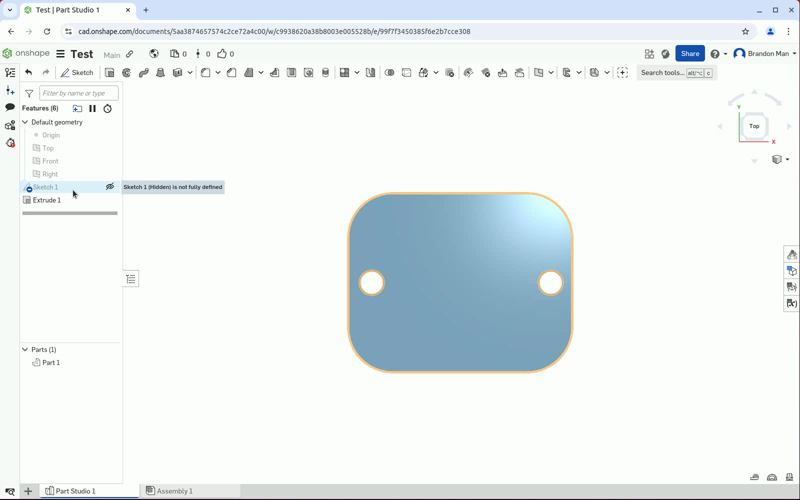
click(73, 189)
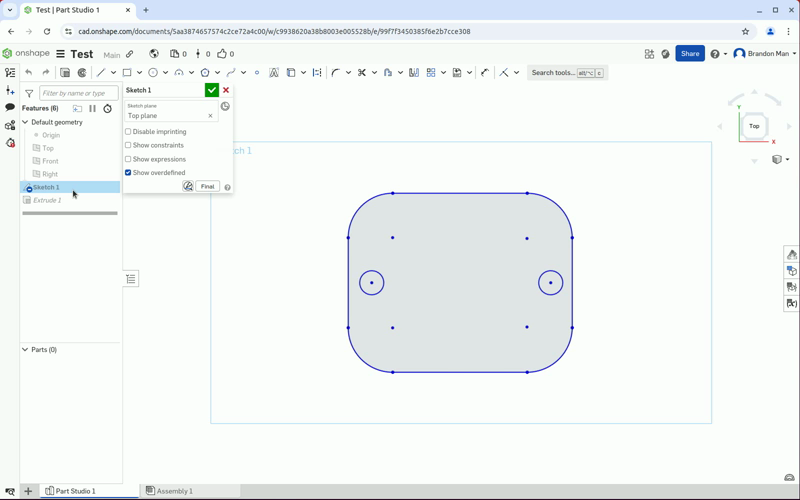
mouse_move(229, 92)
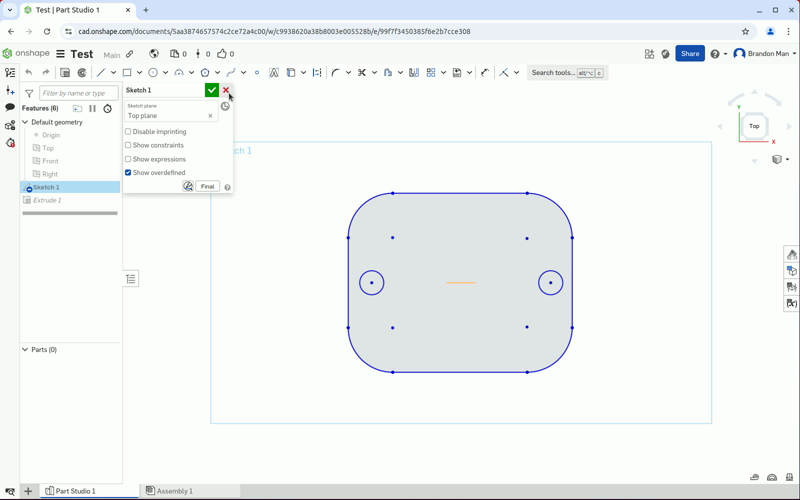
click(229, 92)
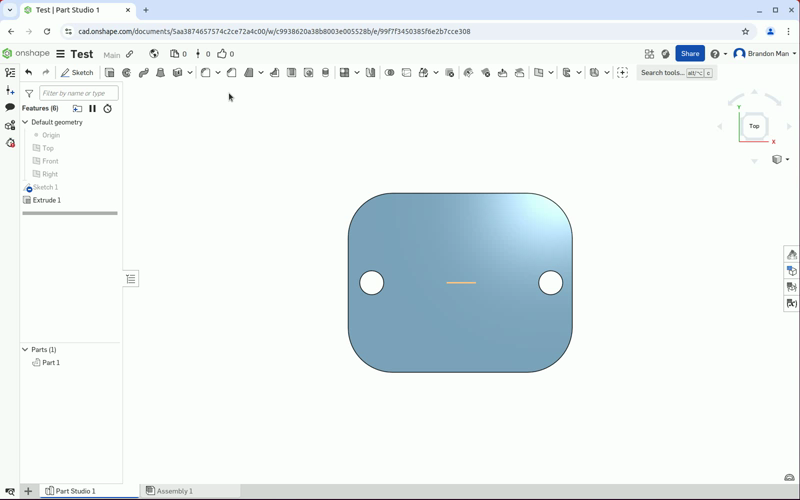
mouse_move(541, 75)
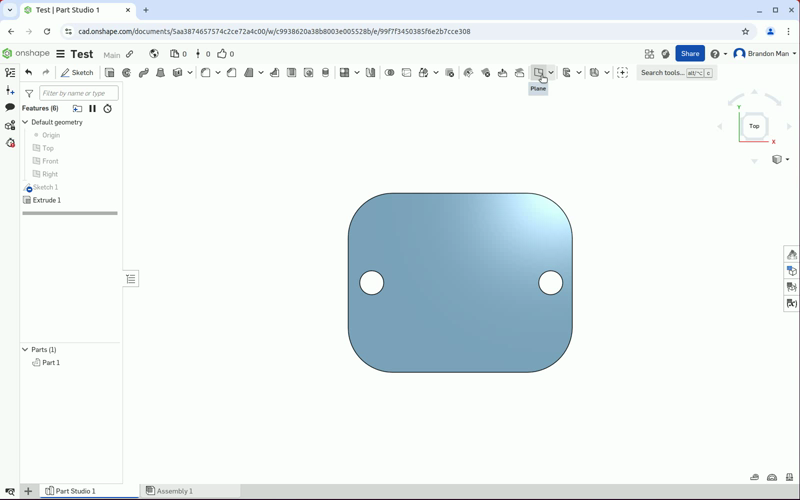
click(541, 75)
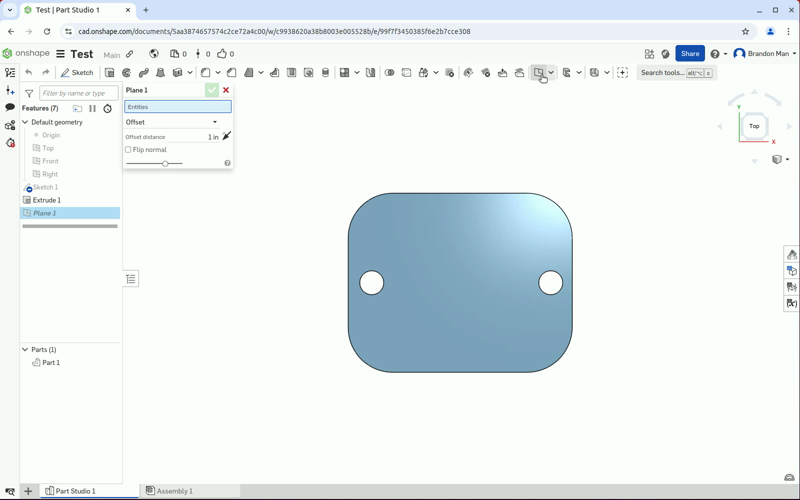
mouse_move(73, 150)
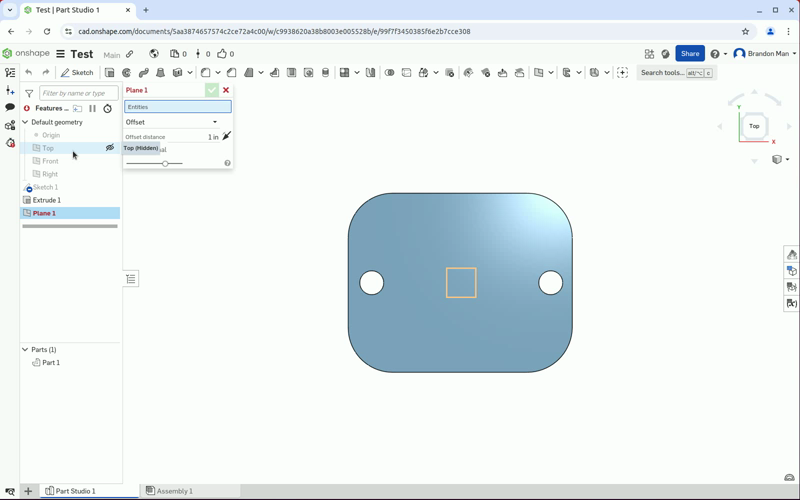
click(73, 150)
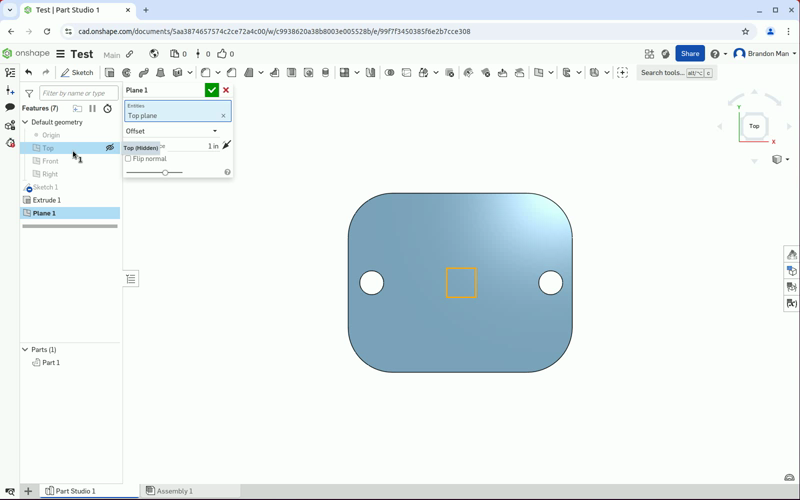
key(tab, 2)
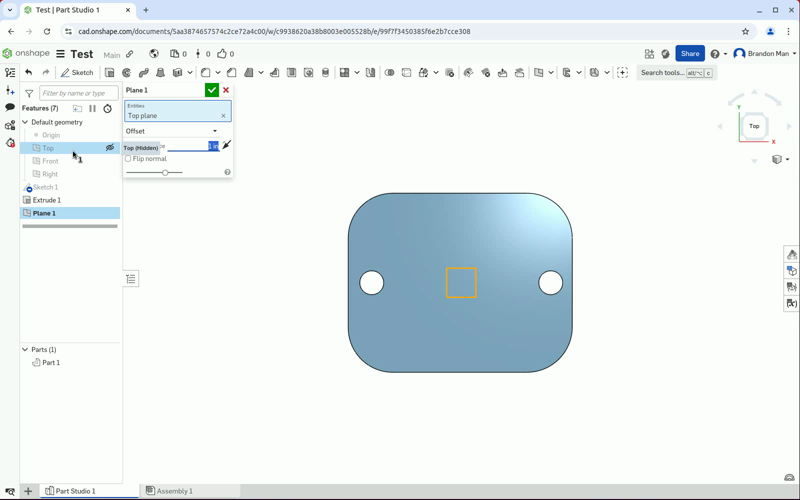
text(2.403)
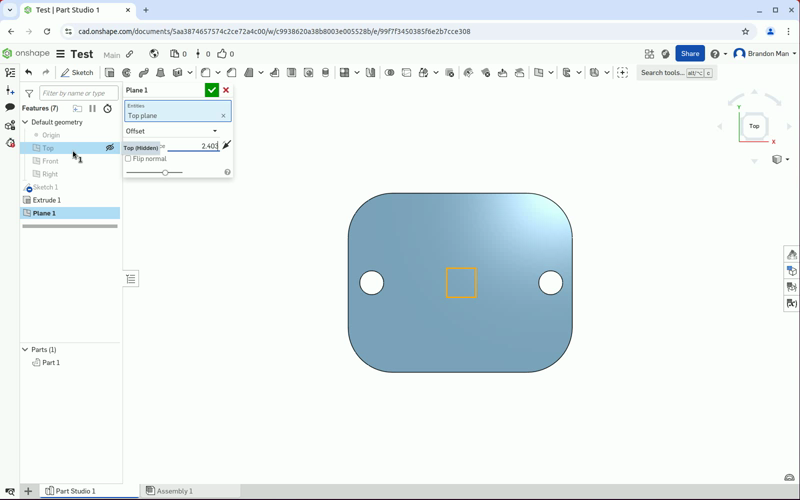
key(enter, 2)
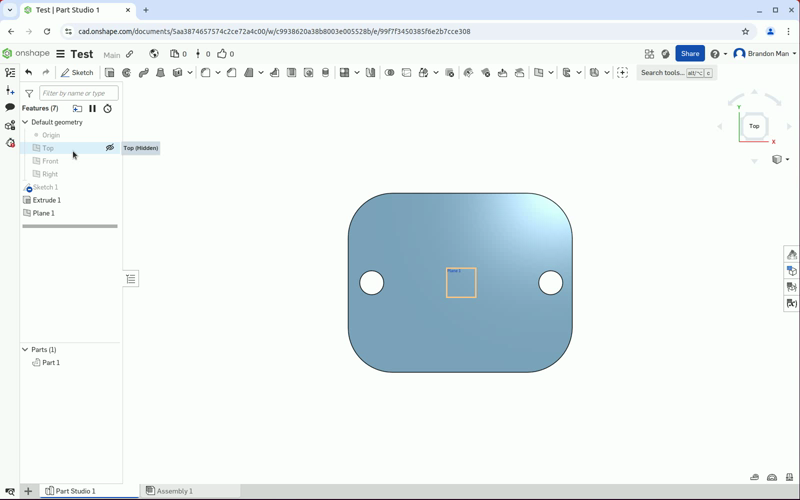
key(shift+s)
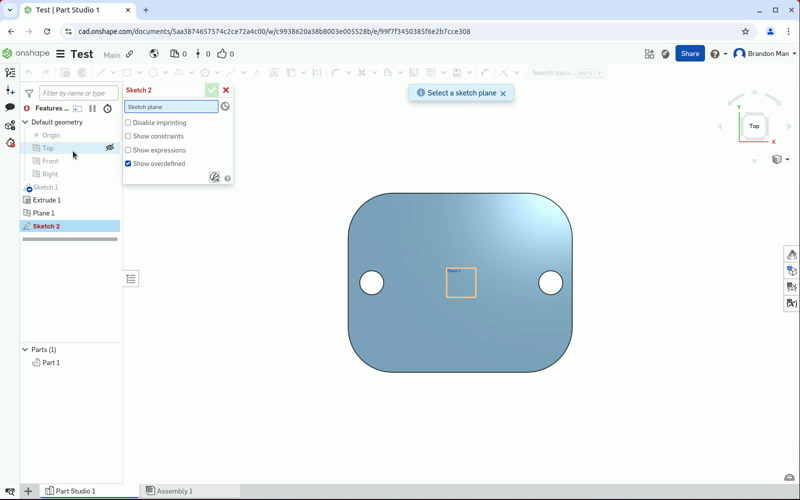
mouse_move(73, 215)
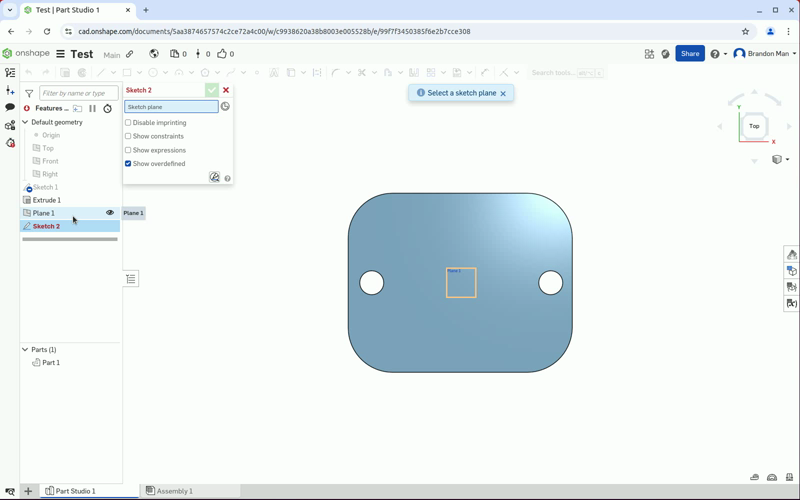
click(73, 215)
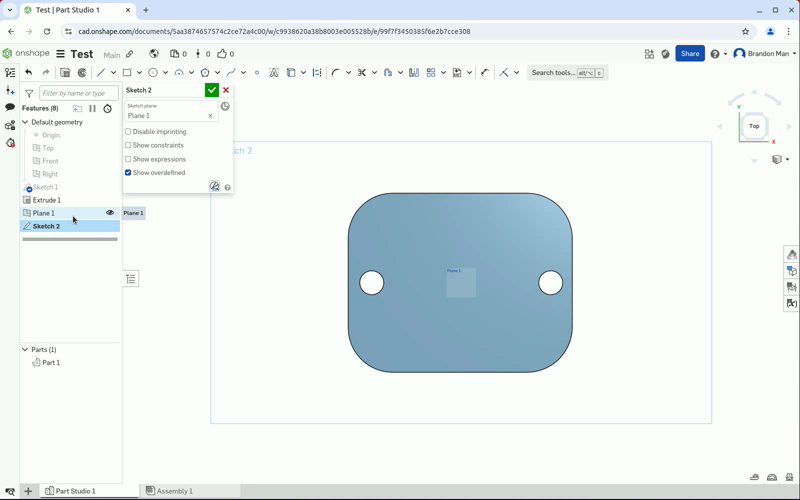
mouse_move(73, 352)
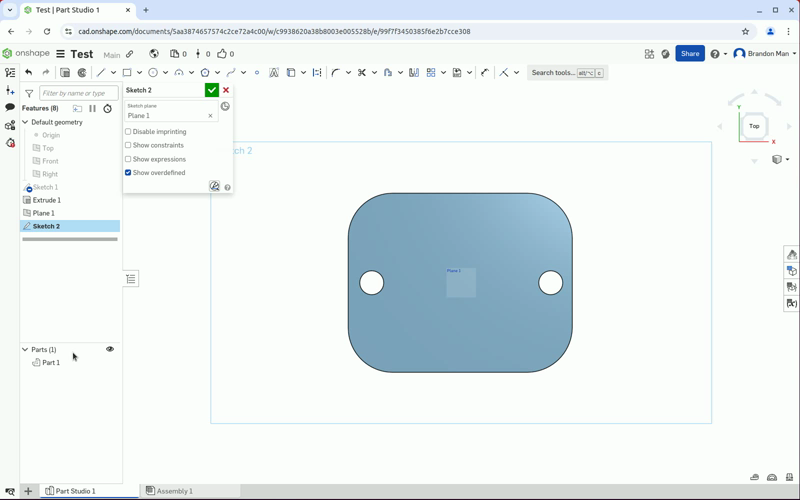
key(y)
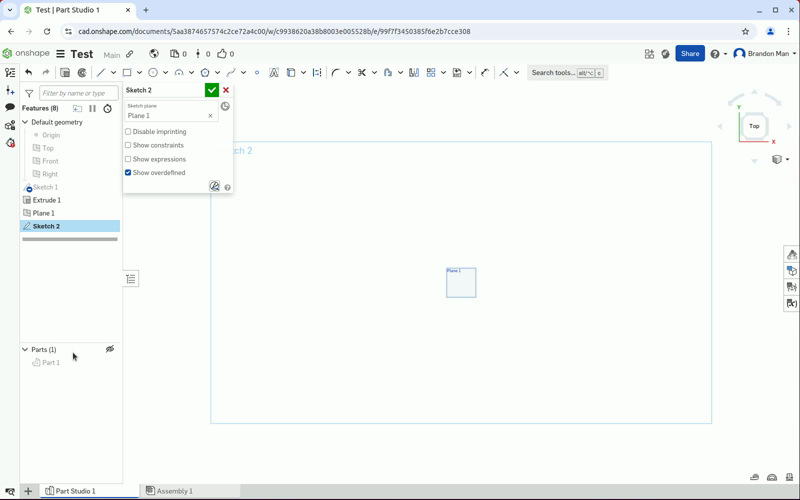
key(l)
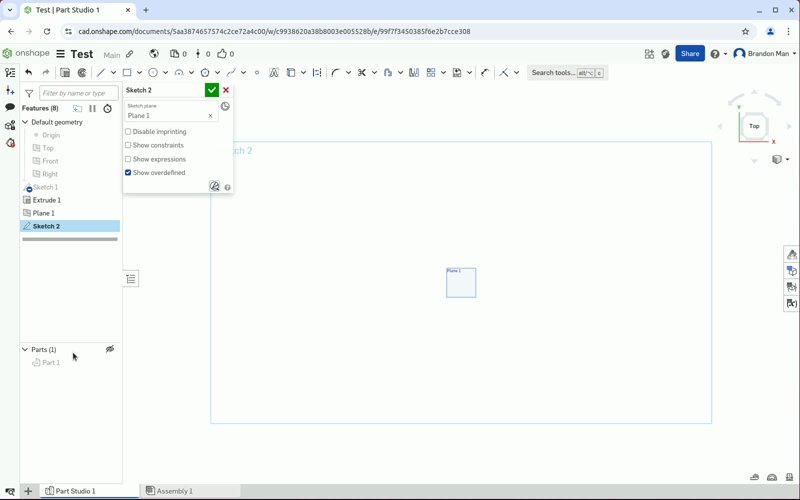
key_down(shift)
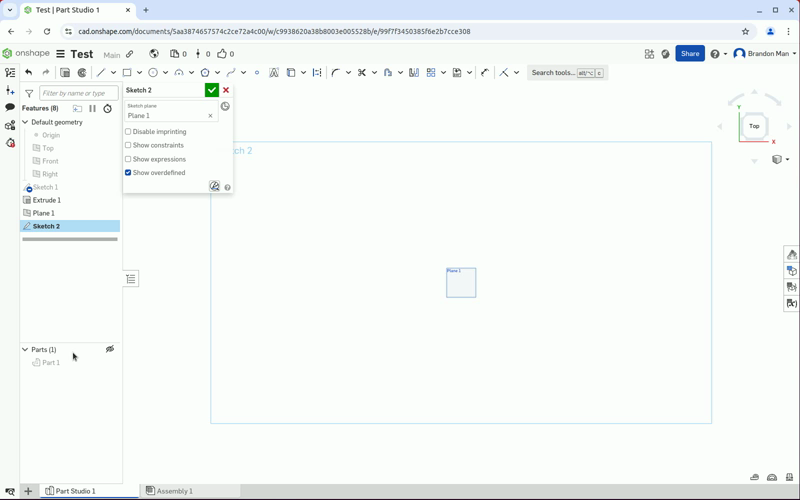
mouse_move(397, 282)
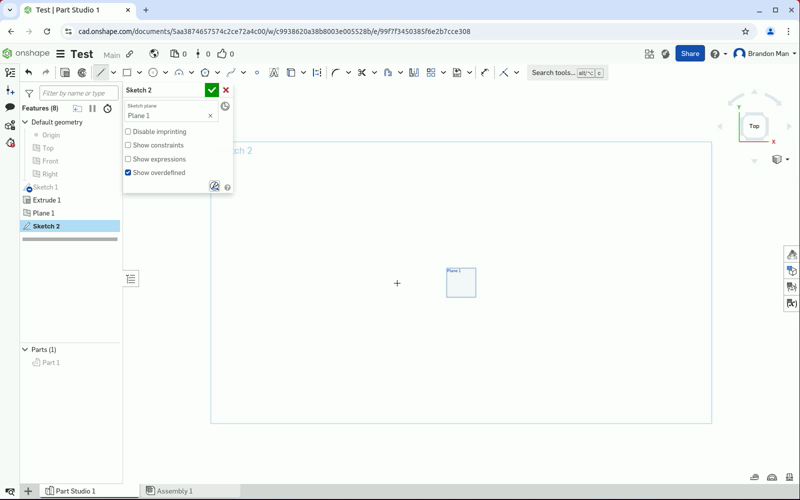
click(397, 282)
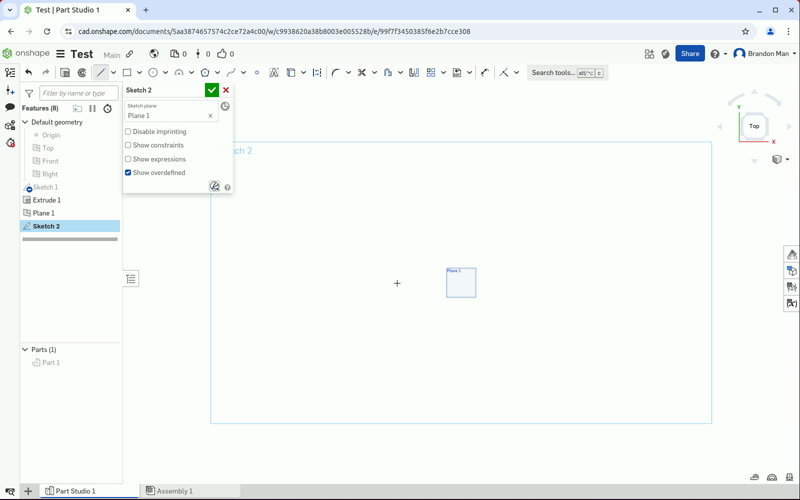
key_up(shift)
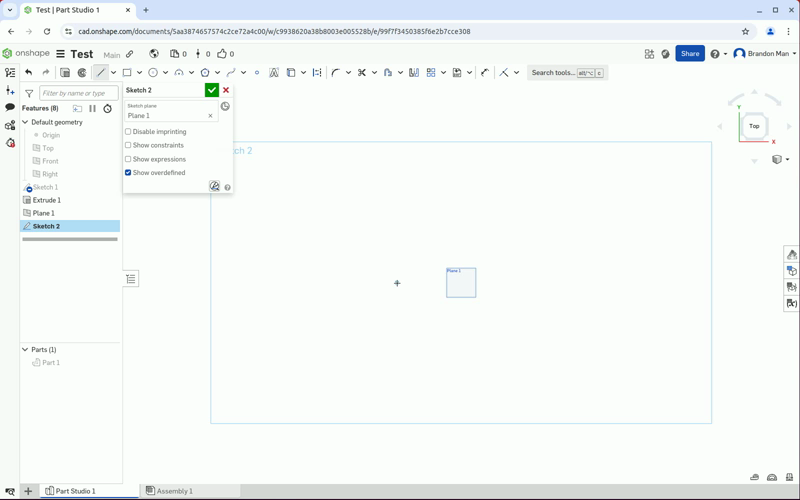
key_down(shift)
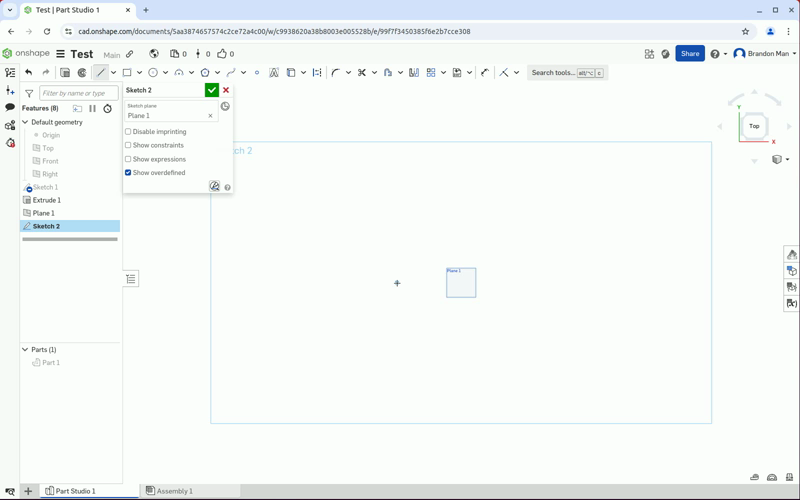
mouse_move(429, 337)
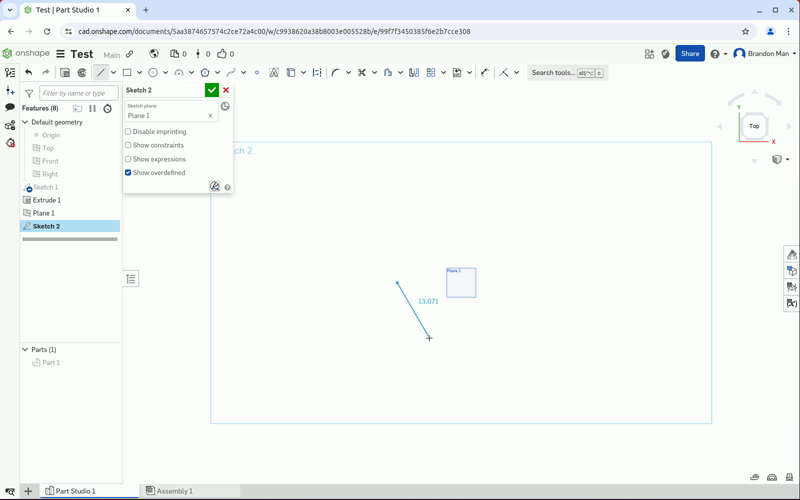
click(429, 337)
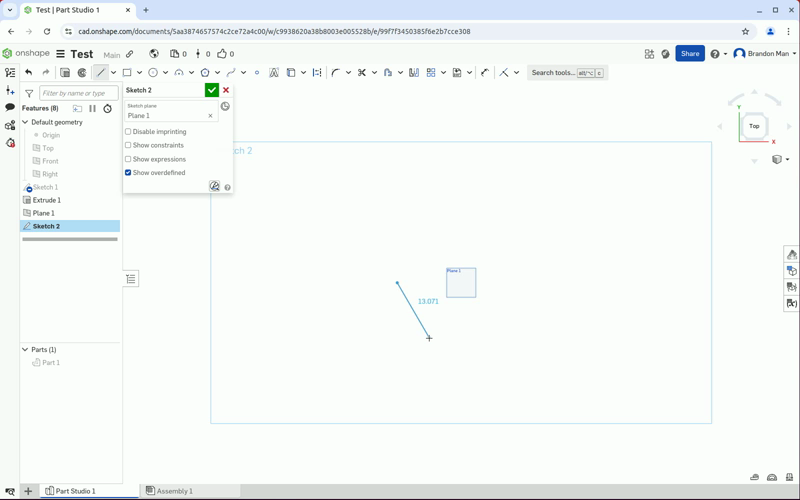
key_up(shift)
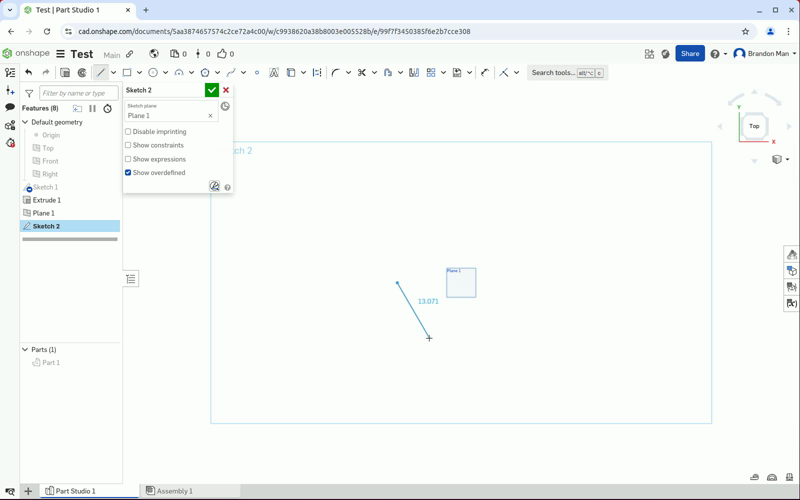
key_down(shift)
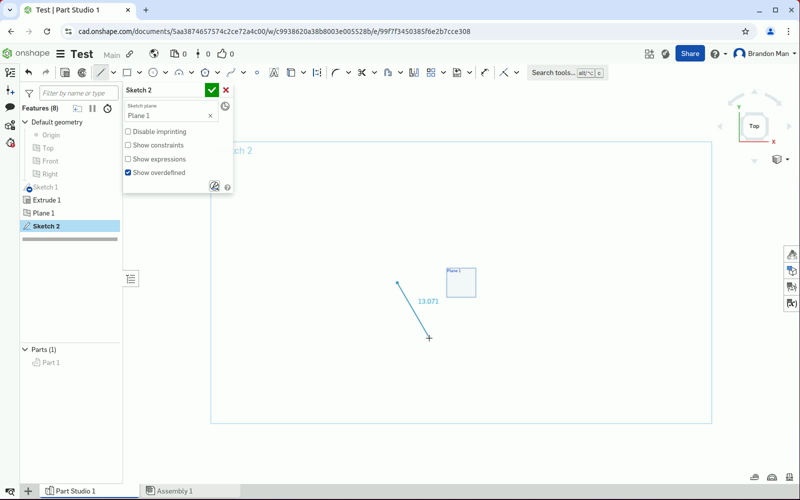
mouse_move(492, 337)
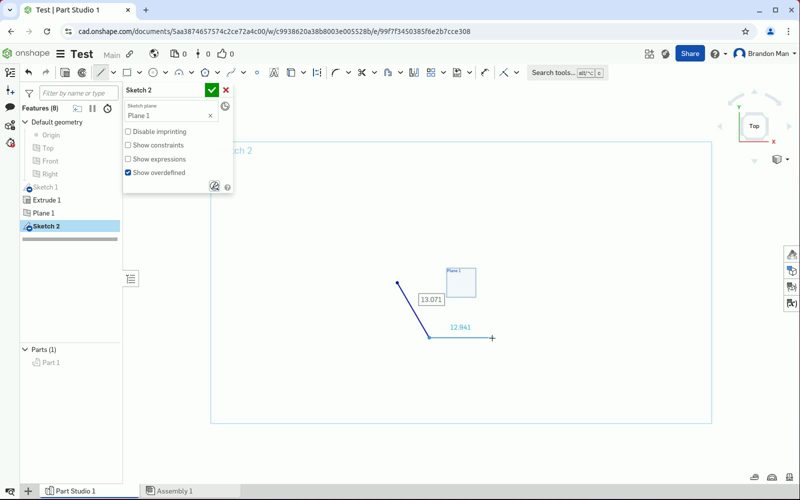
click(492, 337)
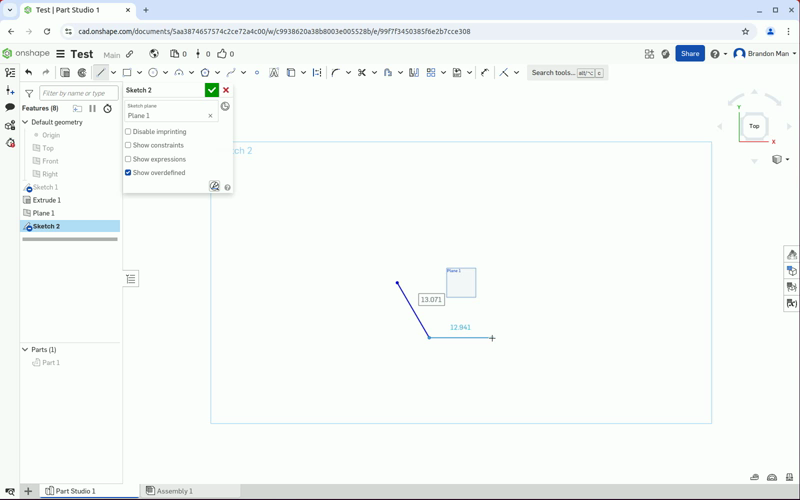
key_up(shift)
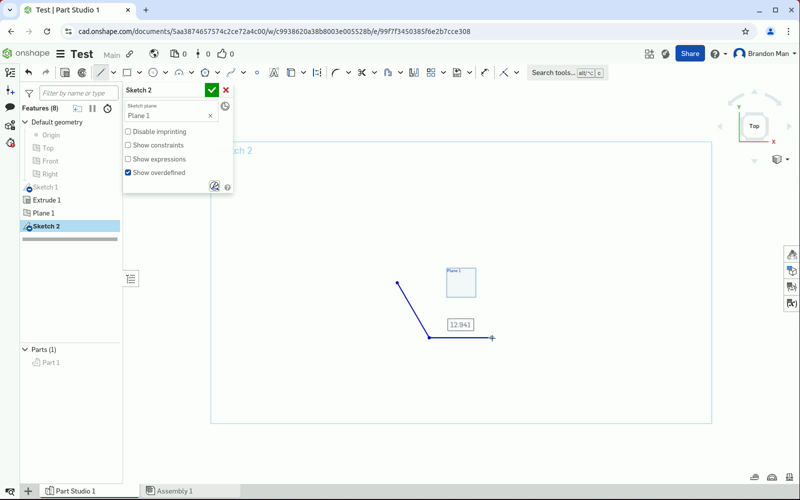
key_down(shift)
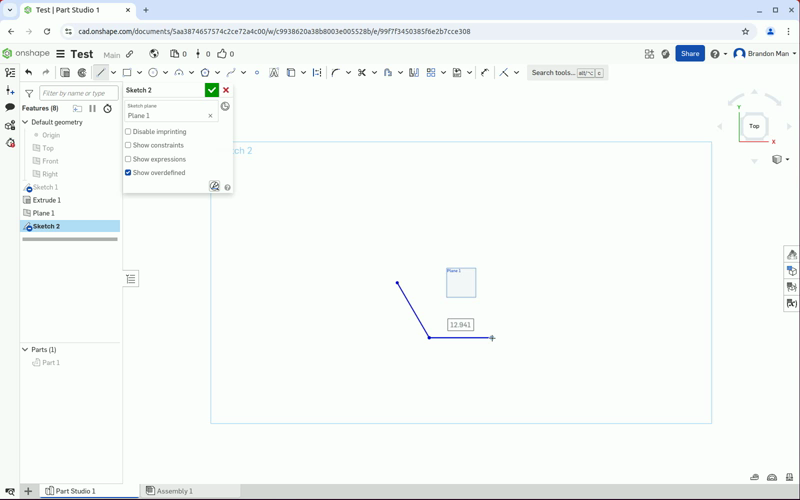
mouse_move(523, 282)
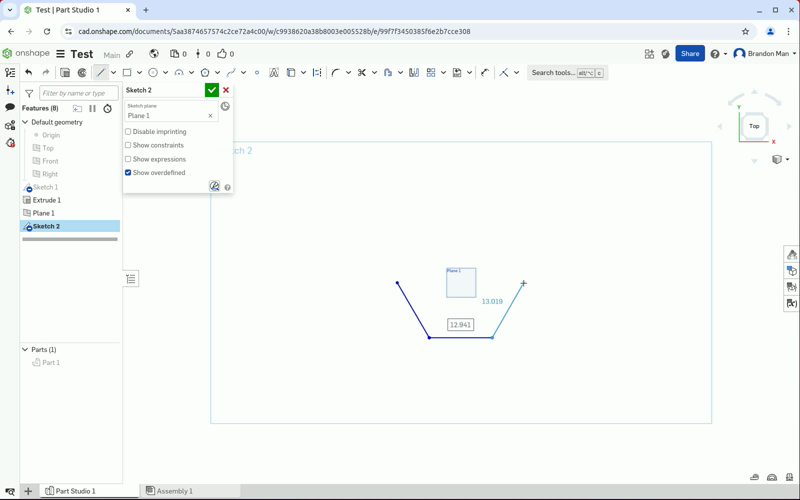
click(523, 282)
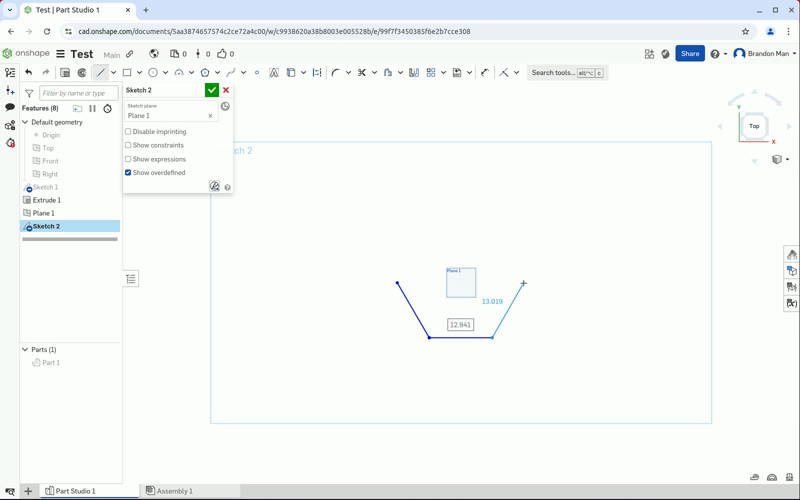
key_up(shift)
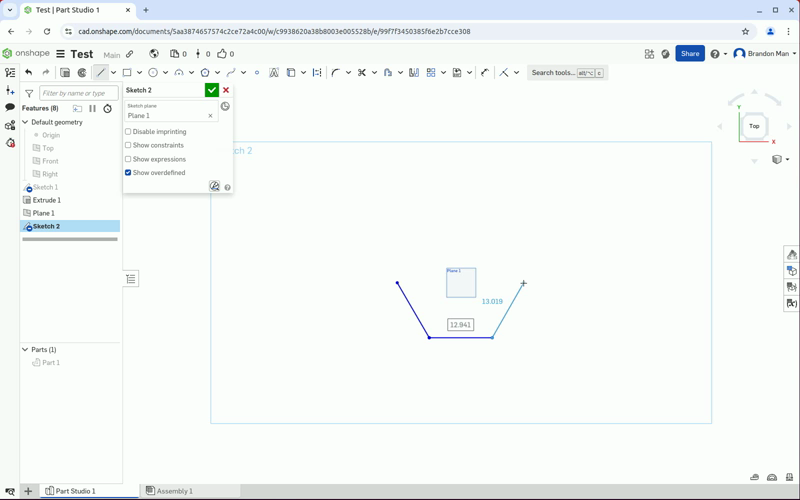
key_down(shift)
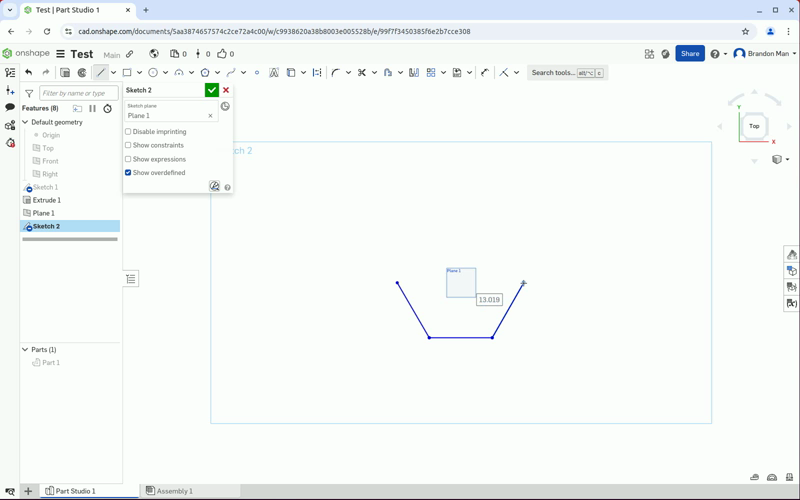
mouse_move(492, 228)
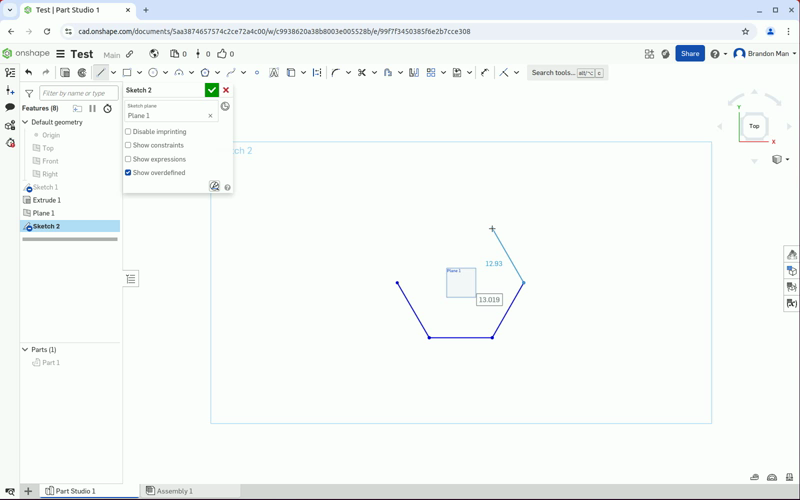
click(492, 228)
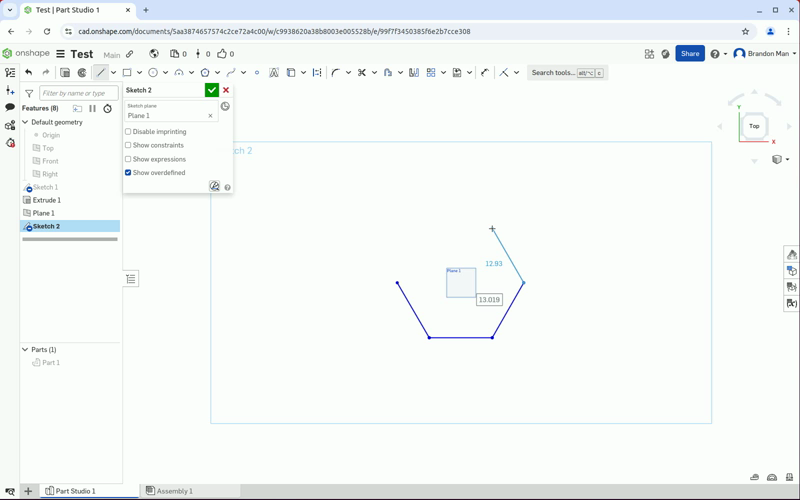
key_up(shift)
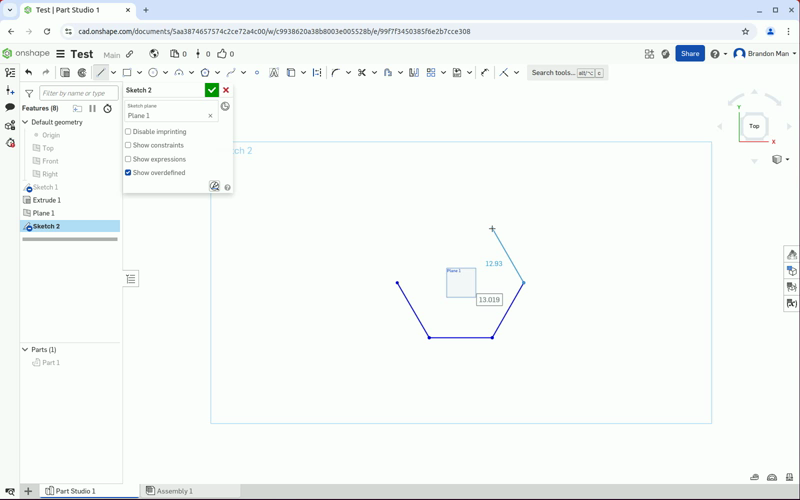
key_down(shift)
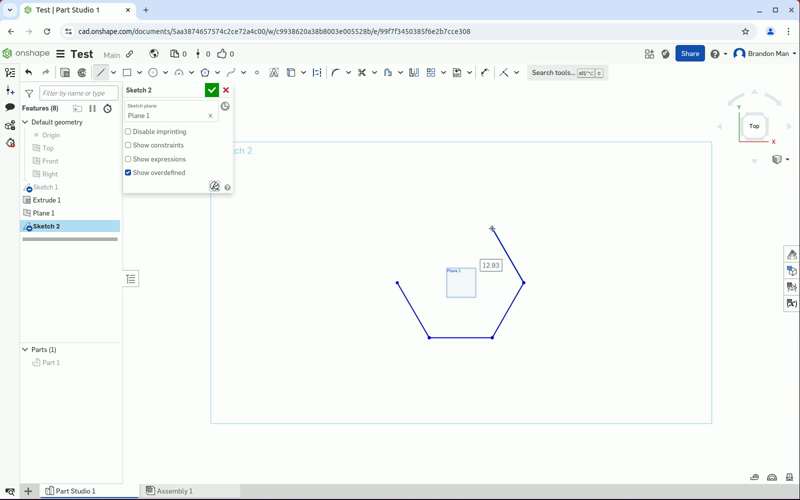
mouse_move(429, 228)
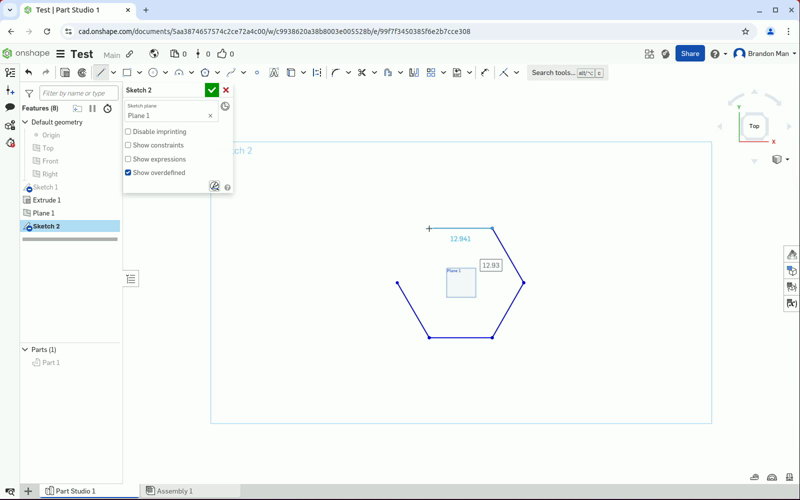
click(429, 228)
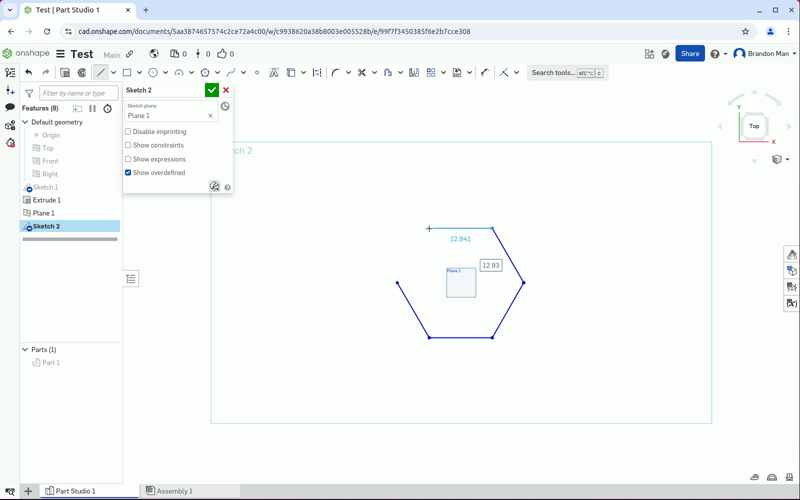
key_up(shift)
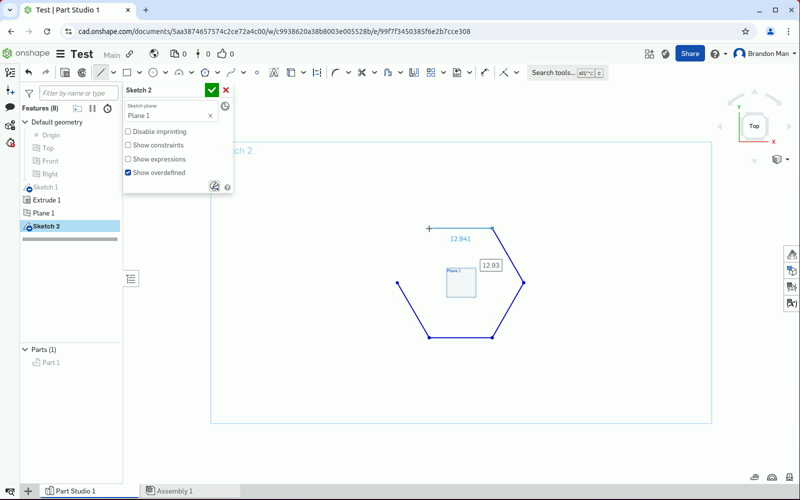
key_down(shift)
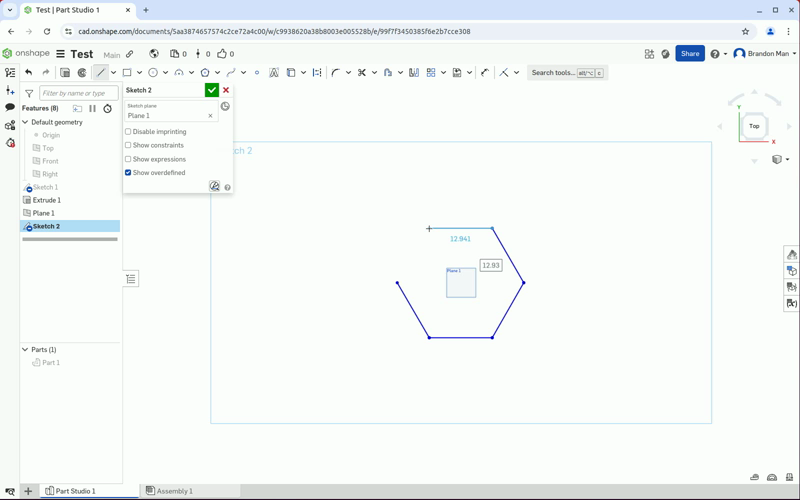
mouse_move(397, 282)
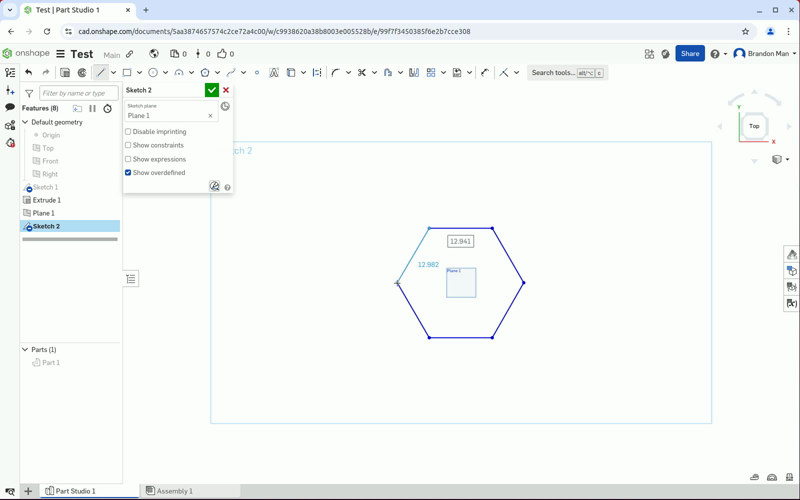
key_up(shift)
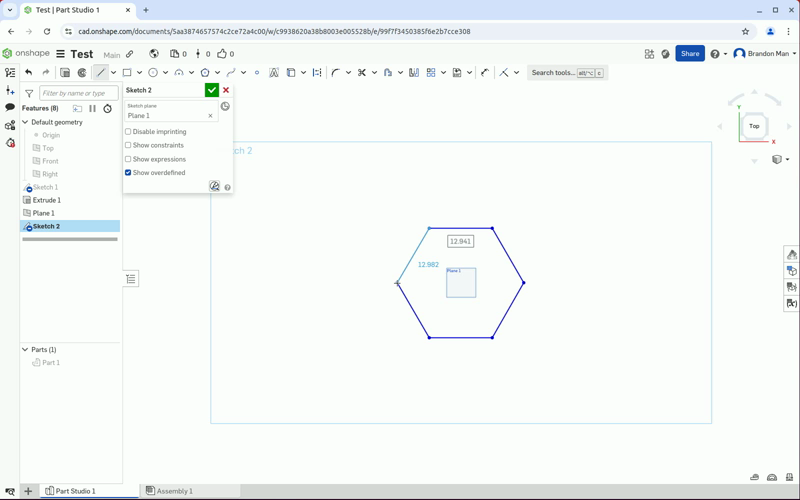
click(397, 282)
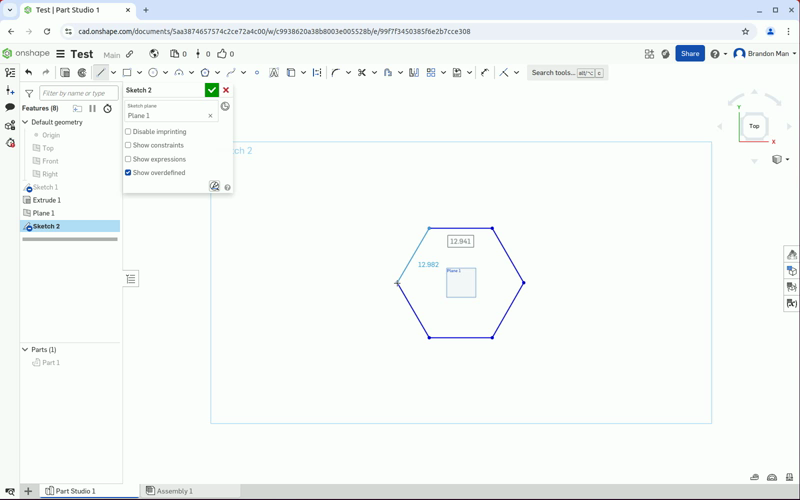
key(esc)
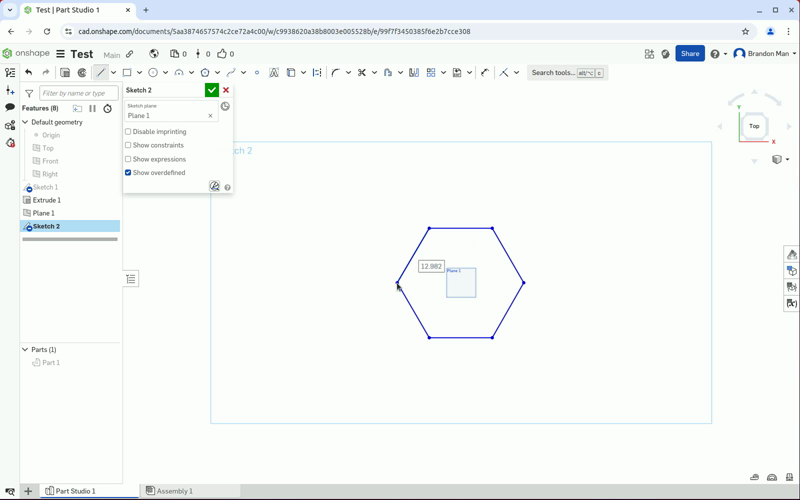
mouse_move(461, 252)
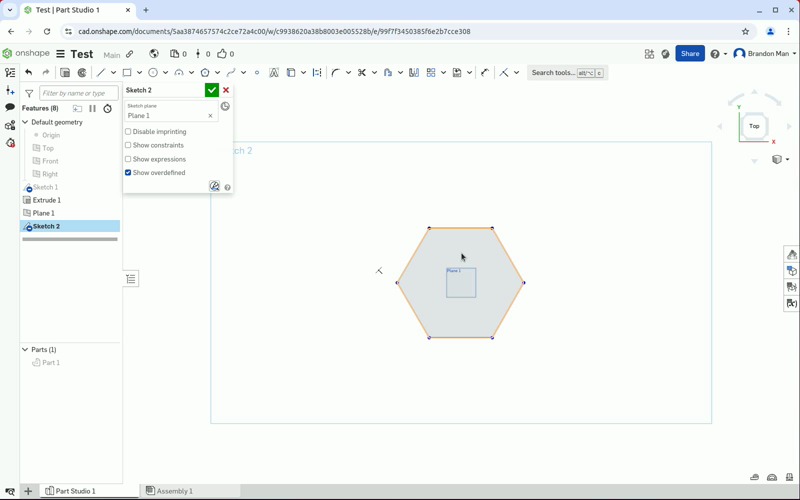
click(461, 252)
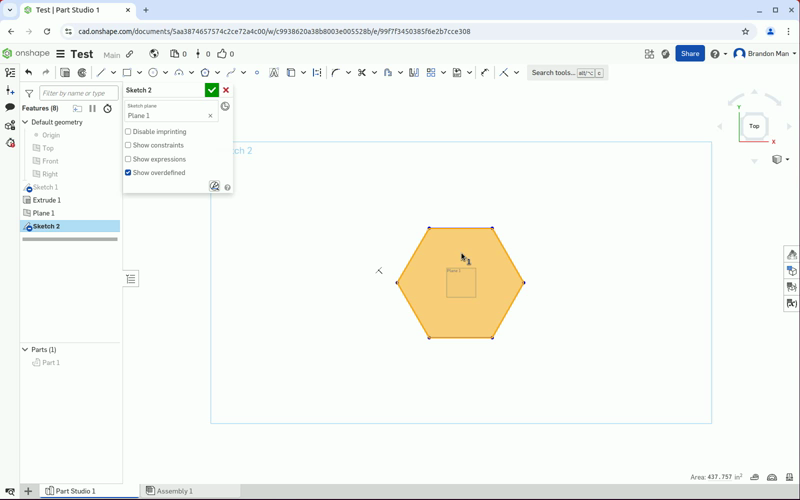
mouse_move(73, 352)
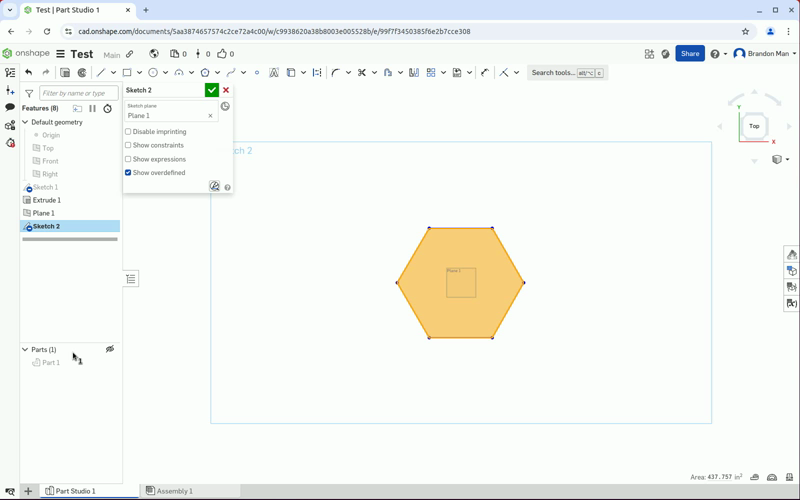
key(shift+y)
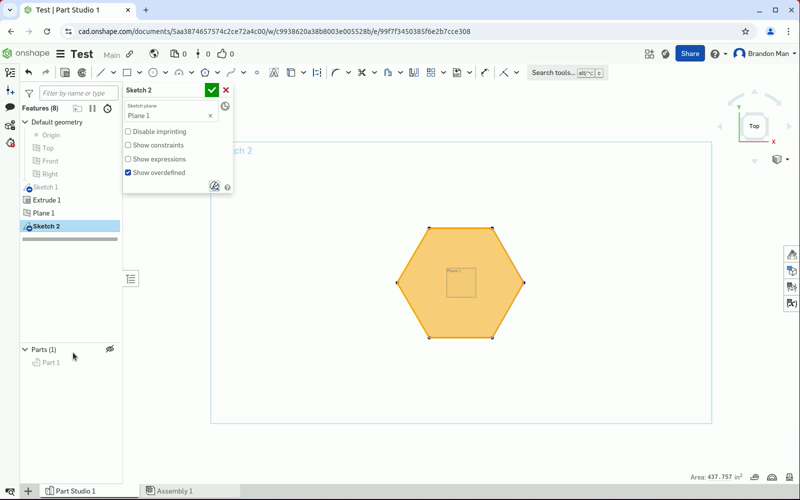
key(shift+e)
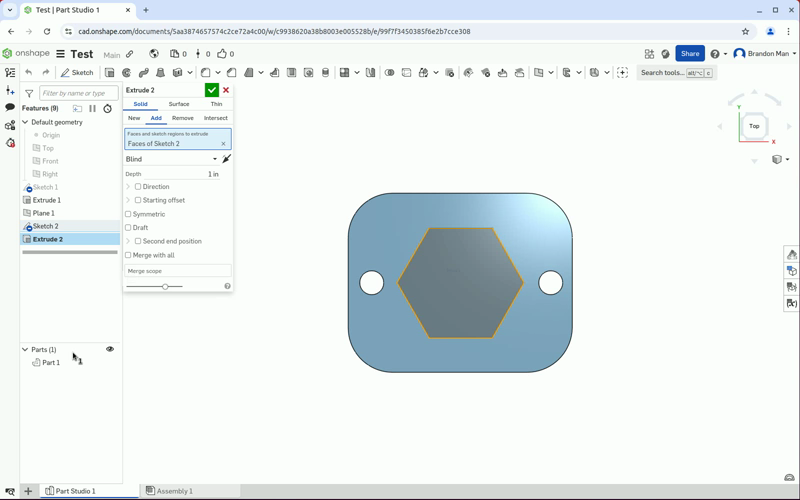
mouse_move(143, 106)
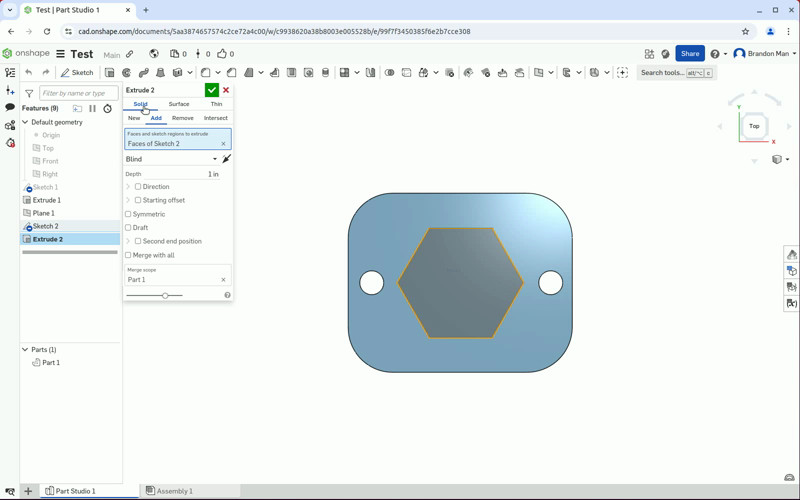
click(143, 106)
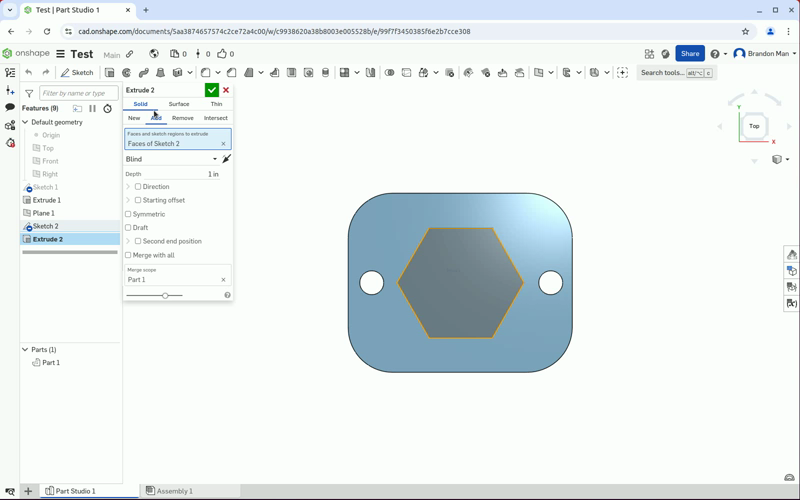
mouse_move(186, 120)
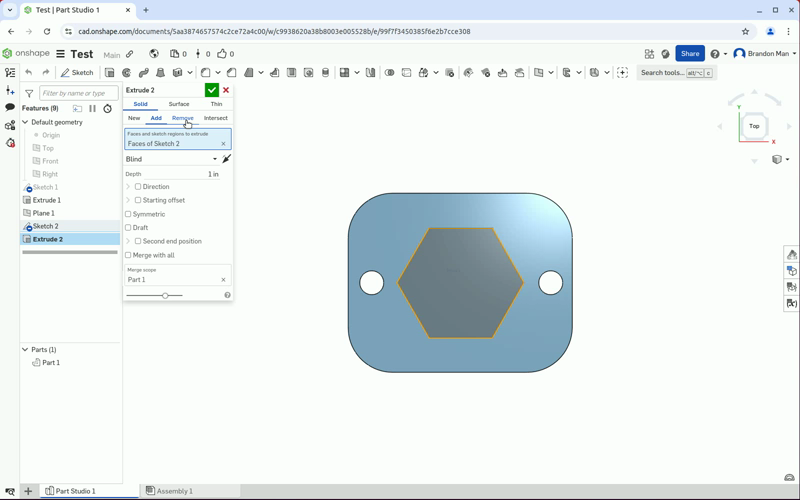
click(186, 120)
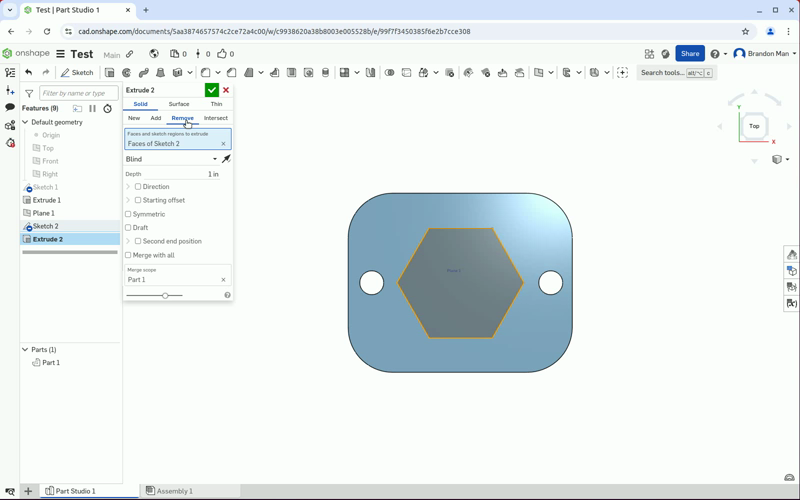
key(tab, 4)
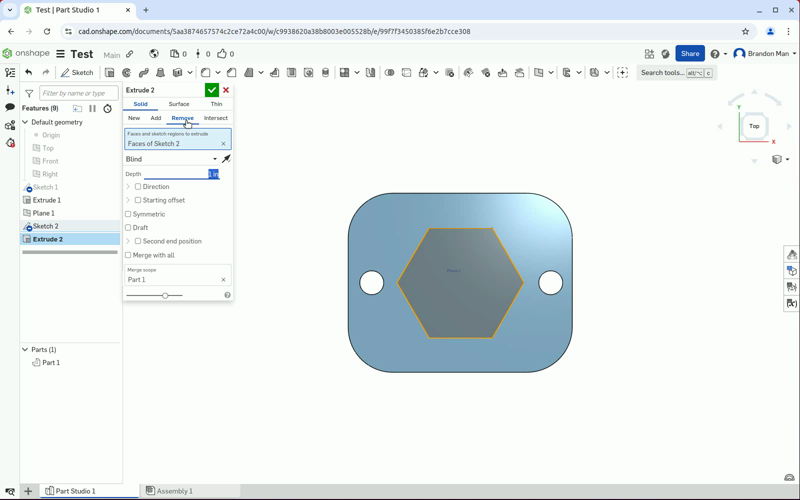
text(18.535)
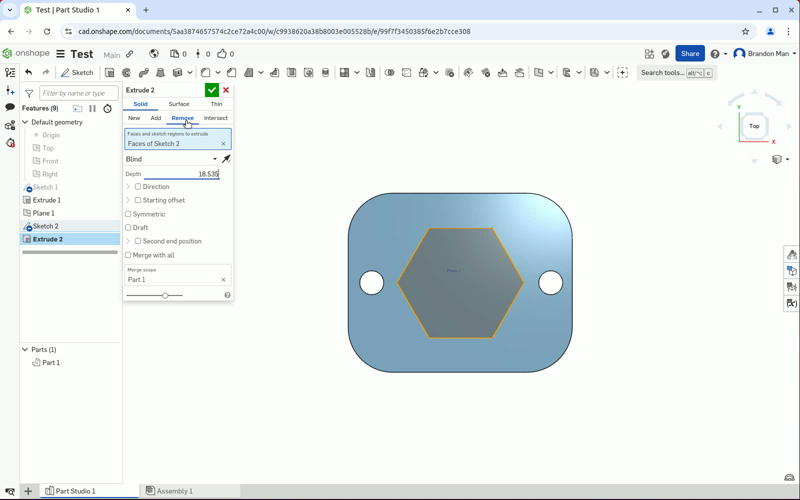
key(tab, 6)
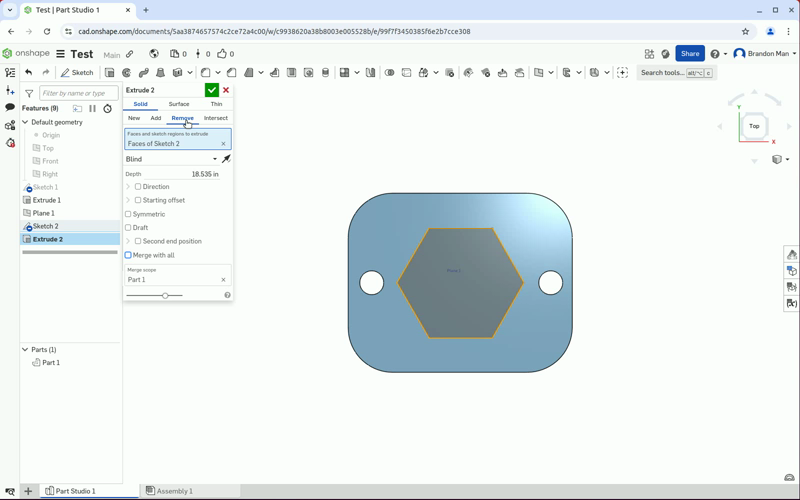
key(space)
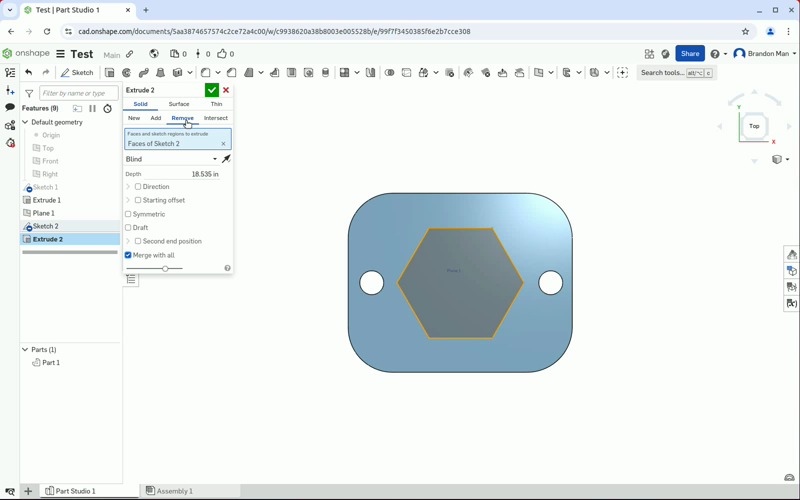
key(enter)
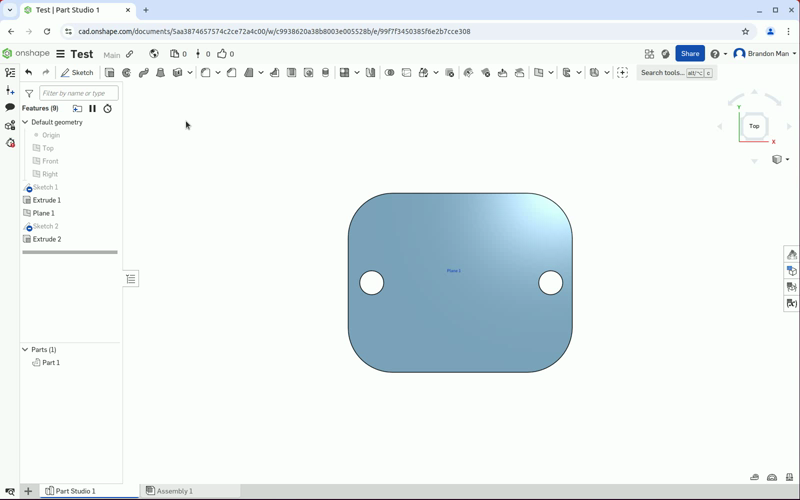
key(shift+h)
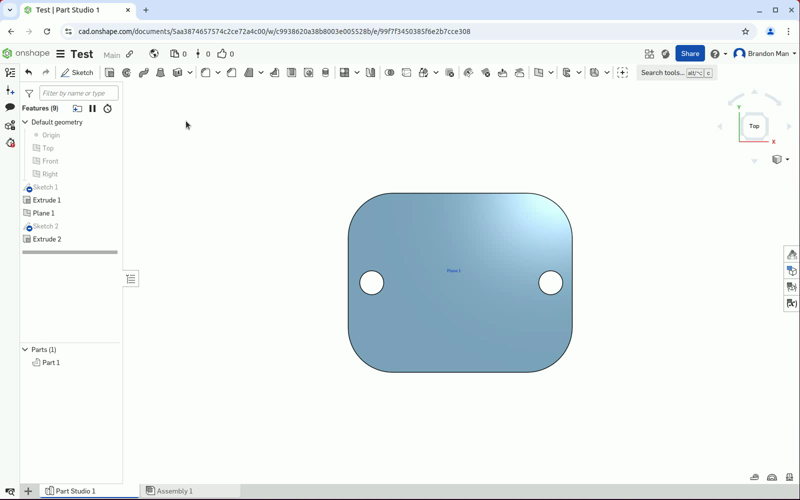
key(shift+h)
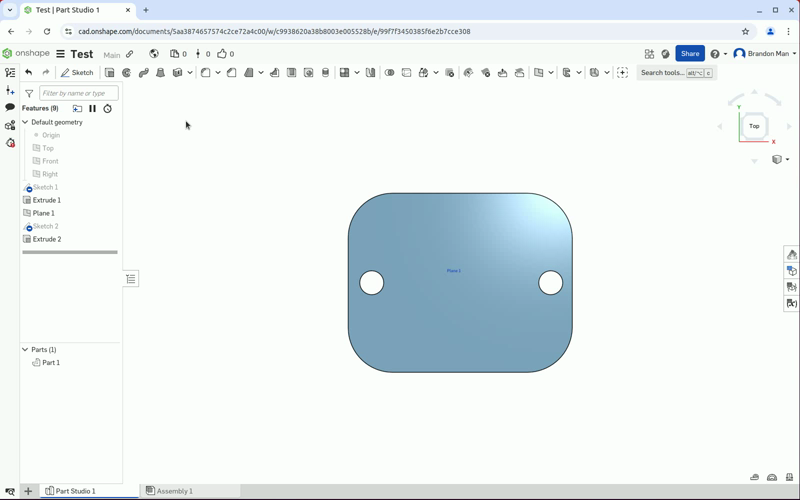
mouse_move(73, 189)
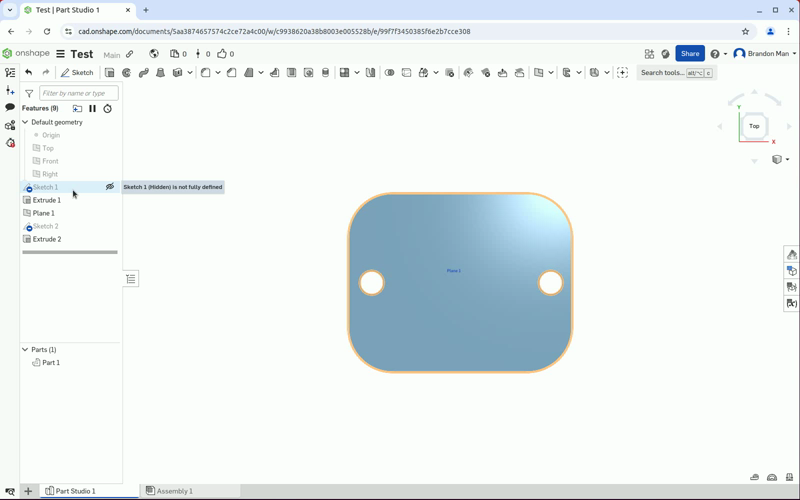
click(73, 189)
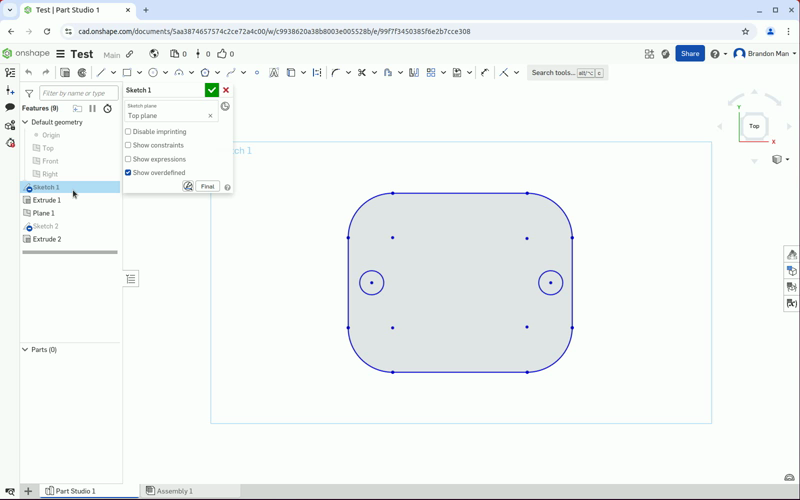
mouse_move(229, 92)
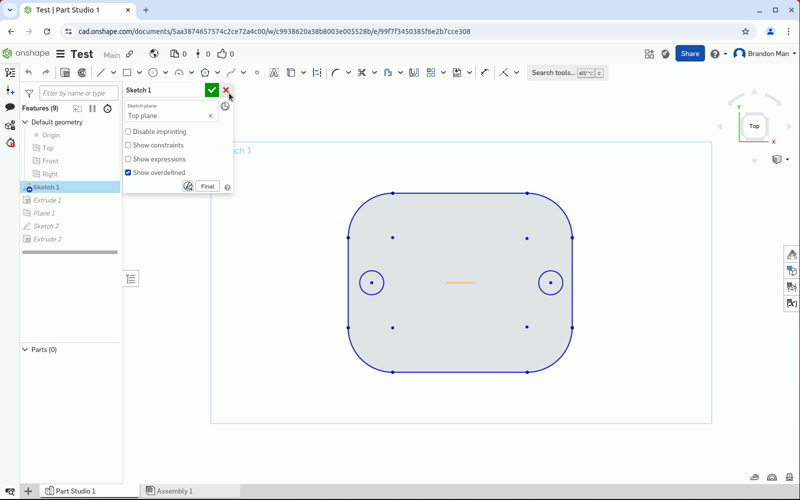
click(229, 92)
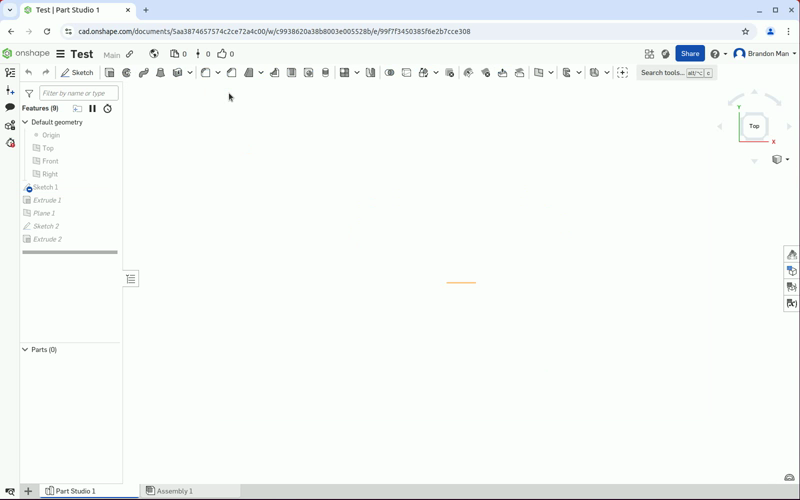
key(shift+s)
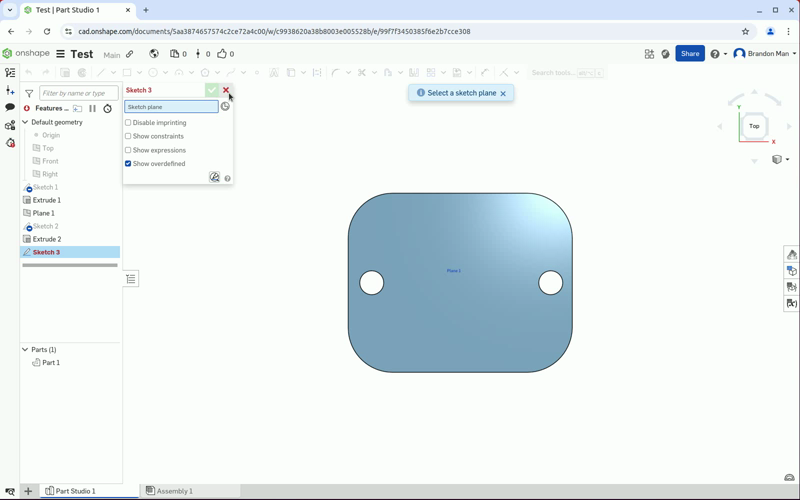
mouse_move(73, 215)
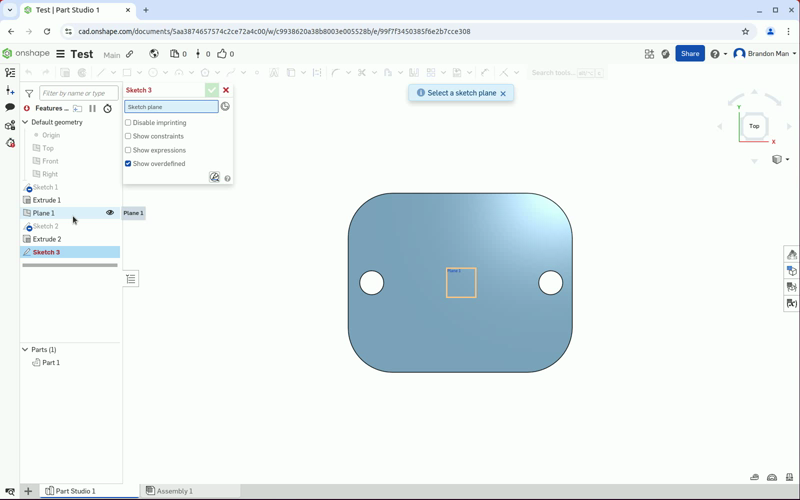
click(73, 215)
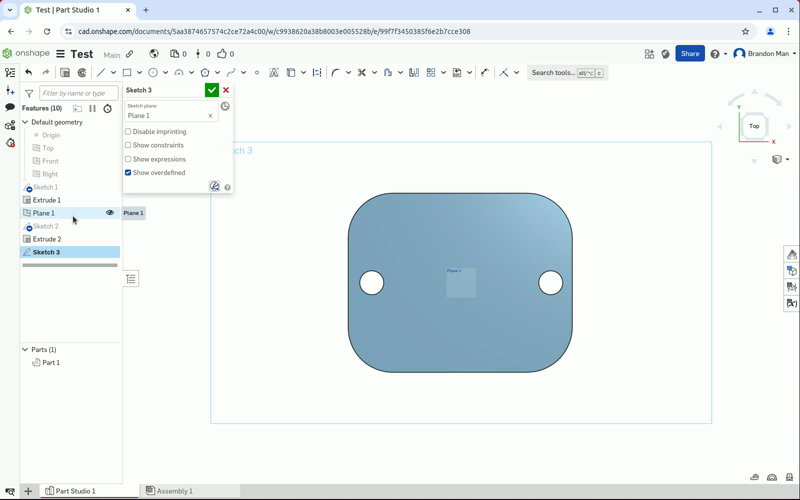
mouse_move(73, 352)
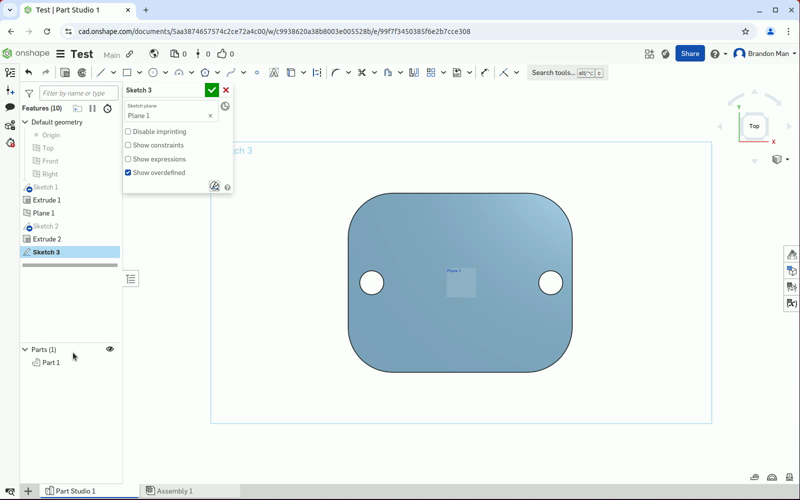
key(y)
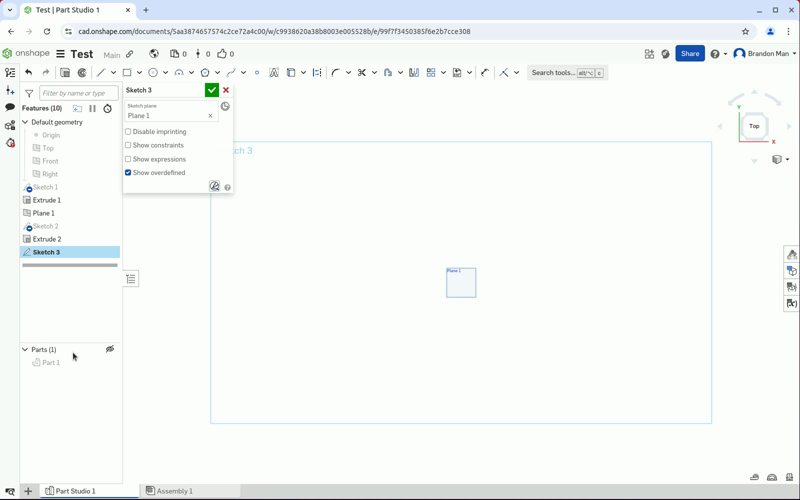
key(l)
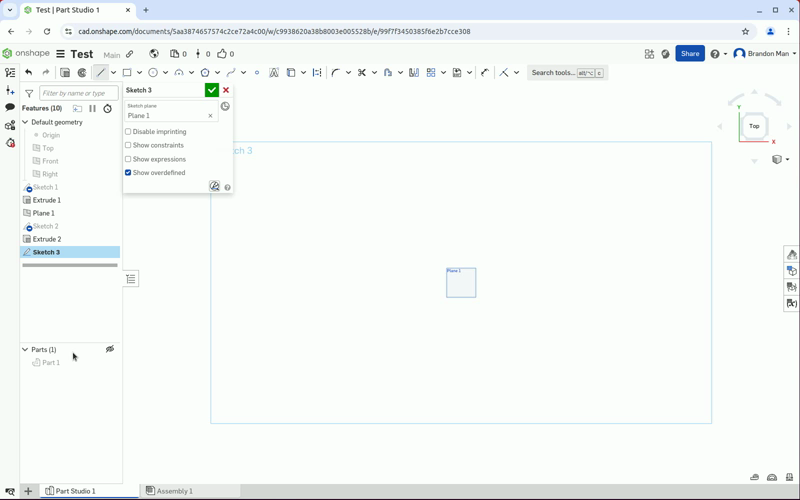
key_down(shift)
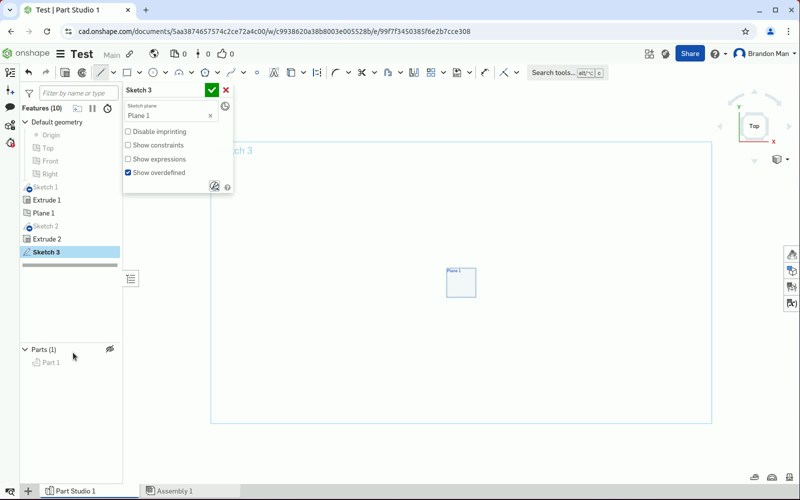
mouse_move(429, 227)
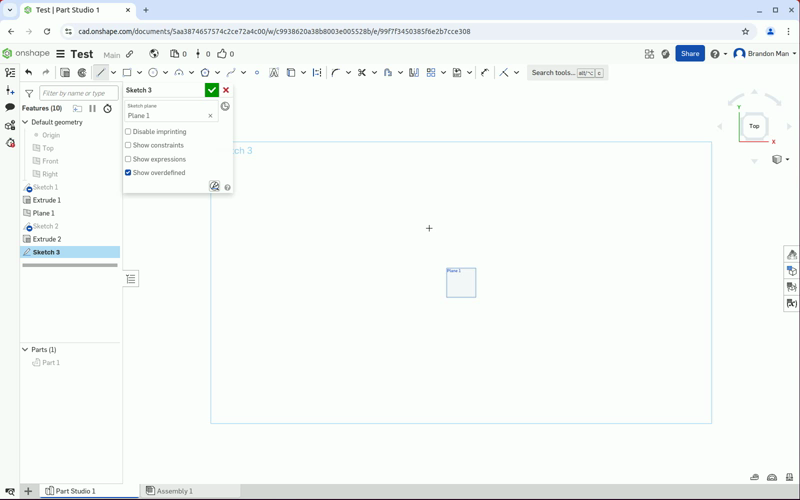
click(429, 227)
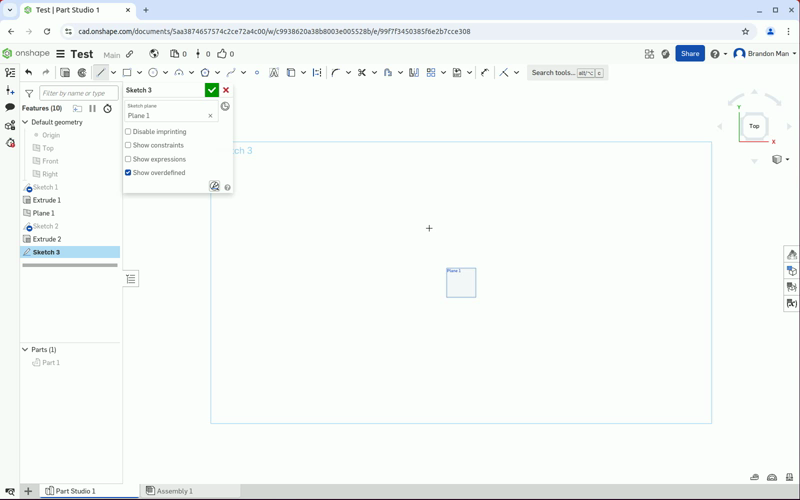
key_up(shift)
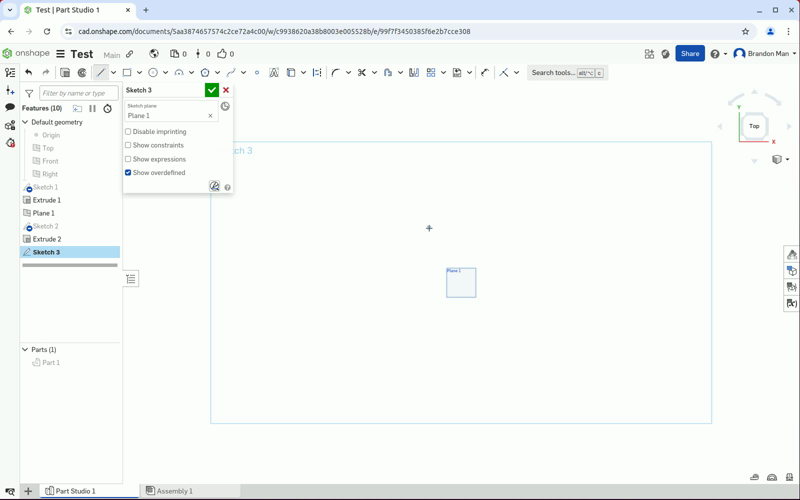
key_down(shift)
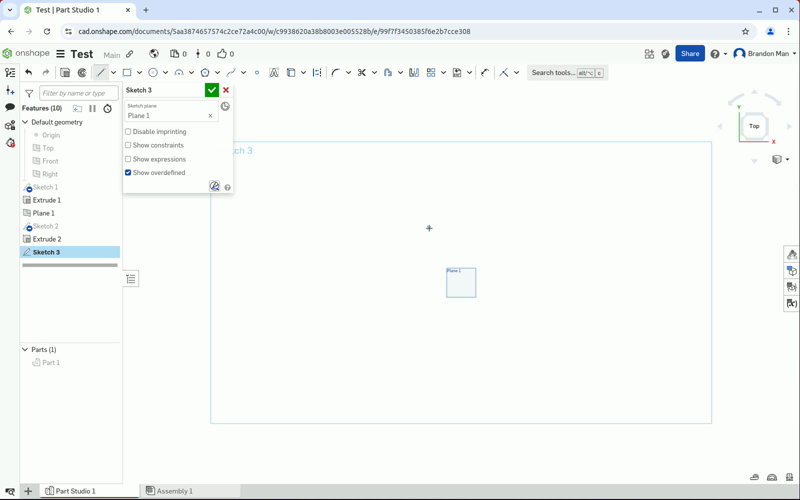
mouse_move(492, 227)
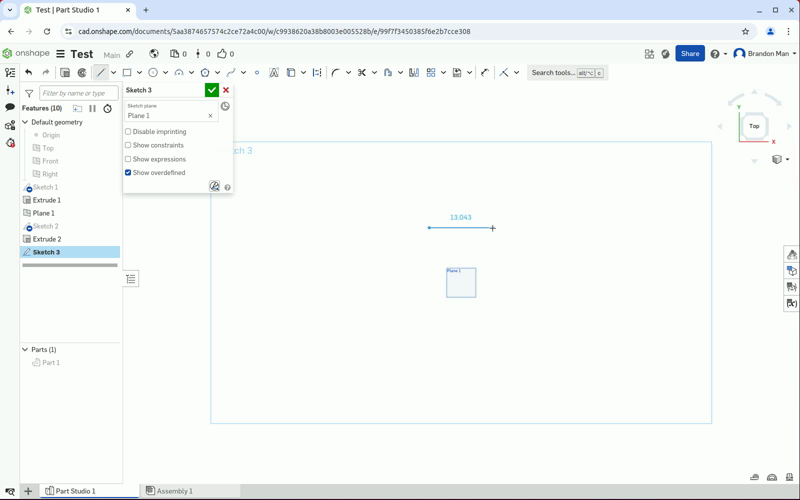
click(492, 227)
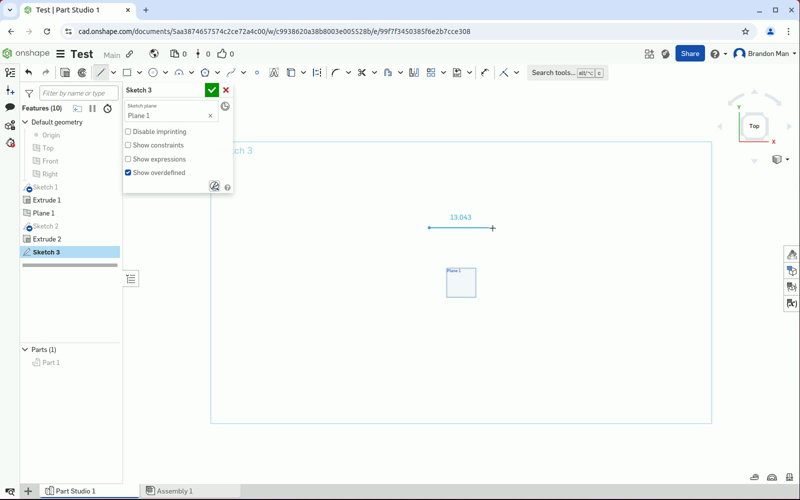
key_up(shift)
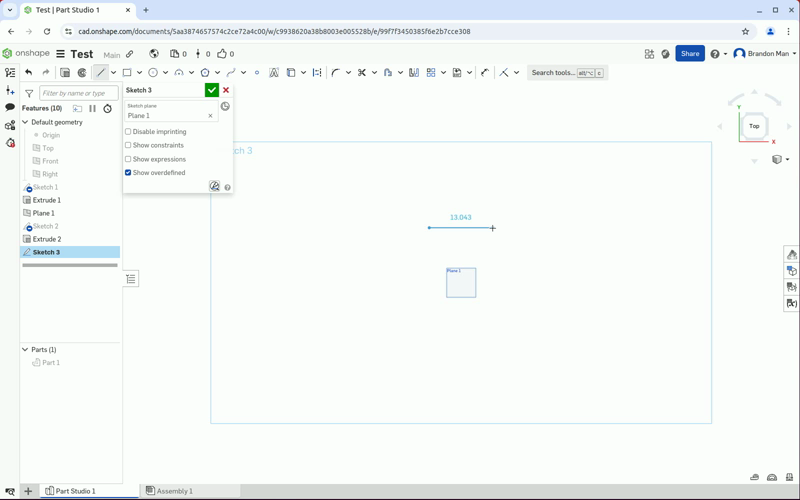
key_down(shift)
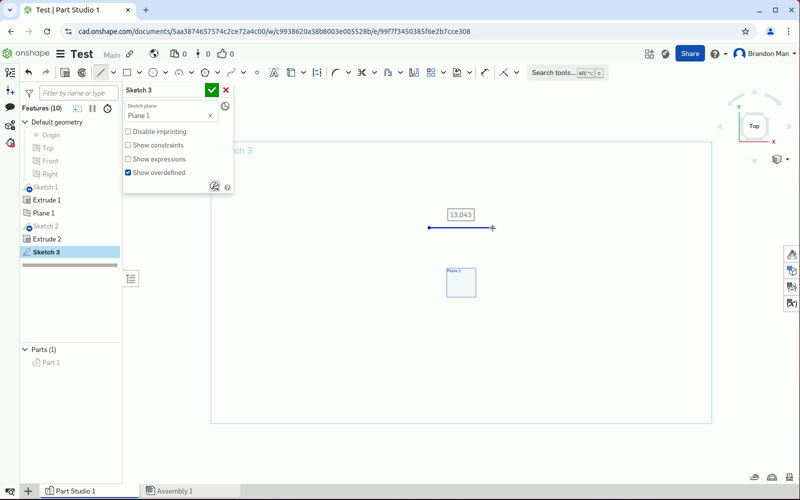
mouse_move(522, 227)
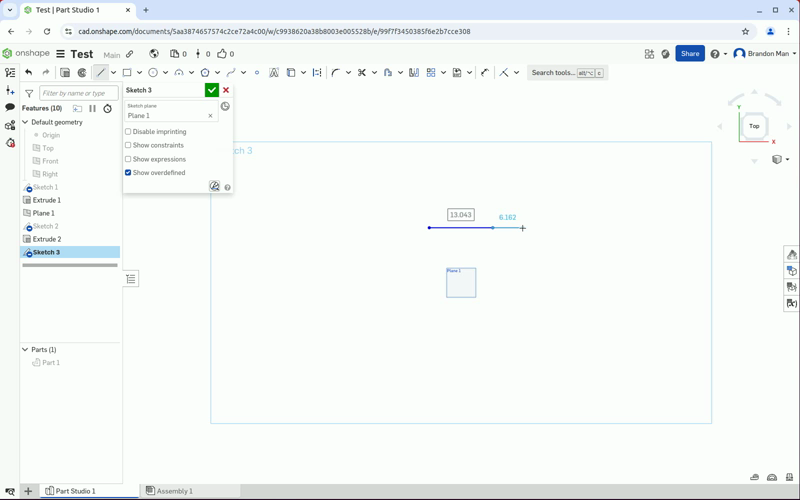
mouse_move(492, 216)
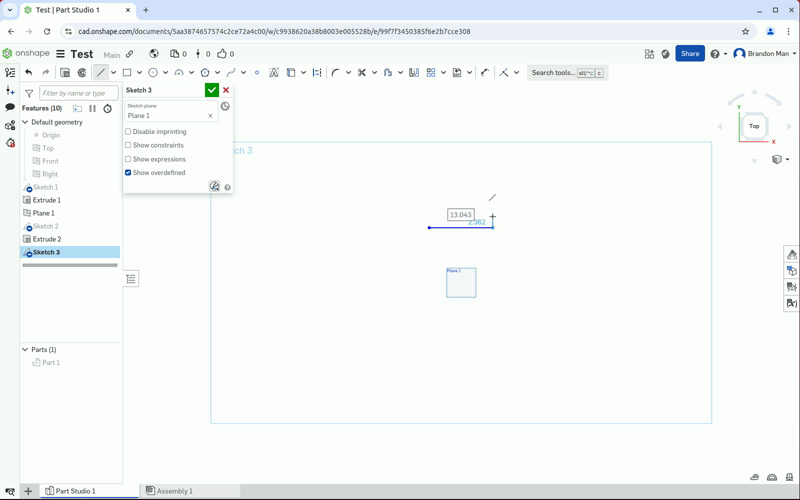
click(492, 216)
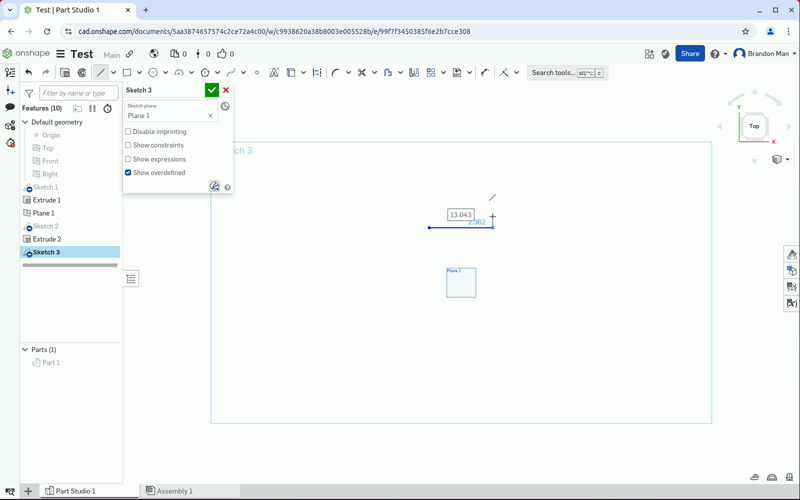
key_up(shift)
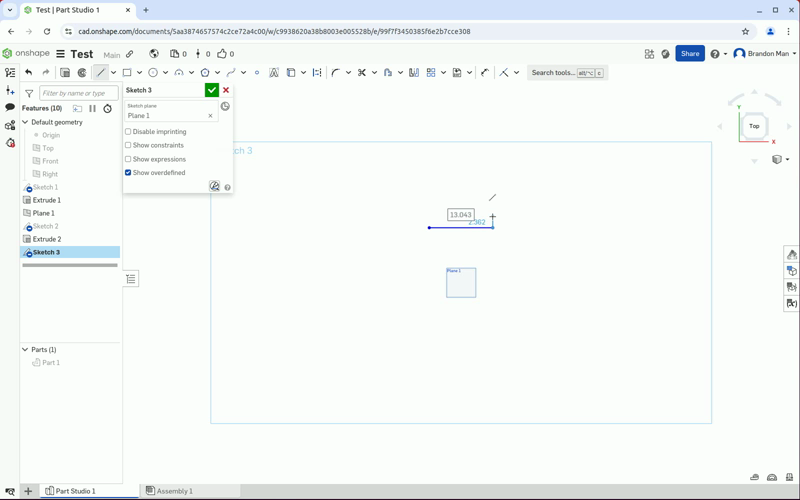
key_down(shift)
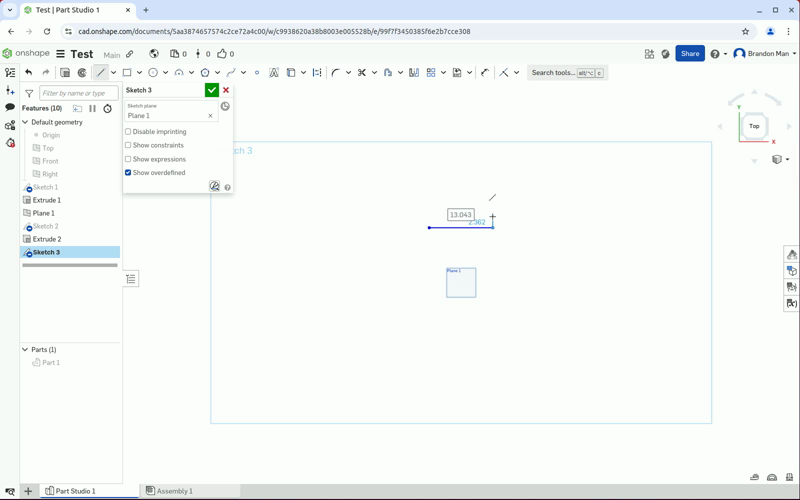
mouse_move(429, 216)
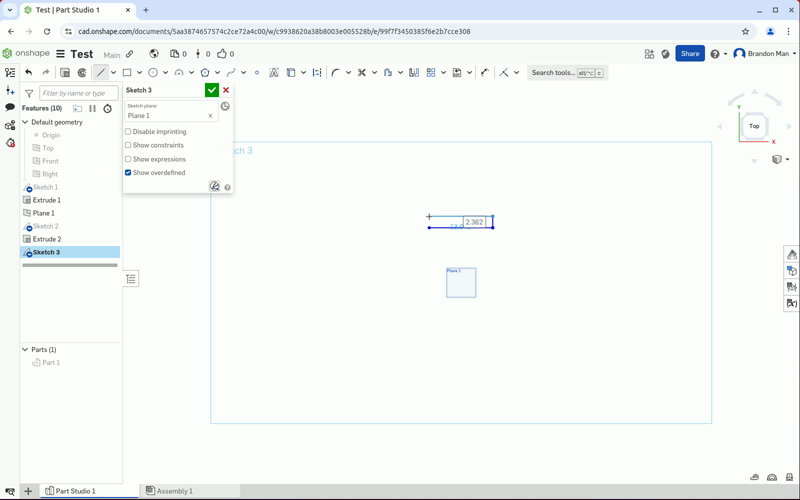
click(429, 216)
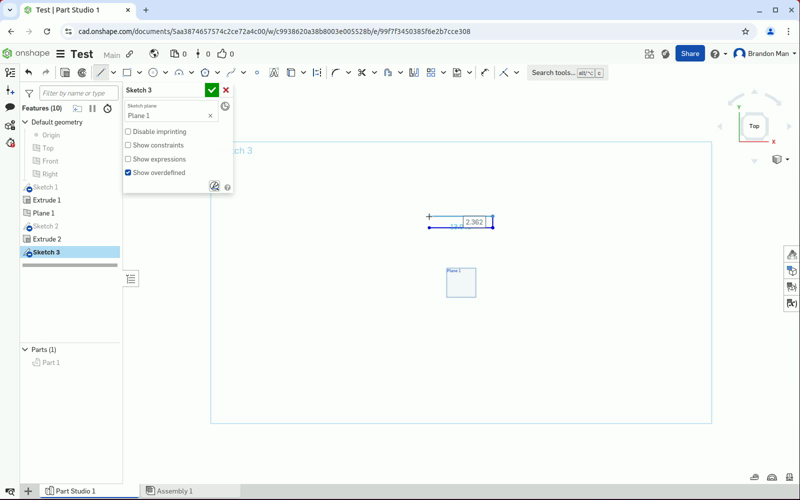
key_up(shift)
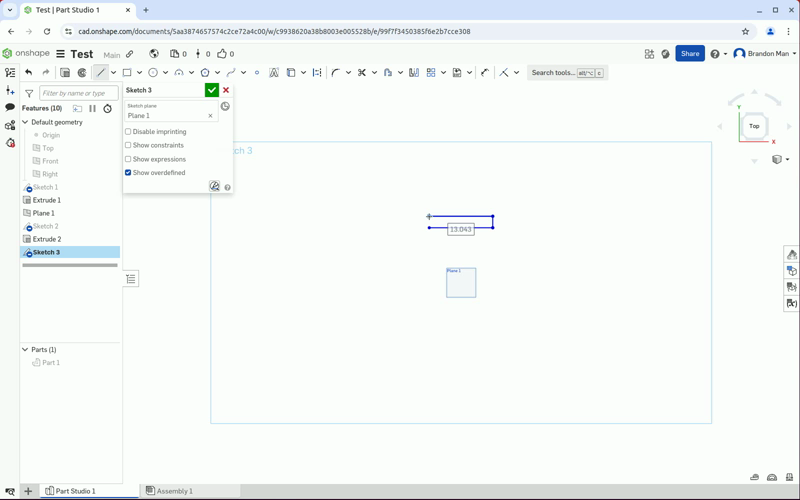
mouse_move(459, 216)
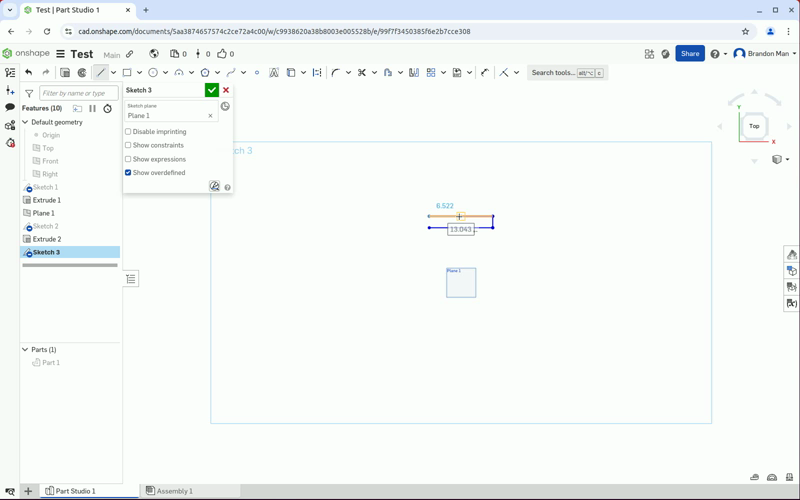
key_down(shift)
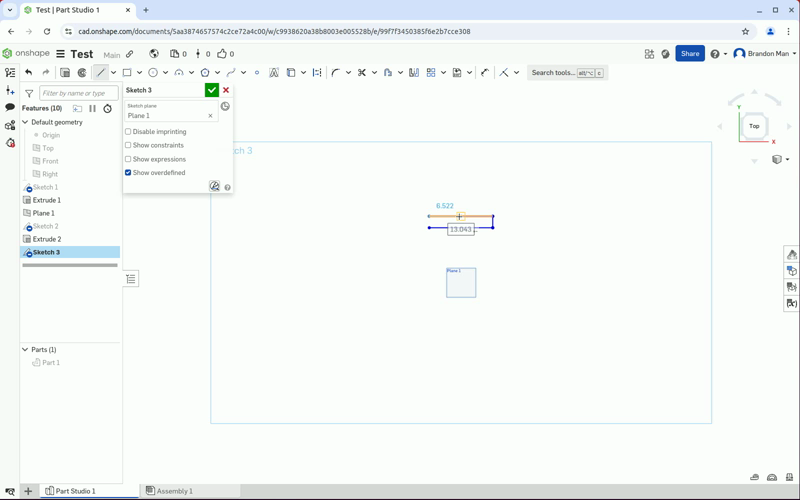
mouse_move(429, 227)
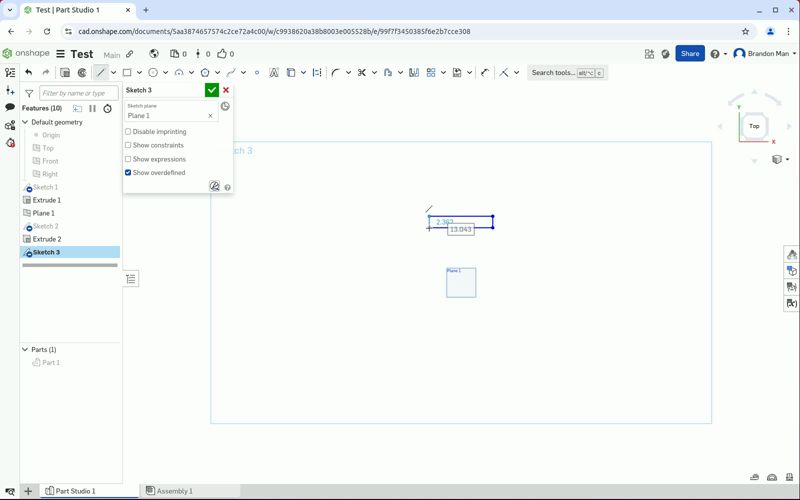
key_up(shift)
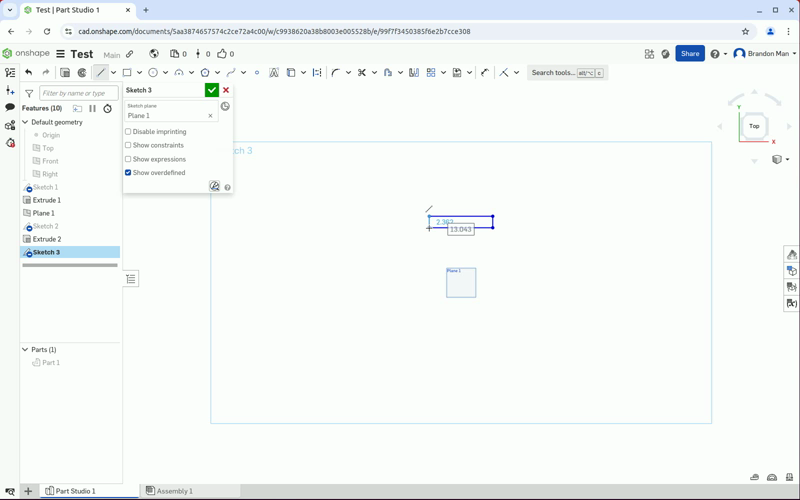
click(429, 227)
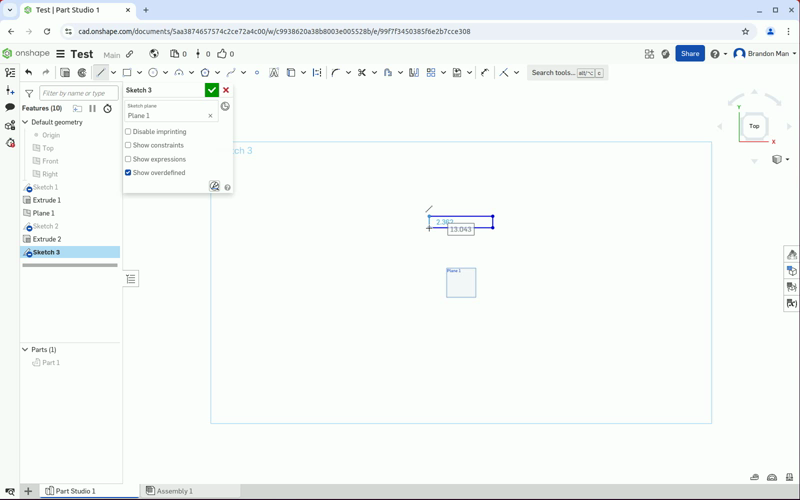
key(esc)
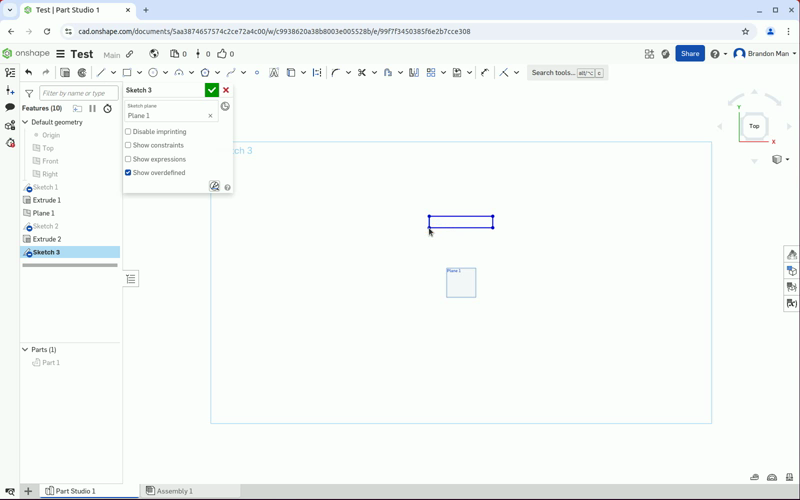
mouse_move(479, 220)
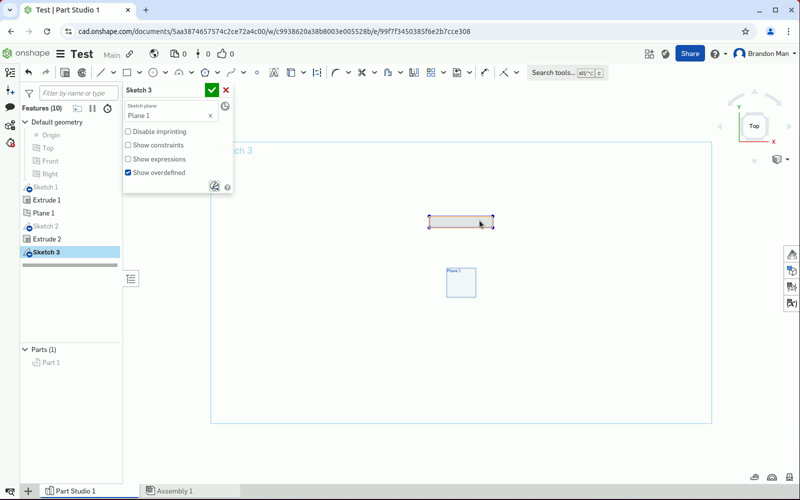
scroll(6)
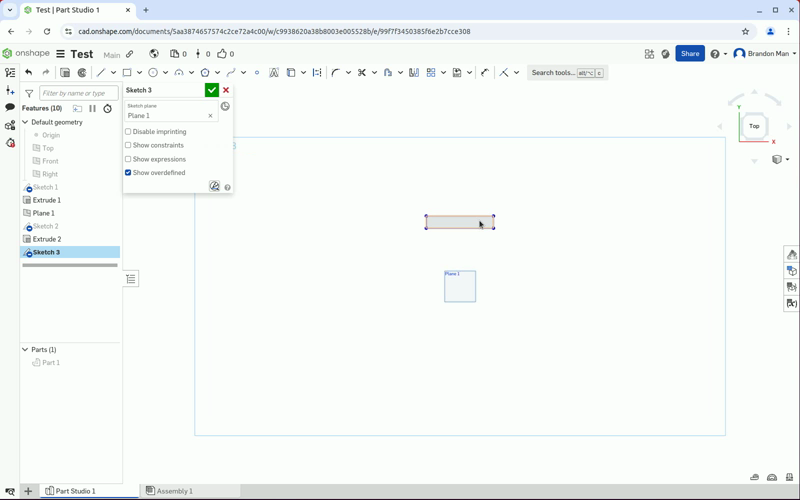
scroll(6)
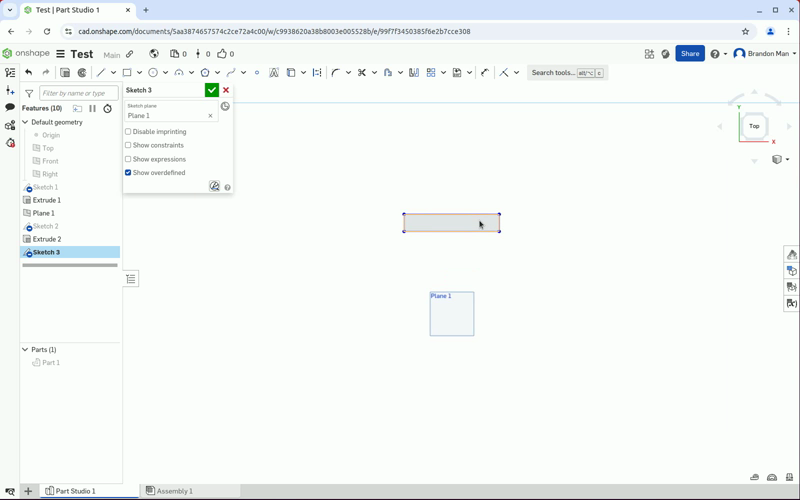
scroll(6)
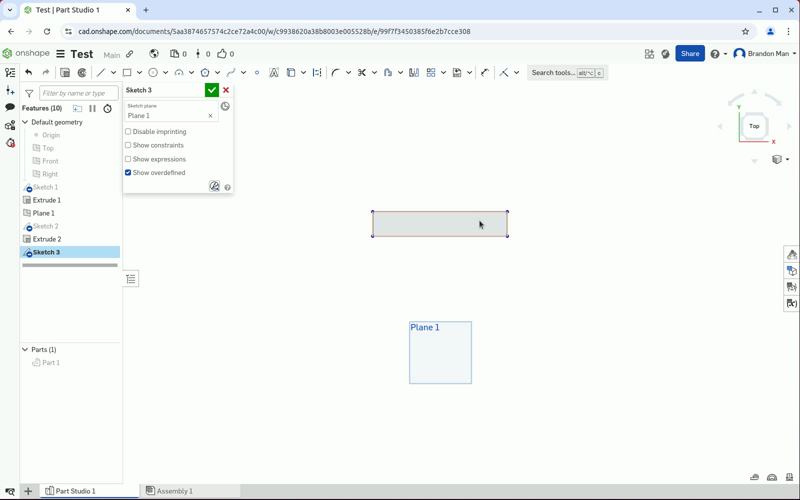
scroll(6)
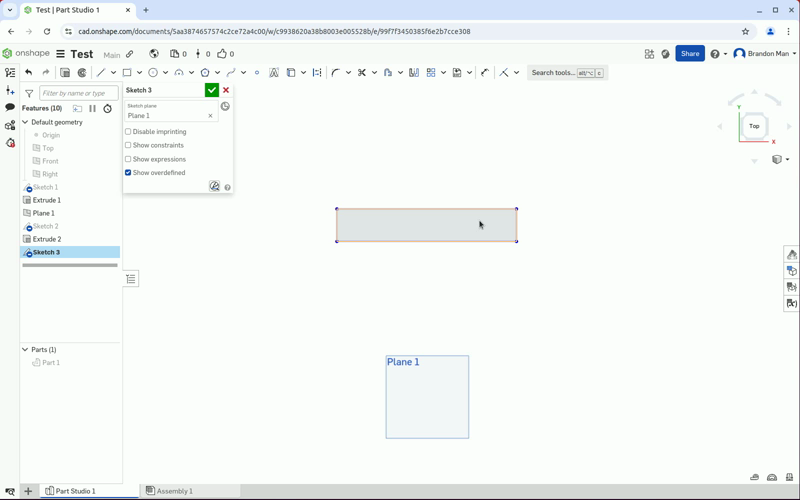
scroll(6)
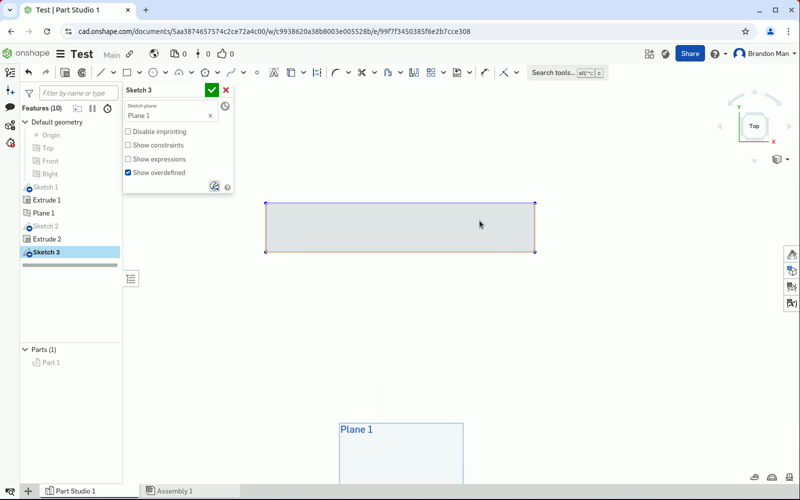
scroll(6)
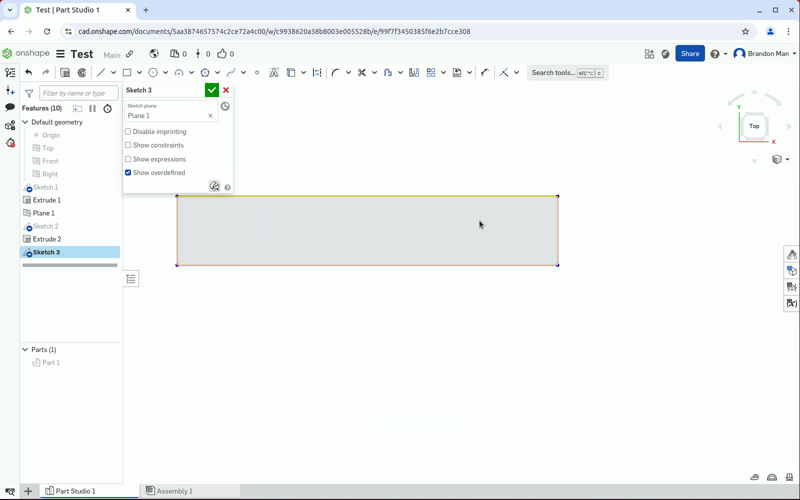
scroll(6)
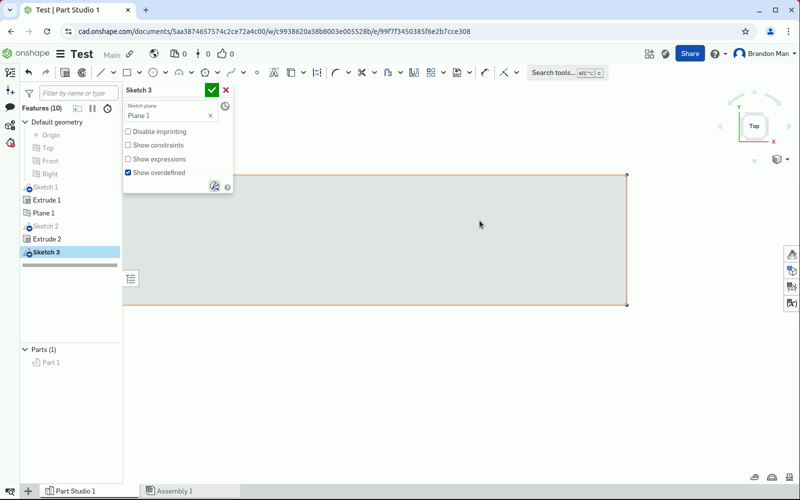
click(479, 220)
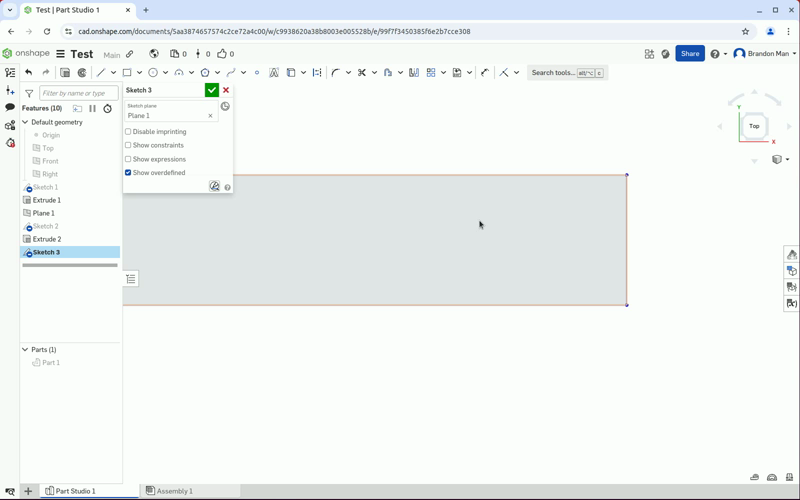
scroll(-6)
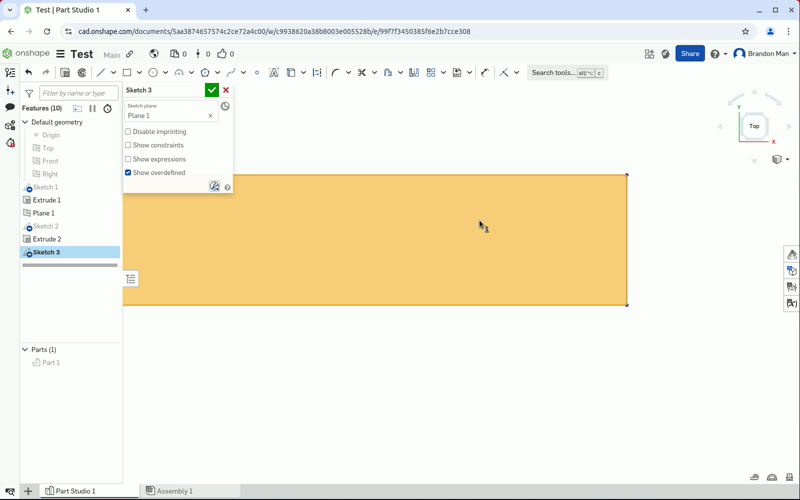
scroll(-6)
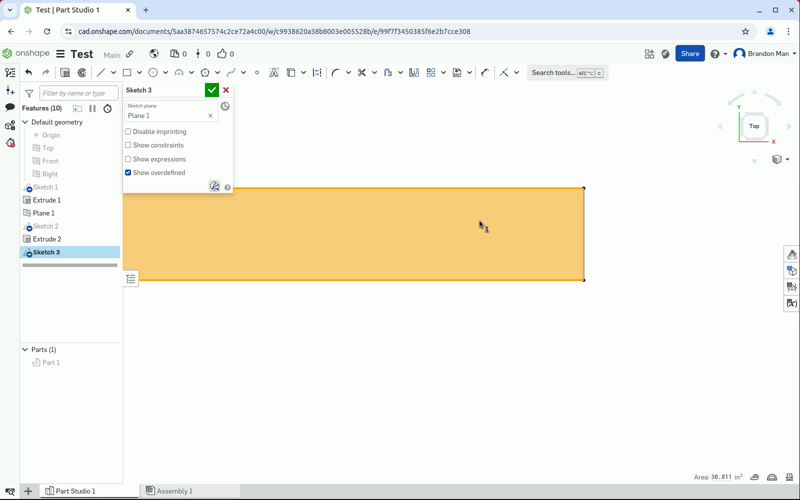
scroll(-6)
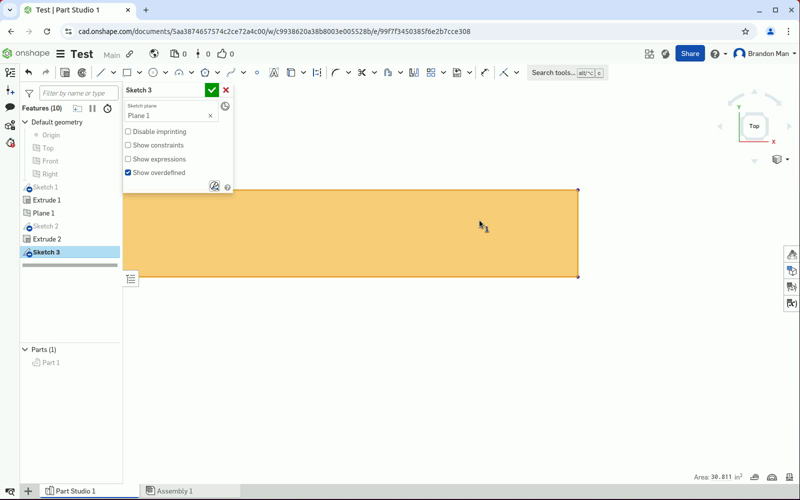
scroll(-6)
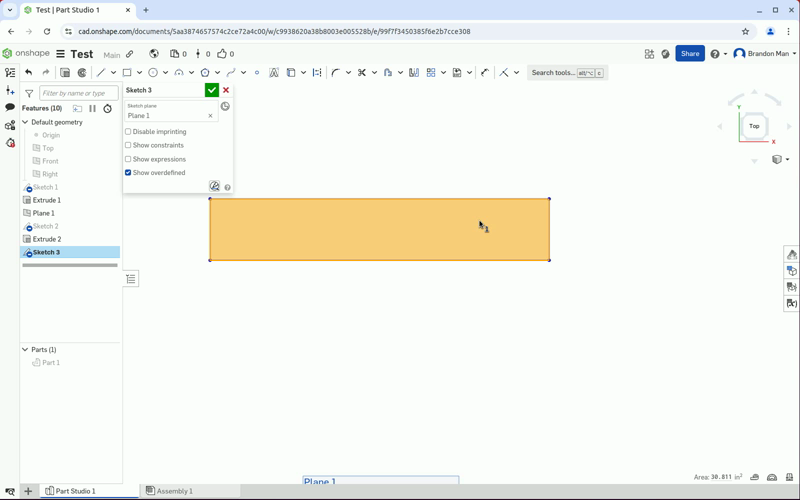
scroll(-6)
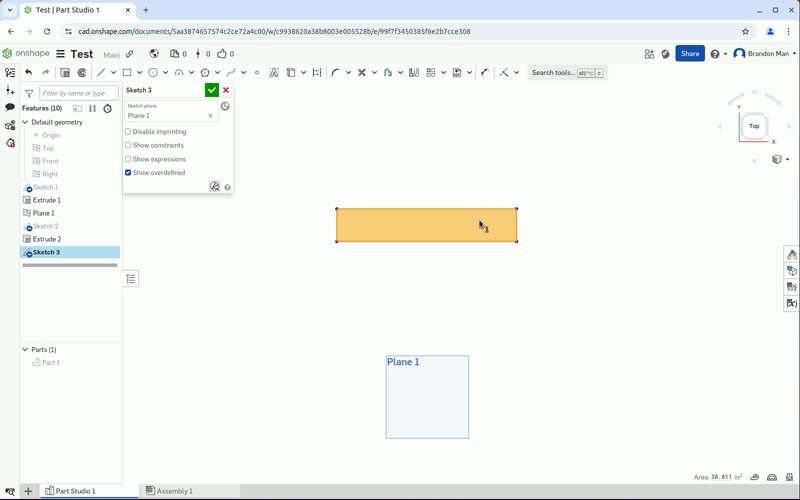
scroll(-6)
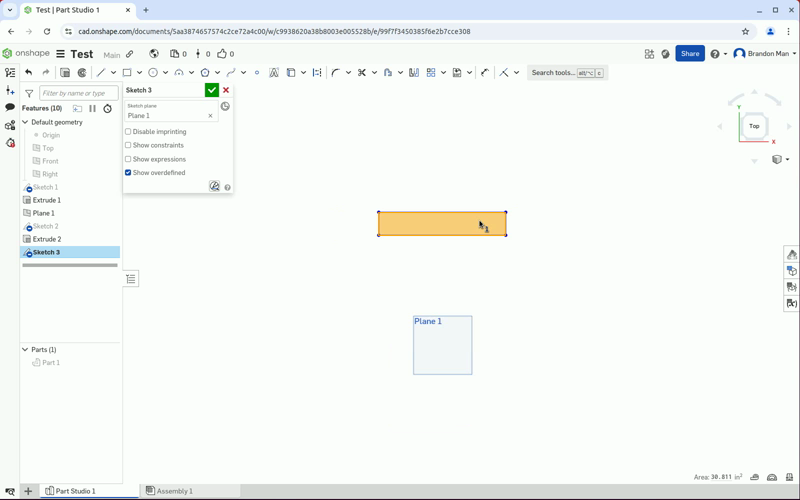
scroll(-6)
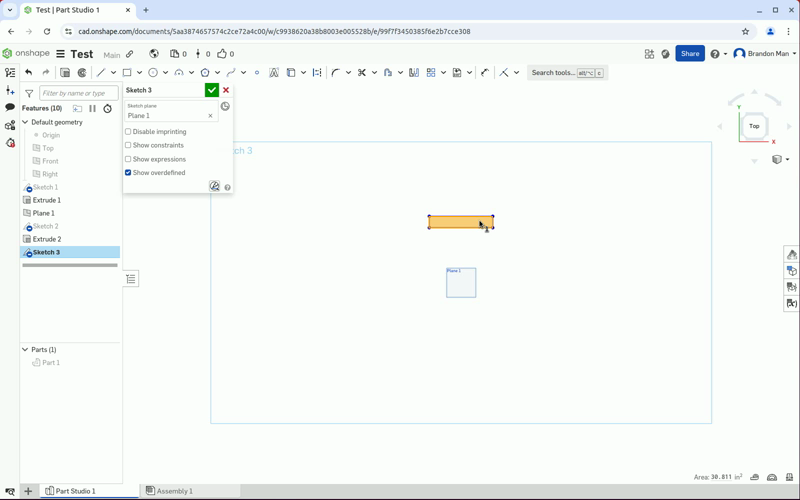
mouse_move(73, 352)
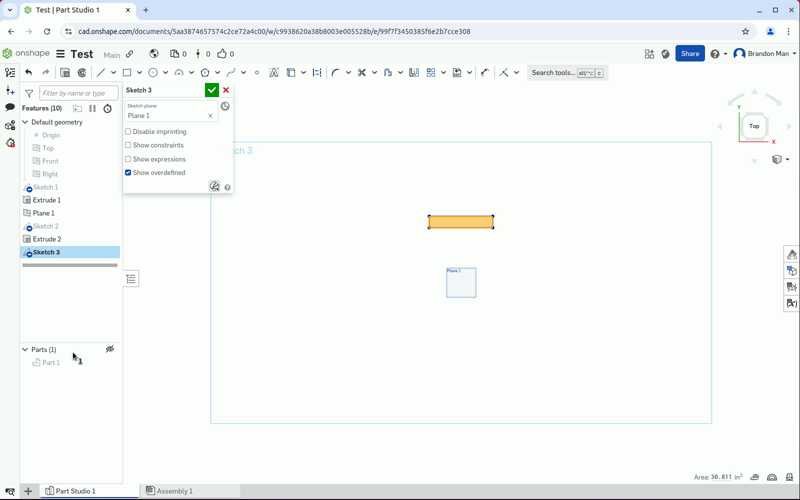
key(shift+y)
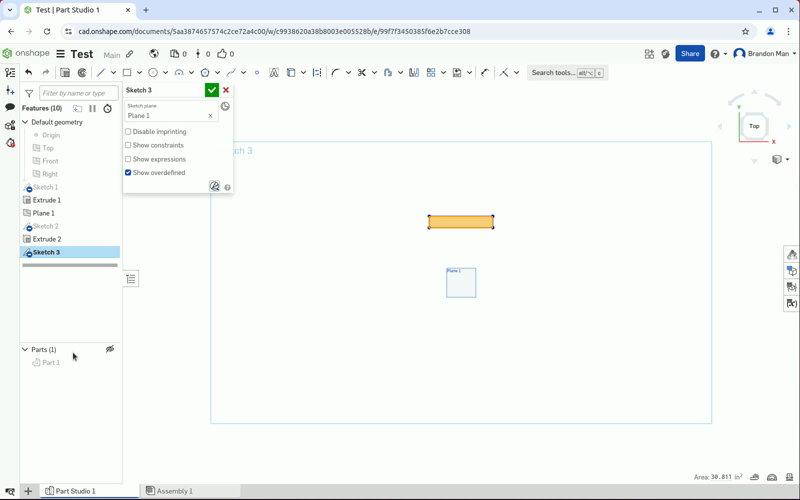
key(shift+e)
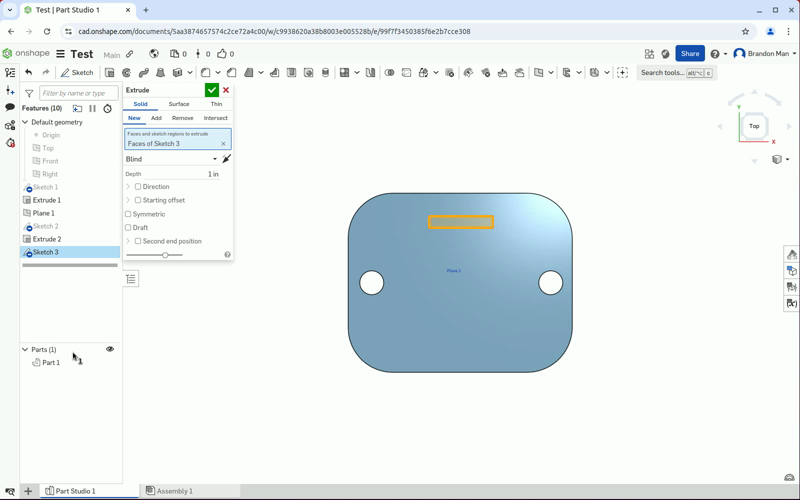
mouse_move(143, 106)
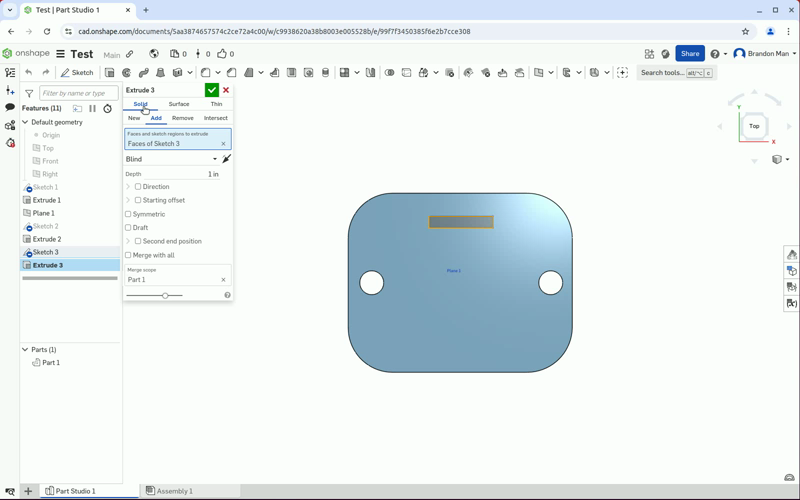
click(143, 106)
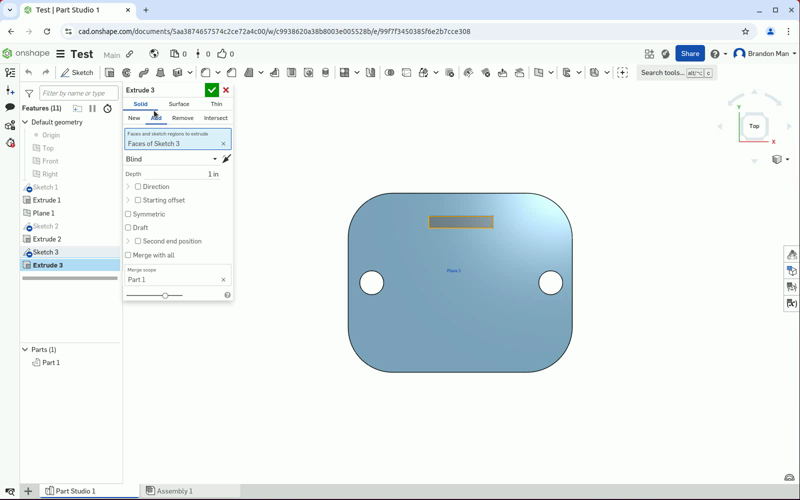
mouse_move(186, 120)
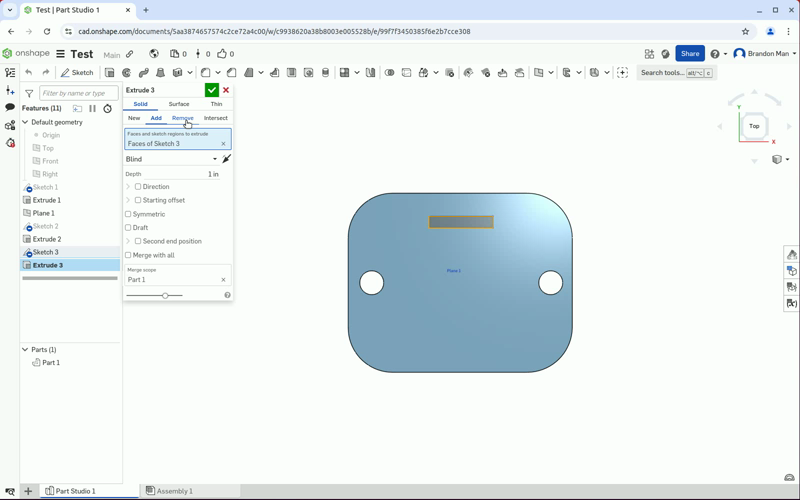
click(186, 120)
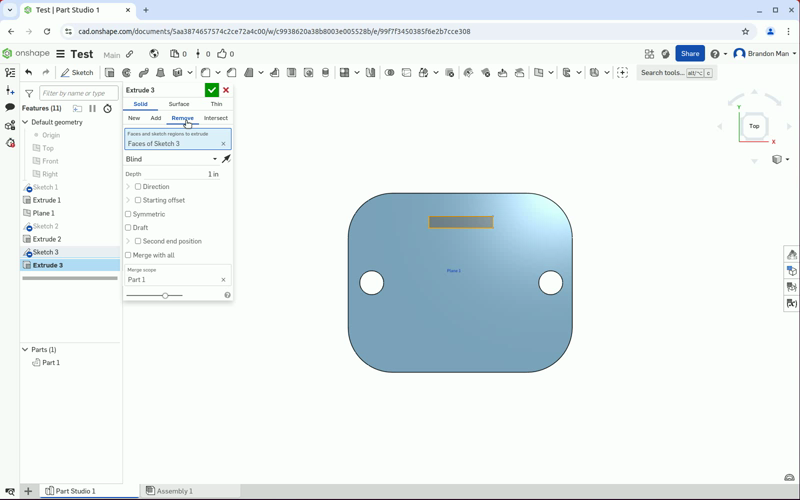
key(tab, 4)
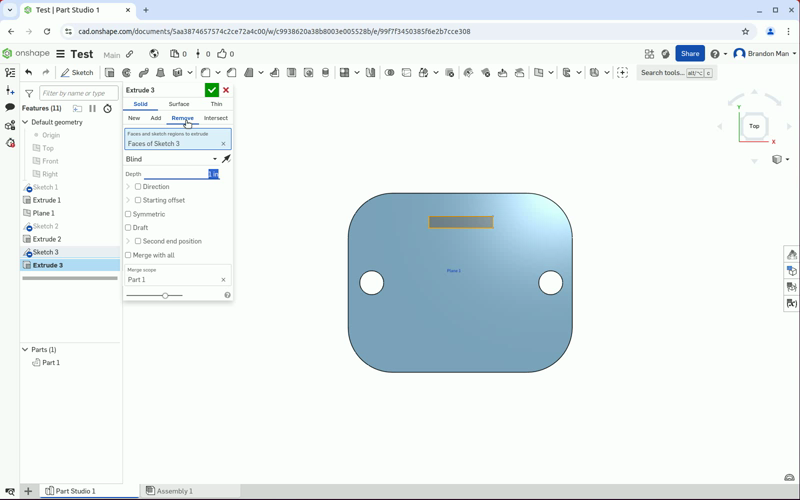
text(18.535)
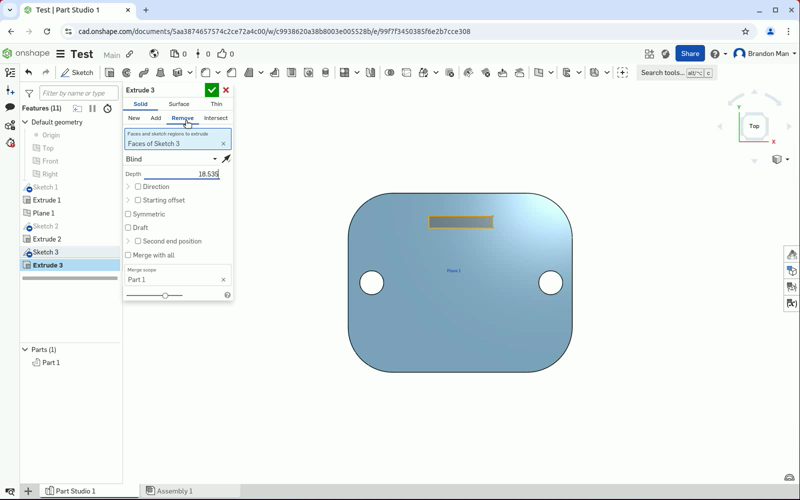
key(tab, 6)
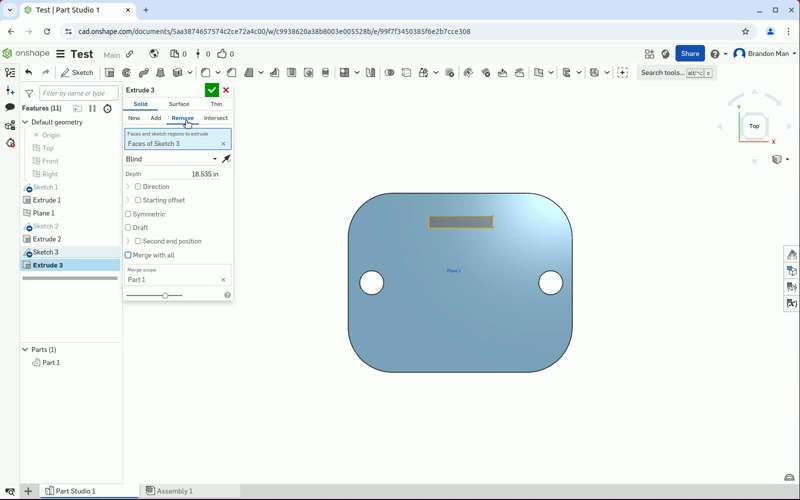
key(space)
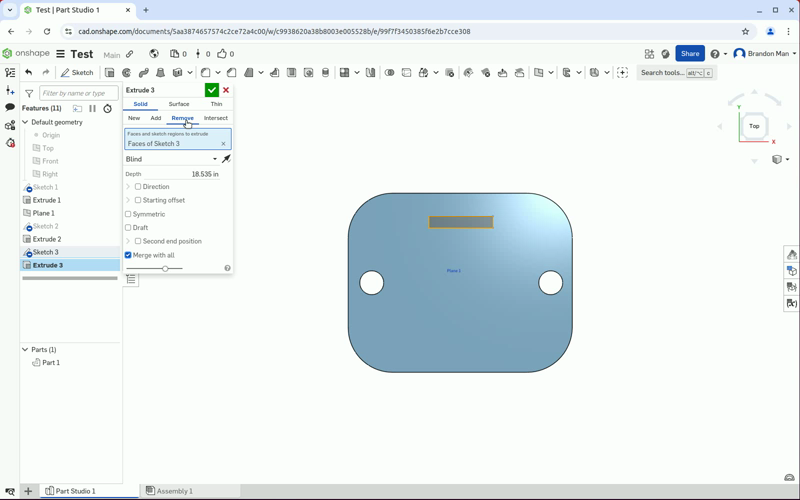
key(enter)
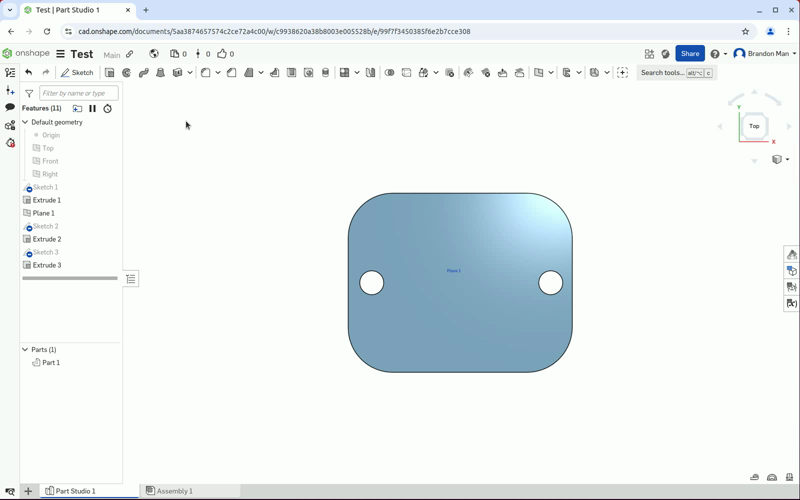
key(shift+h)
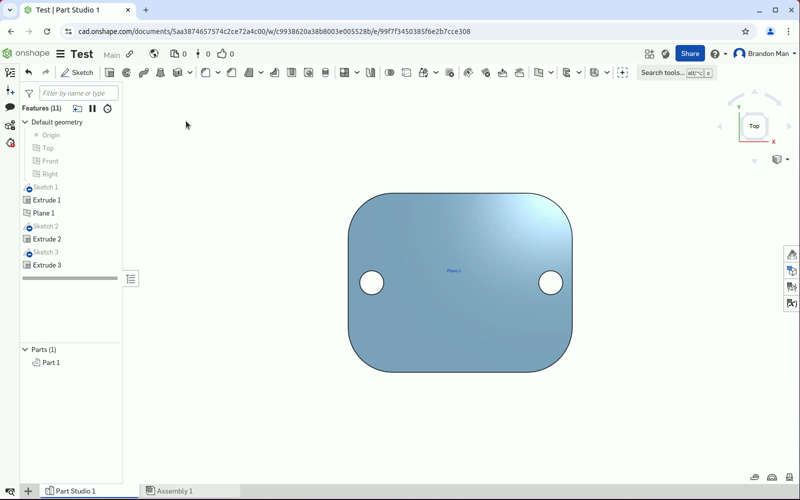
key(shift+h)
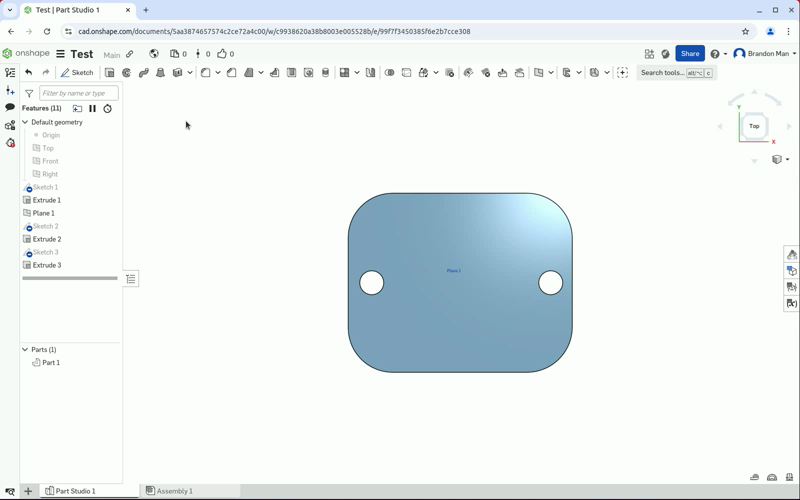
key(shift+7)
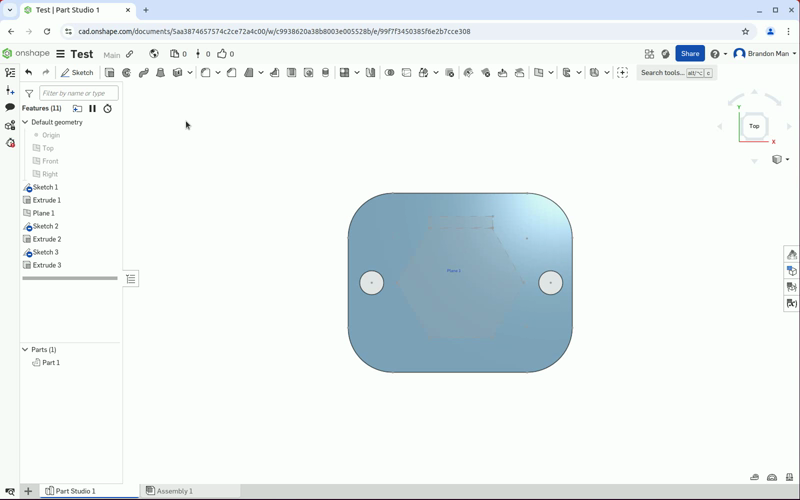
key(up, 3)
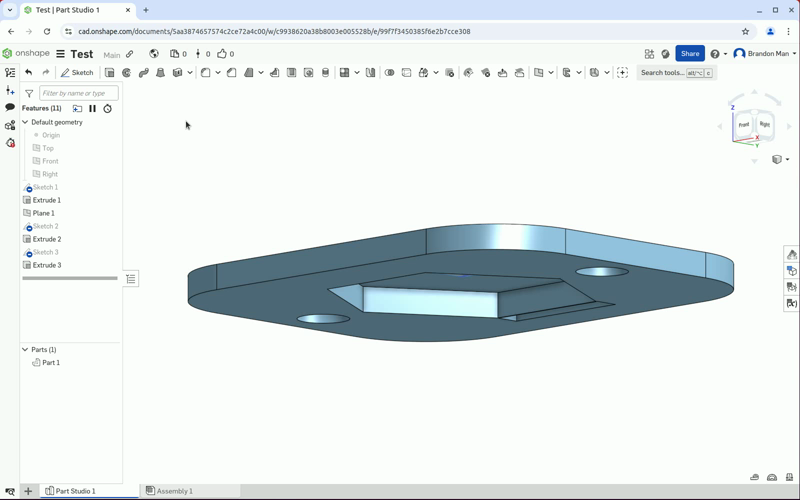
key(left, 3)
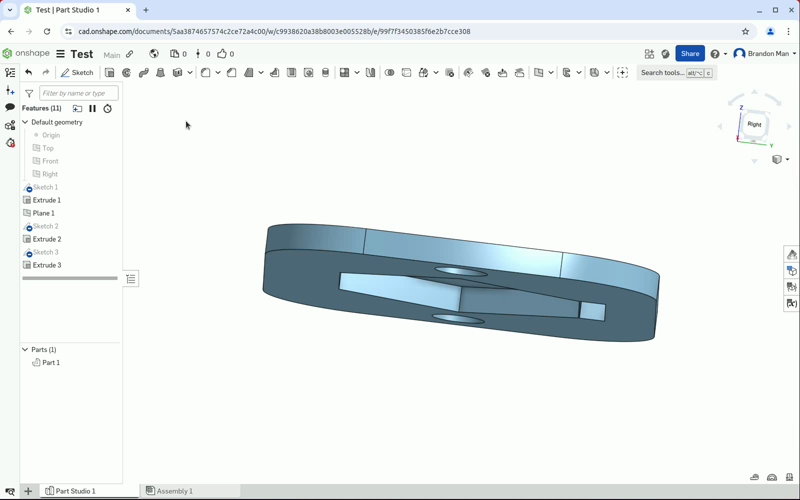
key(right, 3)
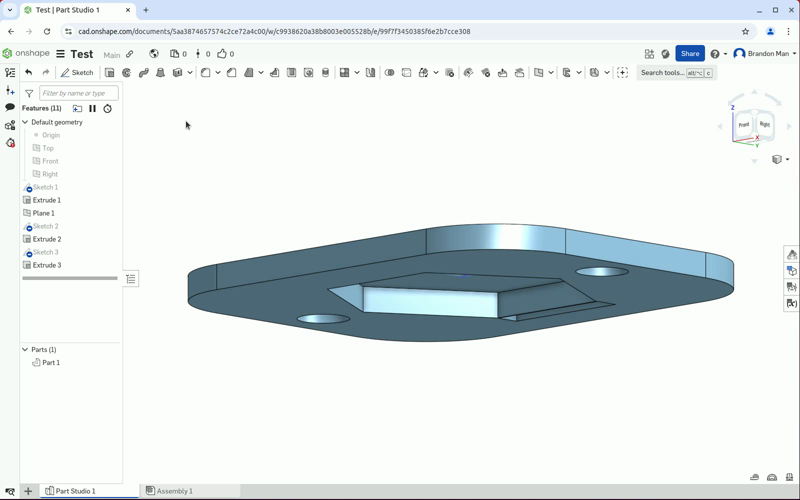
key(down, 3)
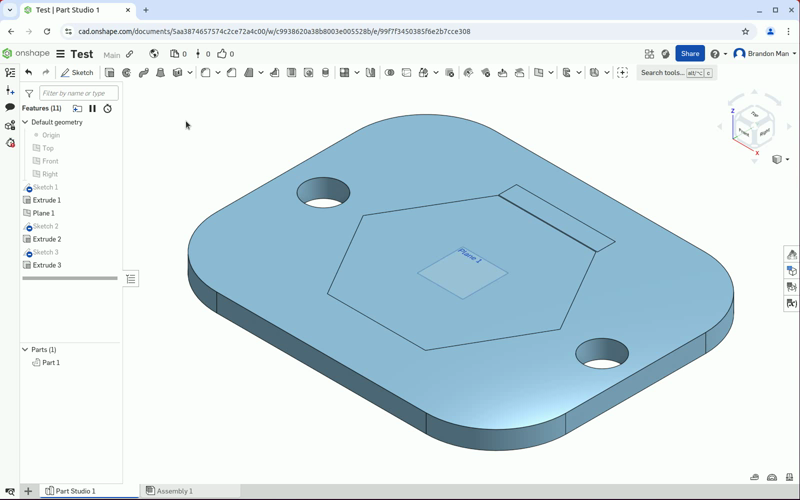
mouse_move(73, 189)
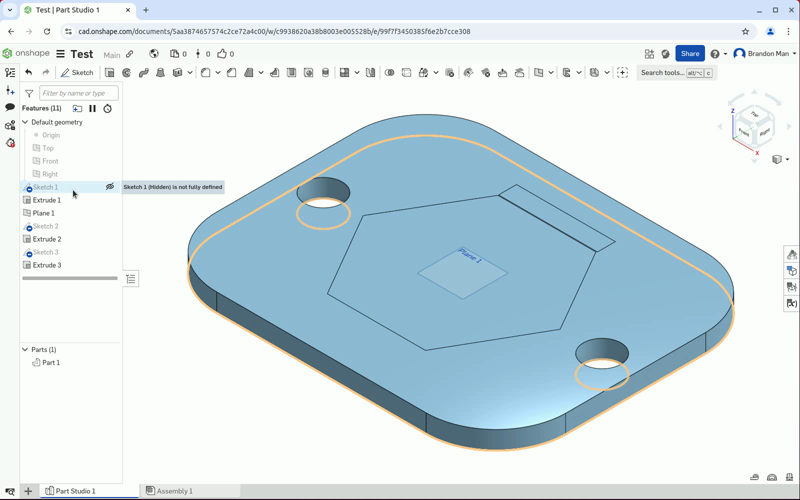
click(73, 189)